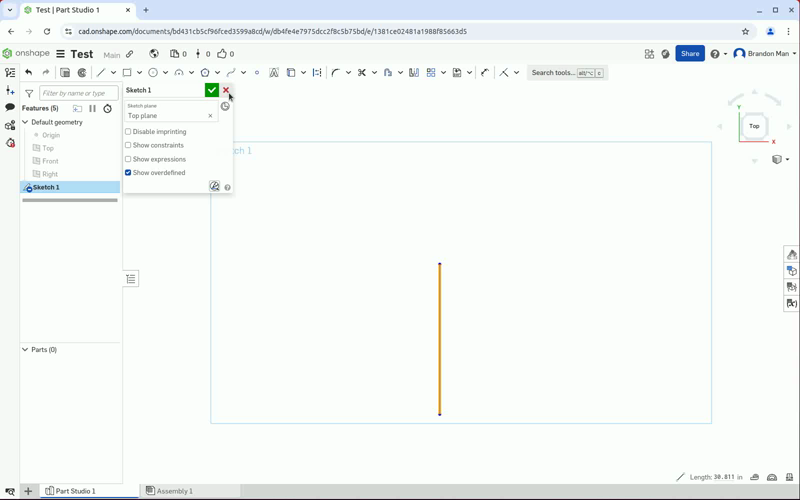
key(shift+h)
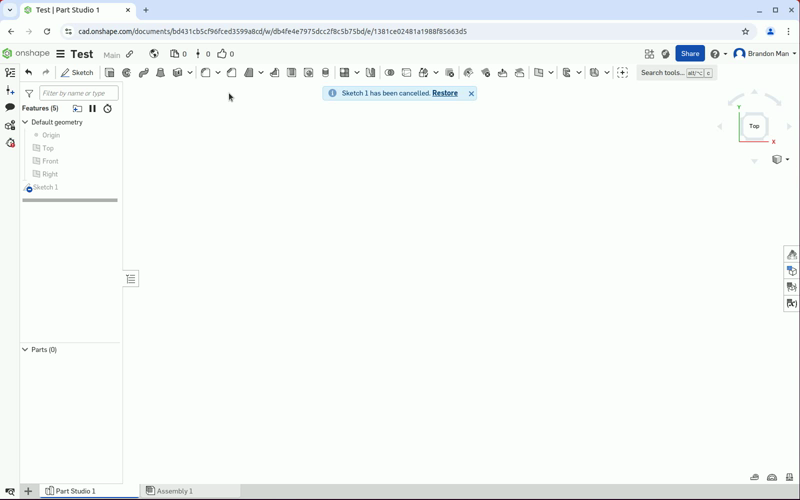
mouse_move(73, 352)
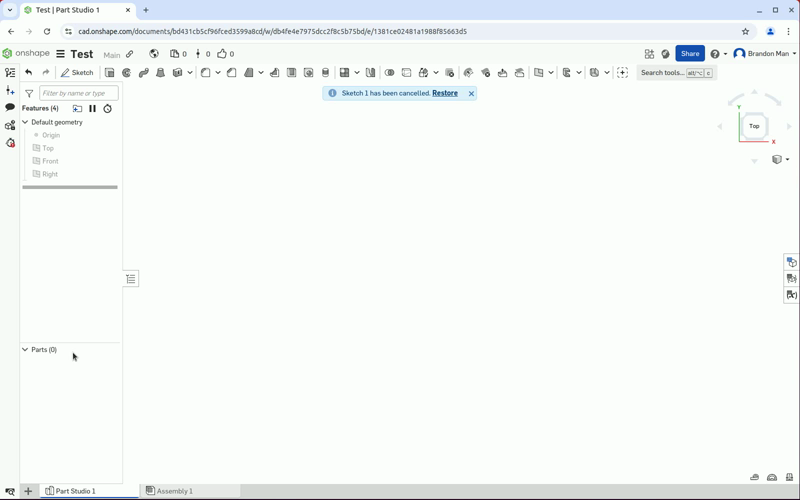
key(y)
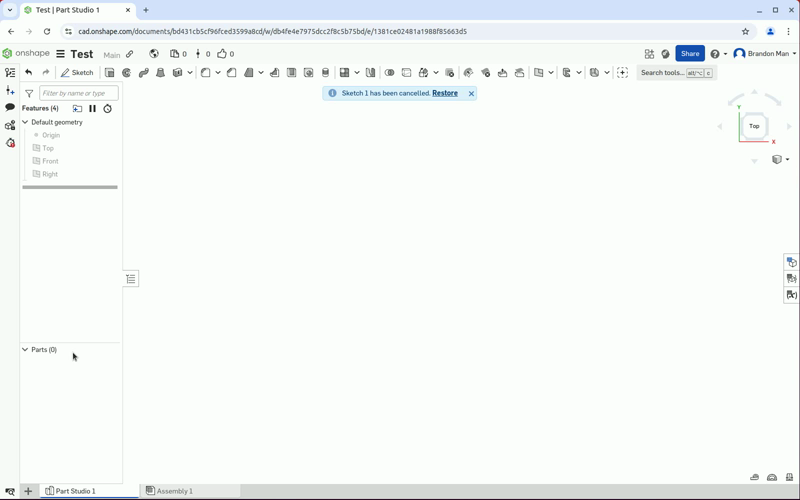
key(shift+p)
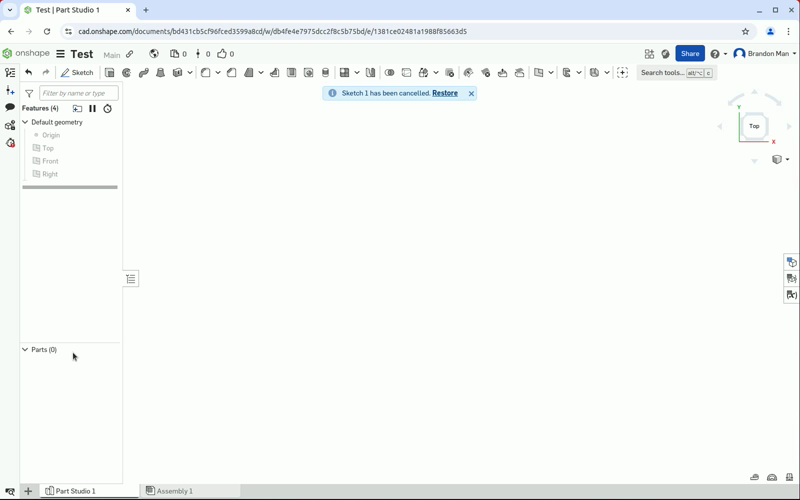
key(space)
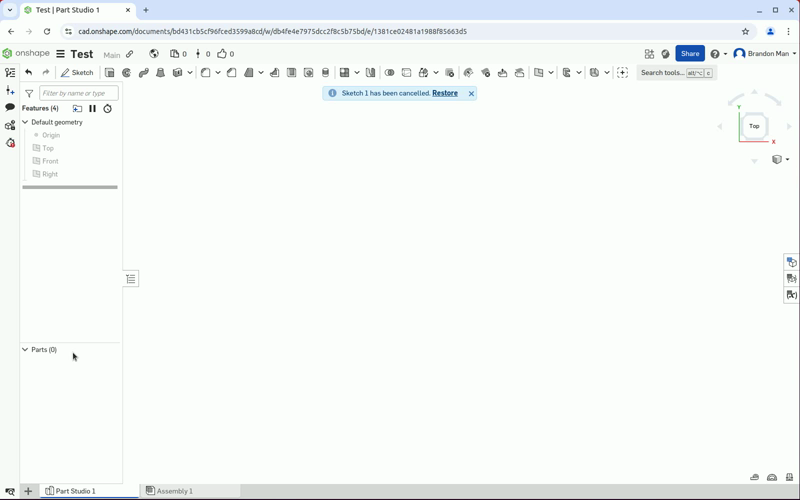
key_down(shift)
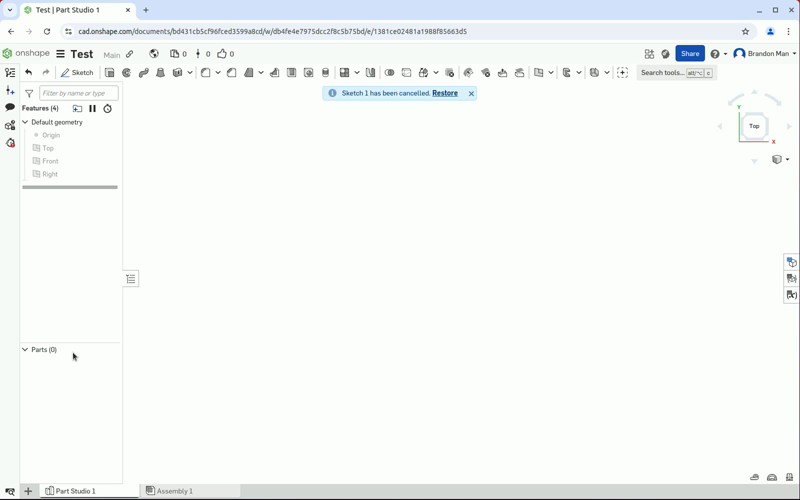
key(up)
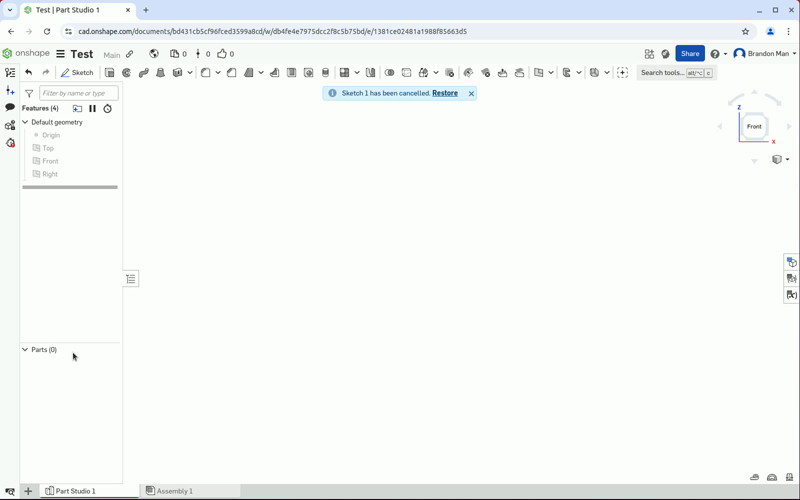
key_up(shift)
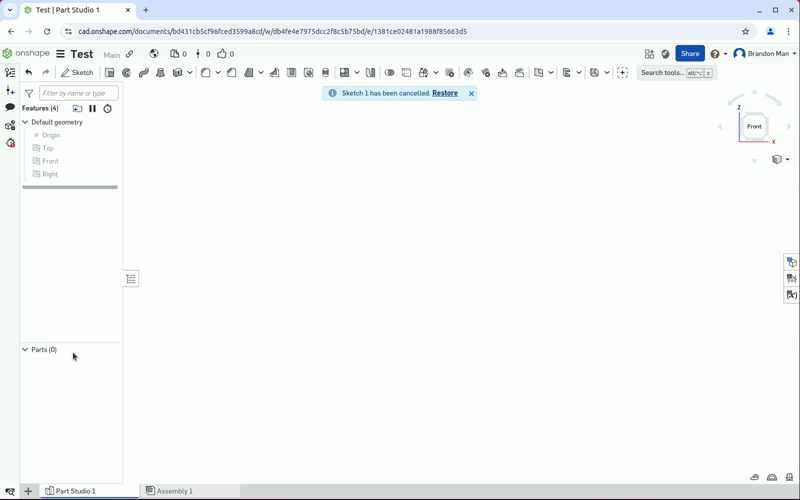
mouse_move(73, 352)
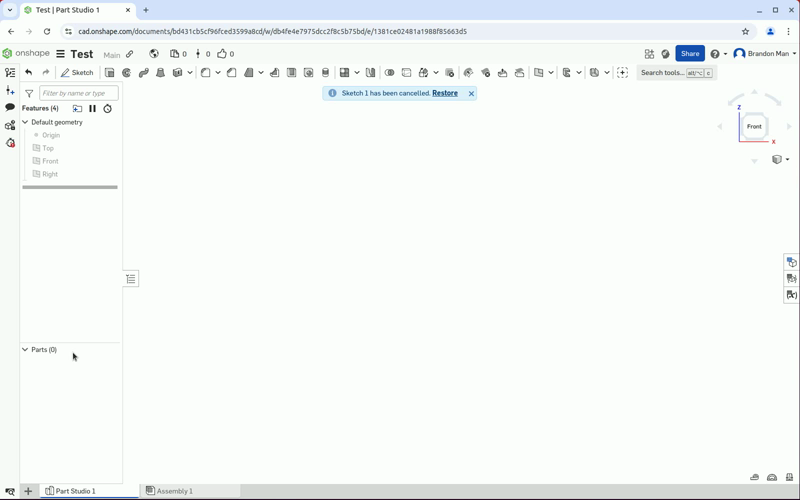
key(shift+y)
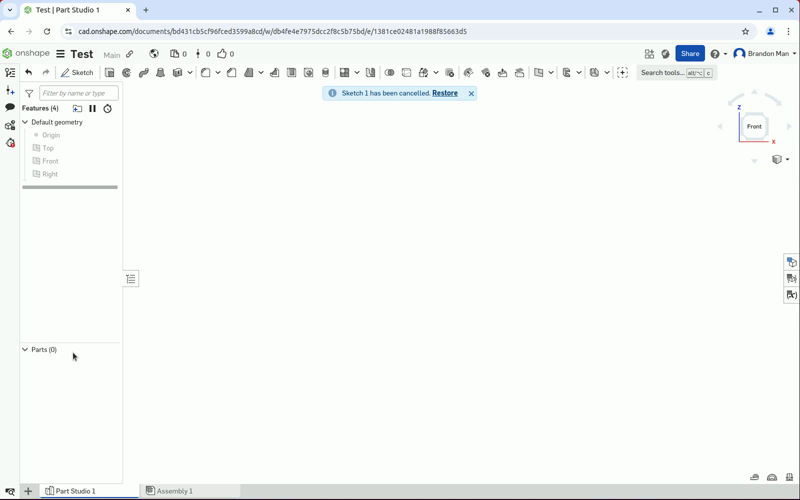
key(shift+s)
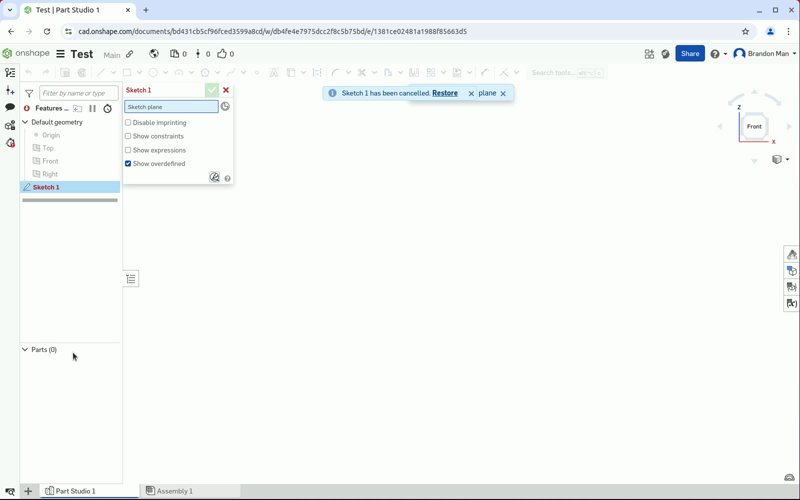
mouse_move(73, 163)
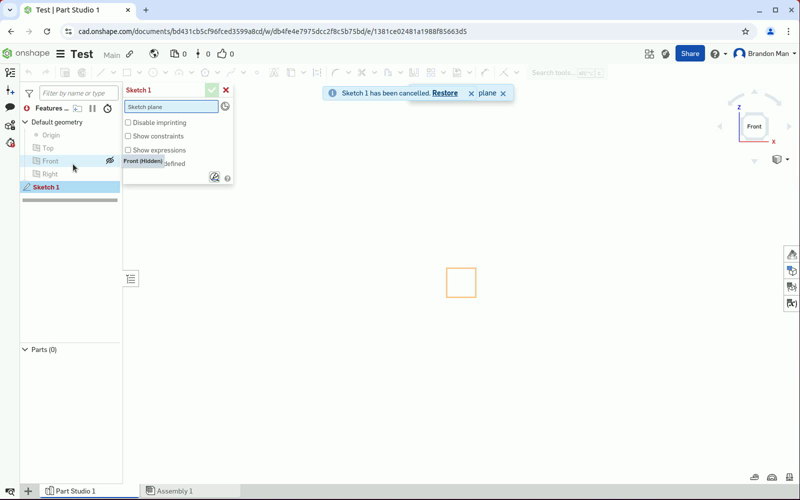
click(73, 163)
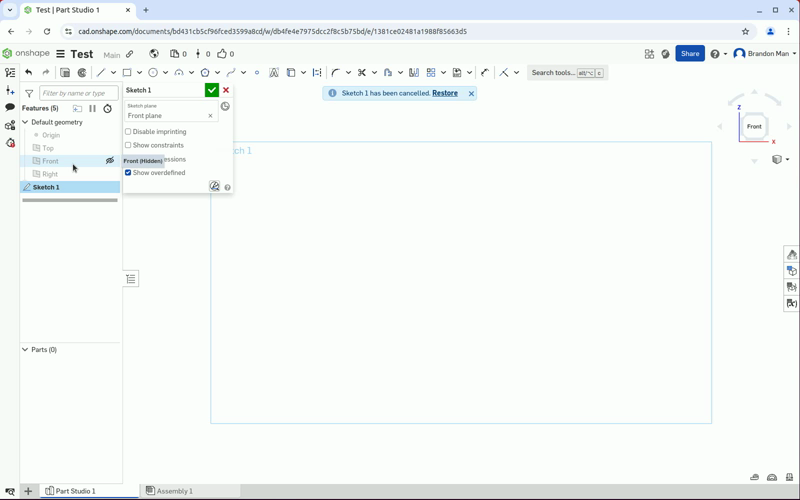
mouse_move(73, 352)
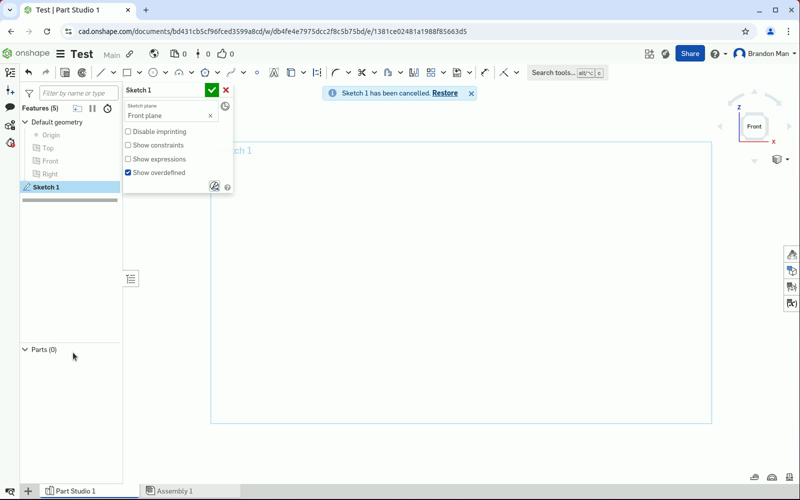
key(y)
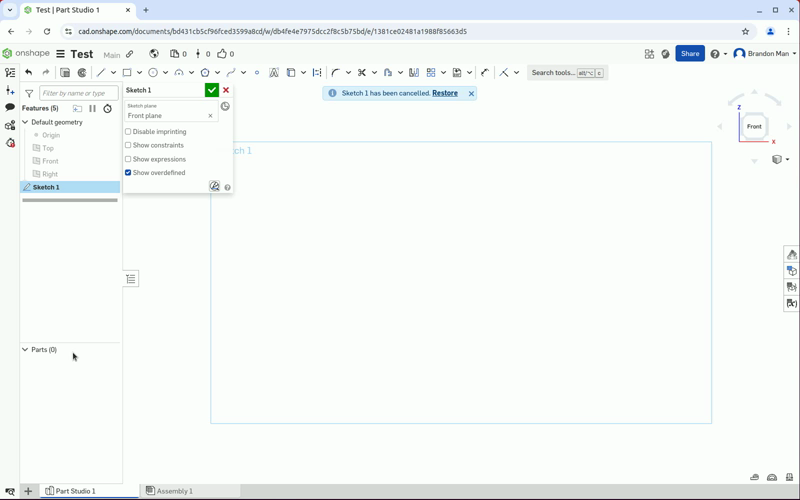
key(l)
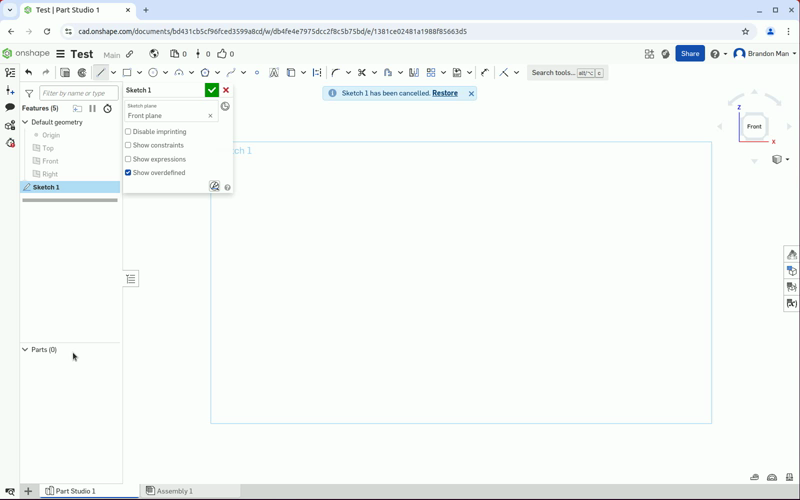
key_down(shift)
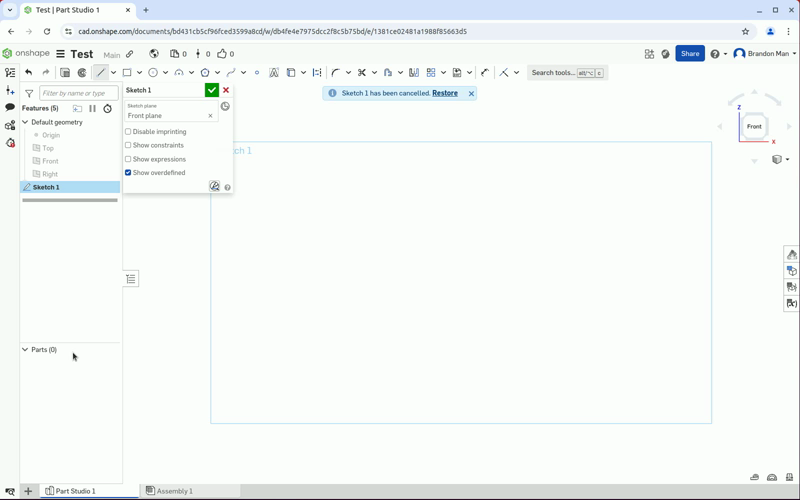
mouse_move(456, 287)
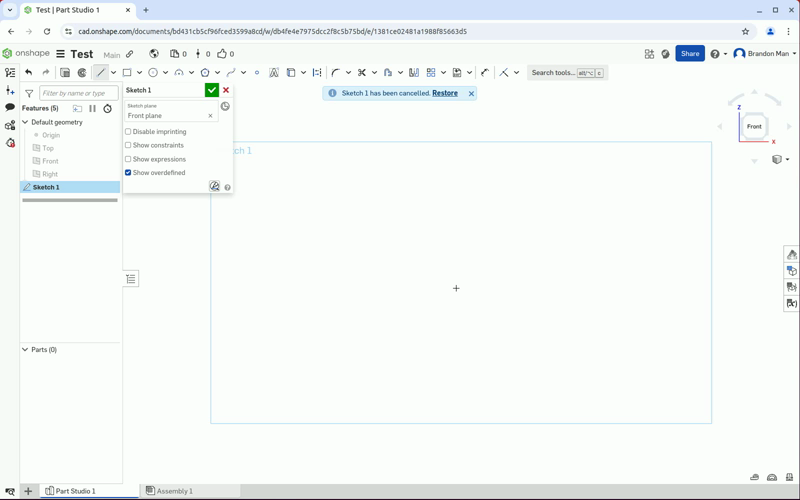
click(456, 287)
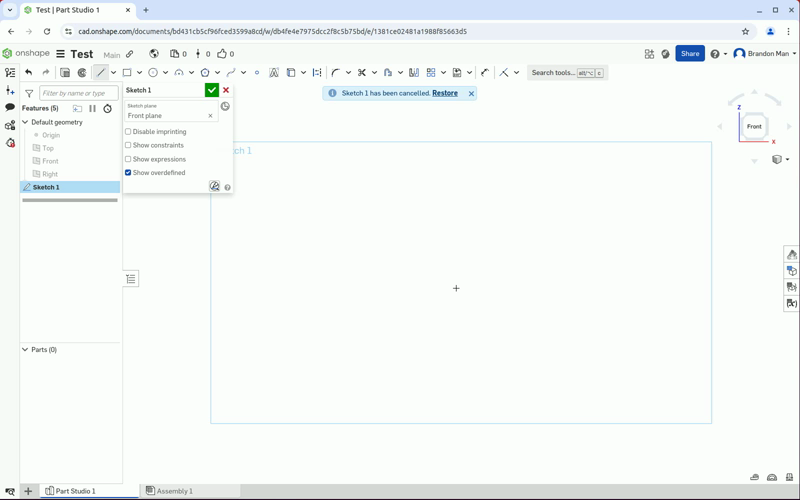
key_up(shift)
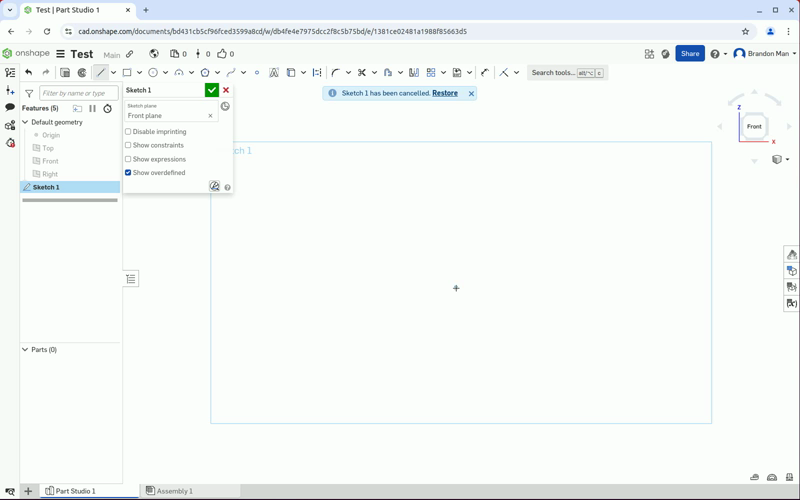
key_down(shift)
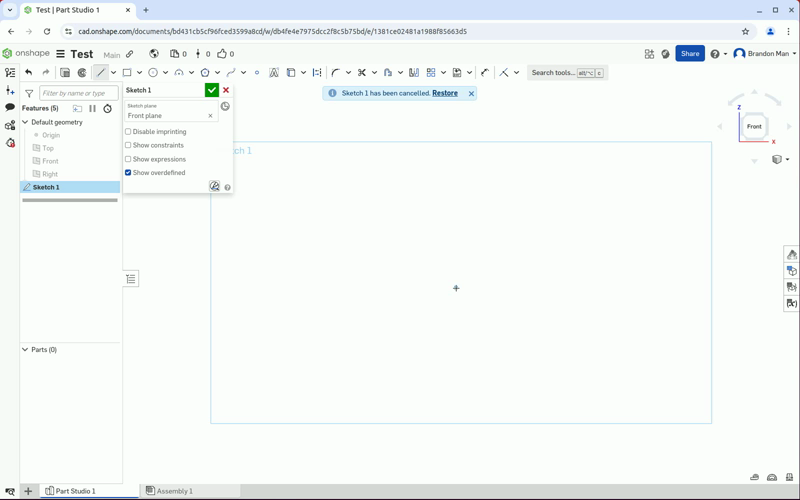
mouse_move(486, 287)
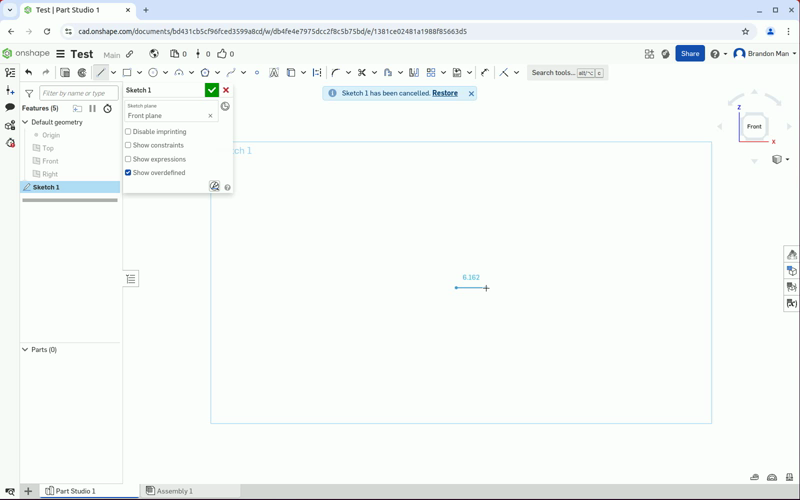
mouse_move(464, 287)
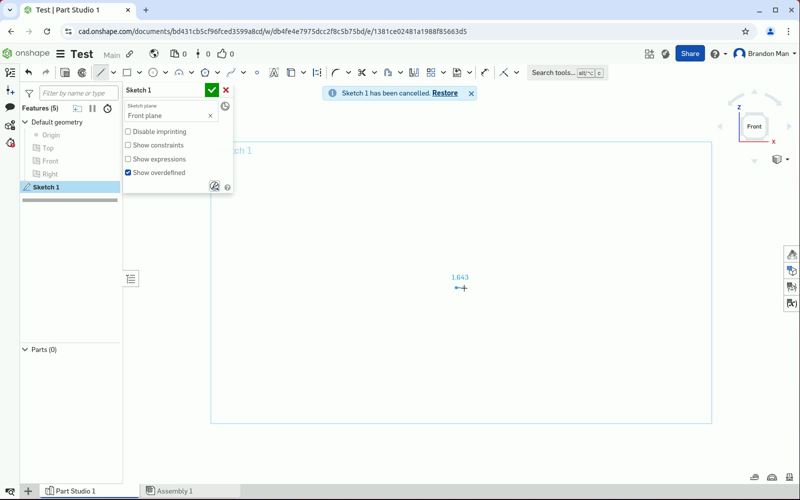
click(464, 287)
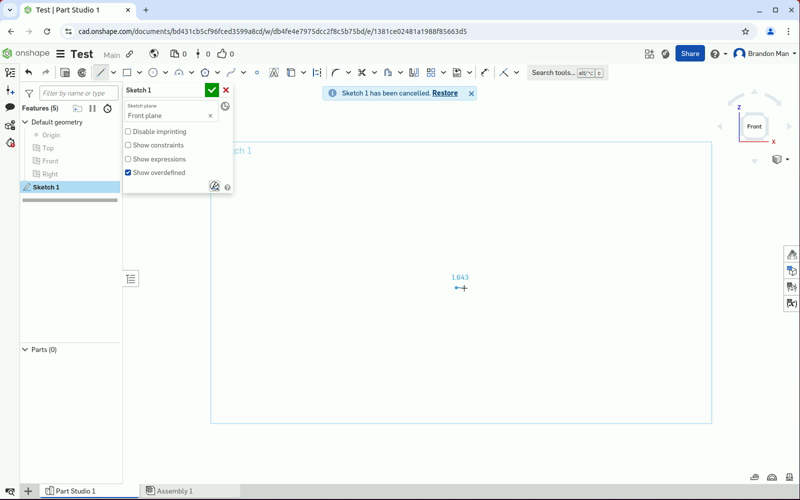
key_up(shift)
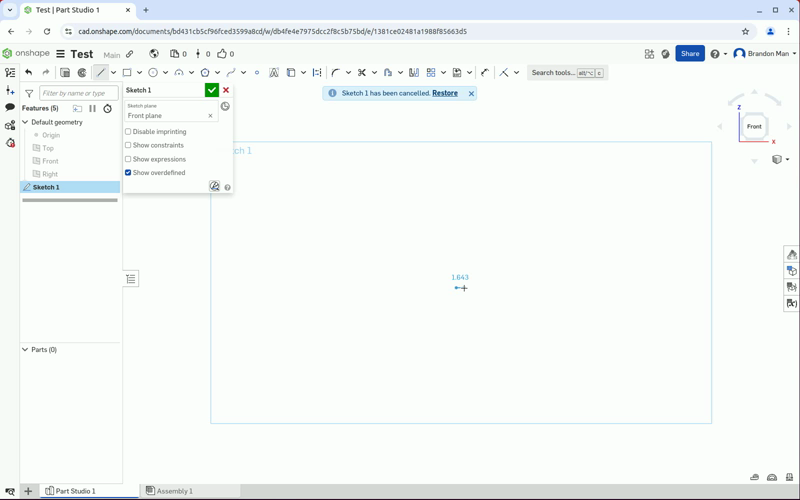
key_down(shift)
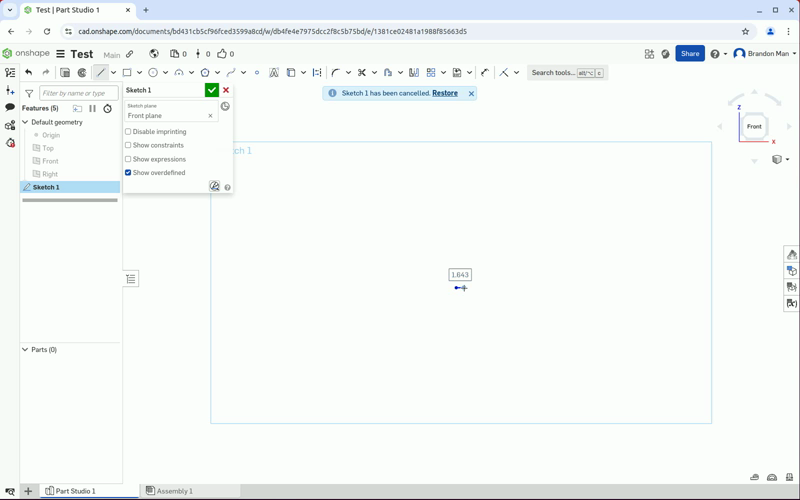
mouse_move(494, 287)
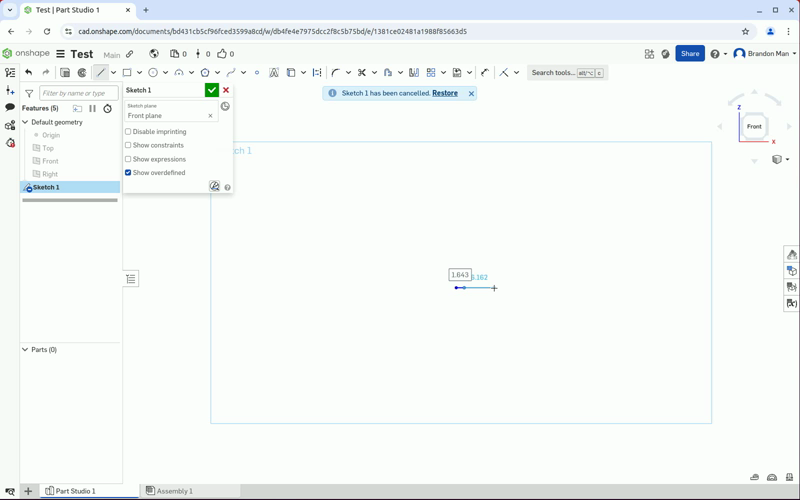
mouse_move(464, 277)
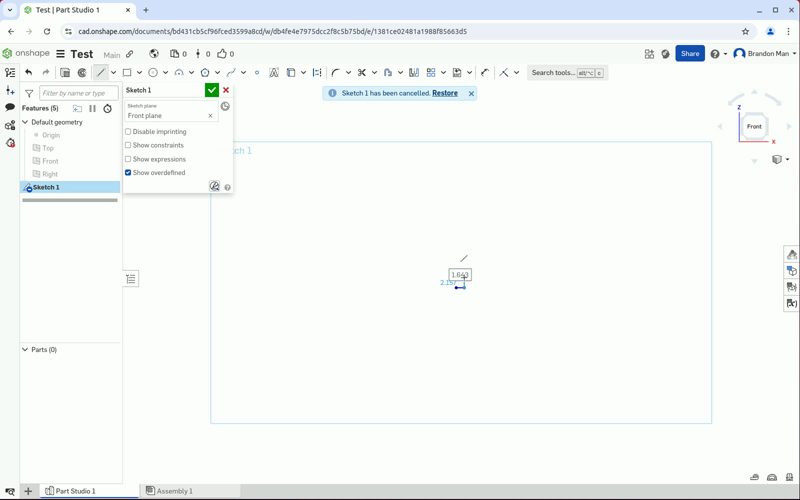
click(464, 277)
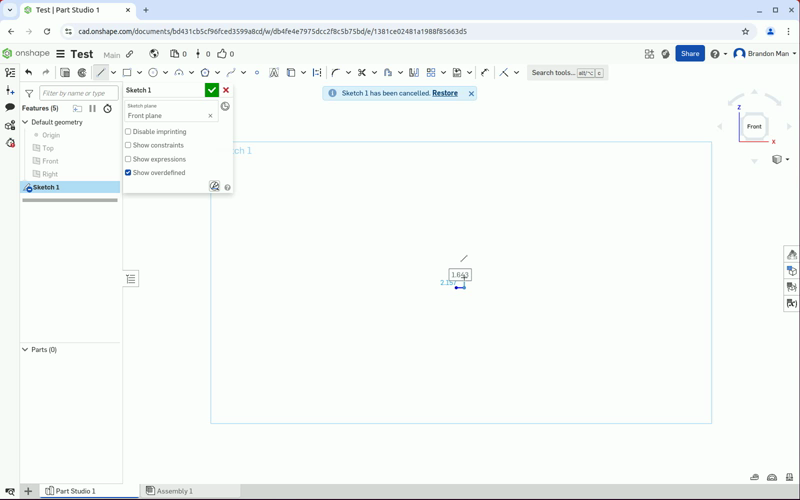
key_up(shift)
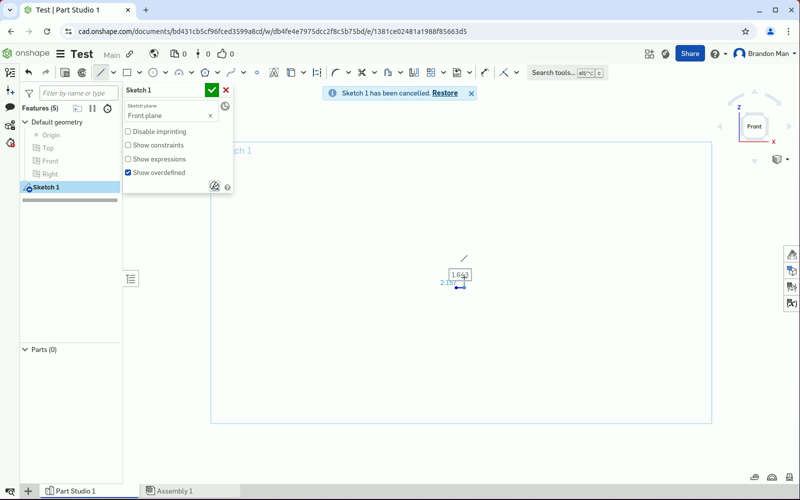
key_down(shift)
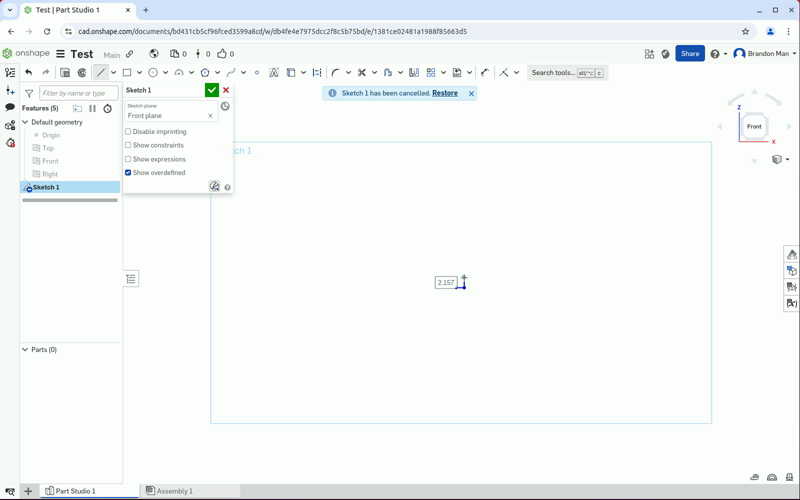
mouse_move(494, 277)
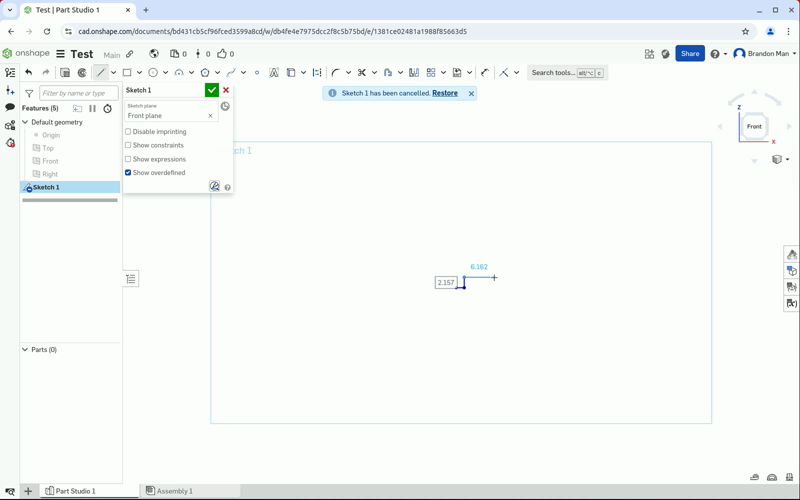
mouse_move(456, 277)
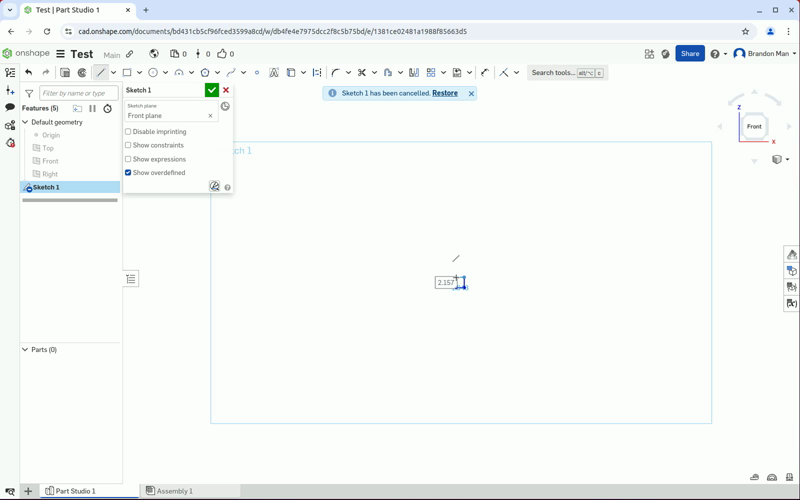
click(456, 277)
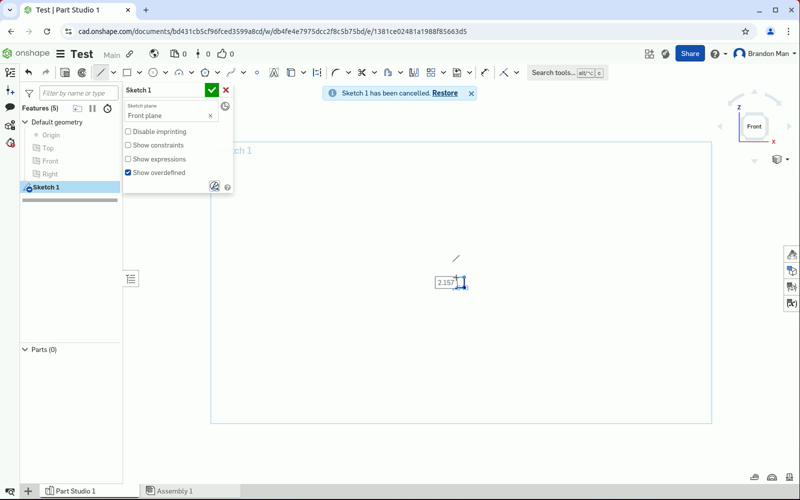
key_up(shift)
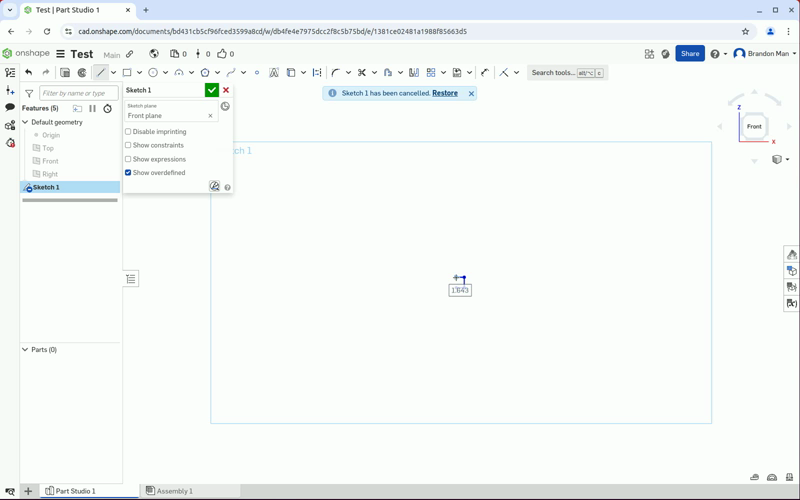
mouse_move(486, 277)
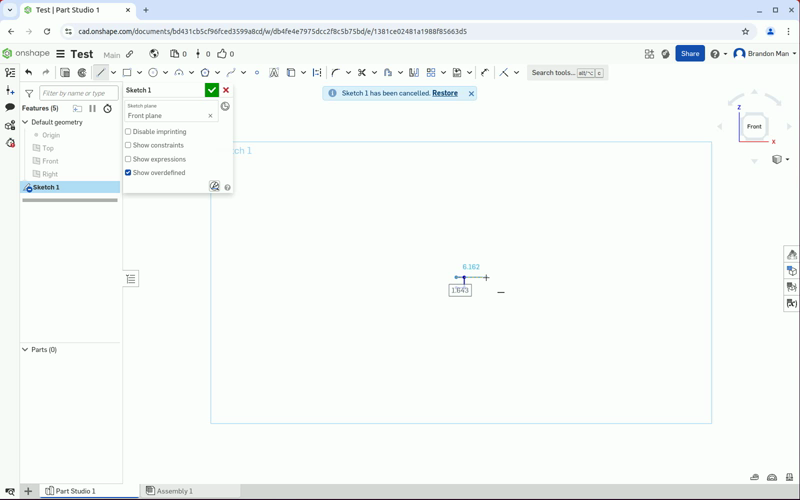
key_down(shift)
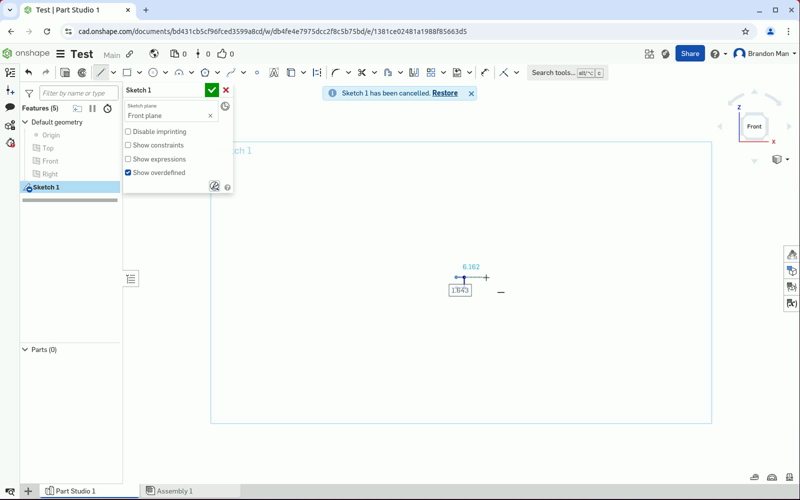
mouse_move(456, 287)
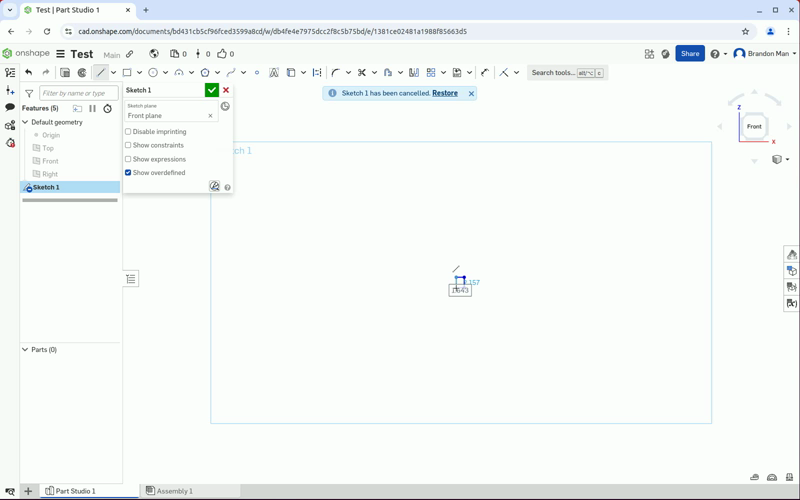
key_up(shift)
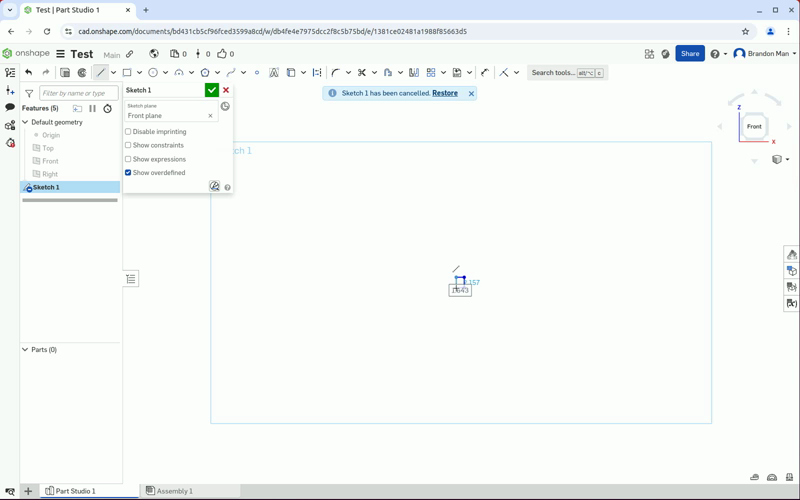
click(456, 287)
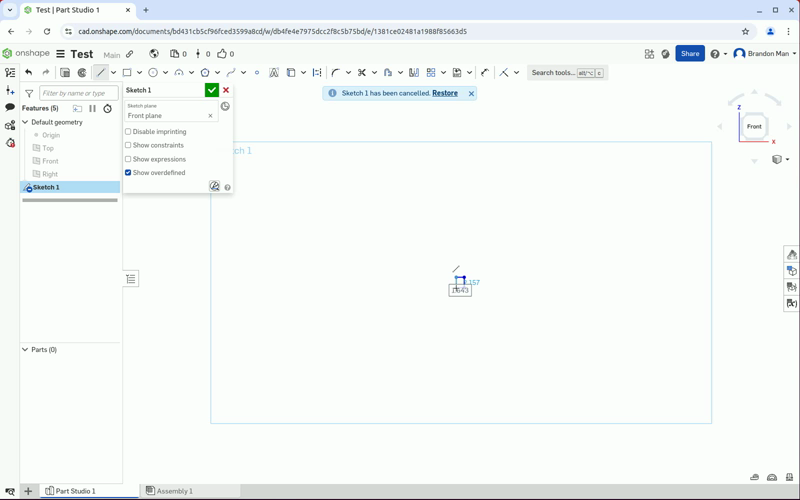
key(esc)
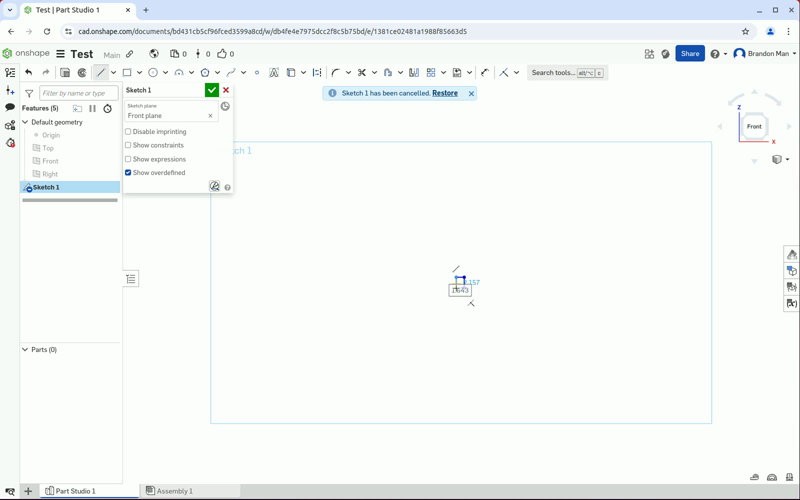
key(l)
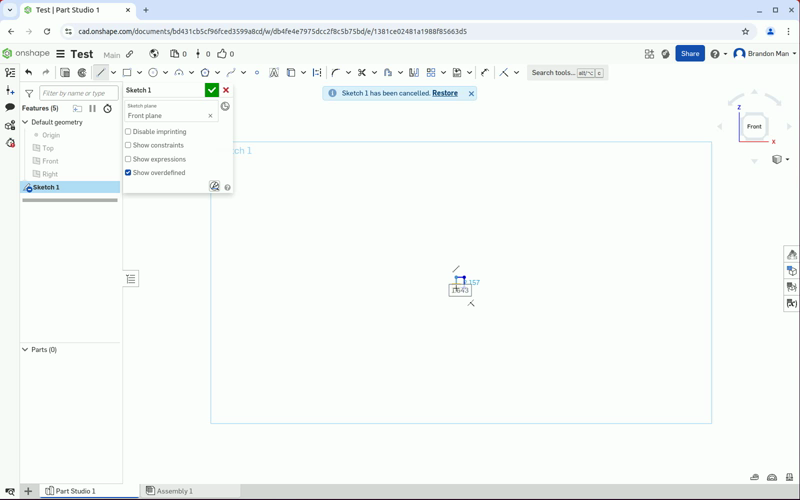
key_down(shift)
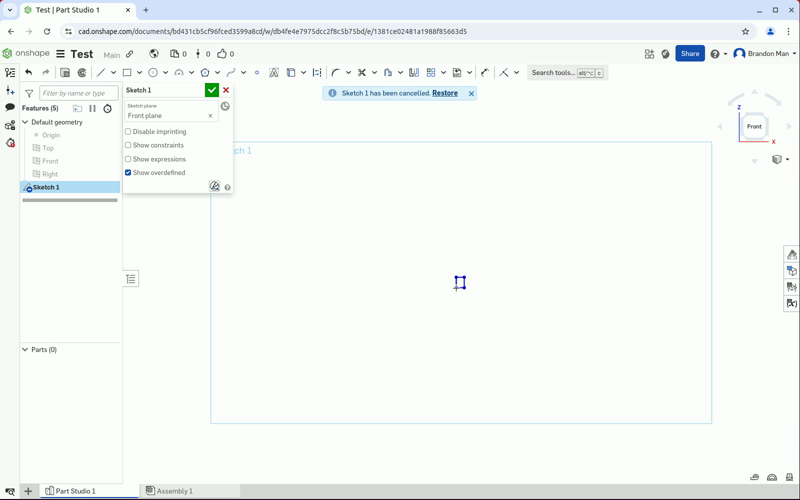
mouse_move(456, 287)
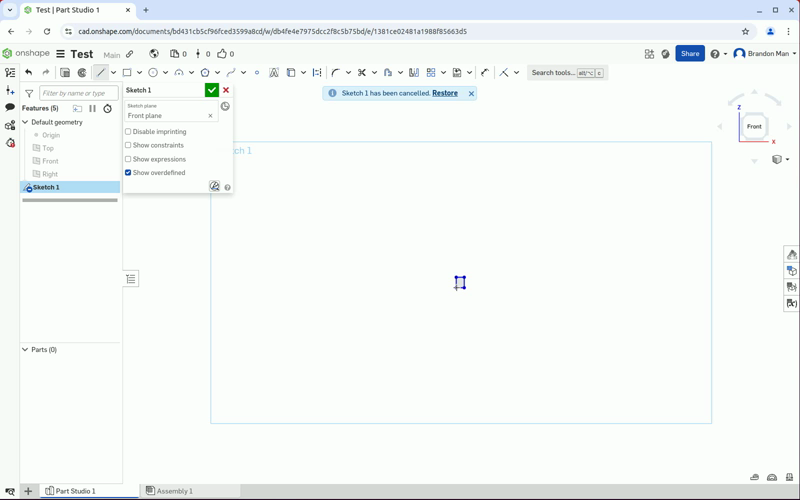
scroll(6)
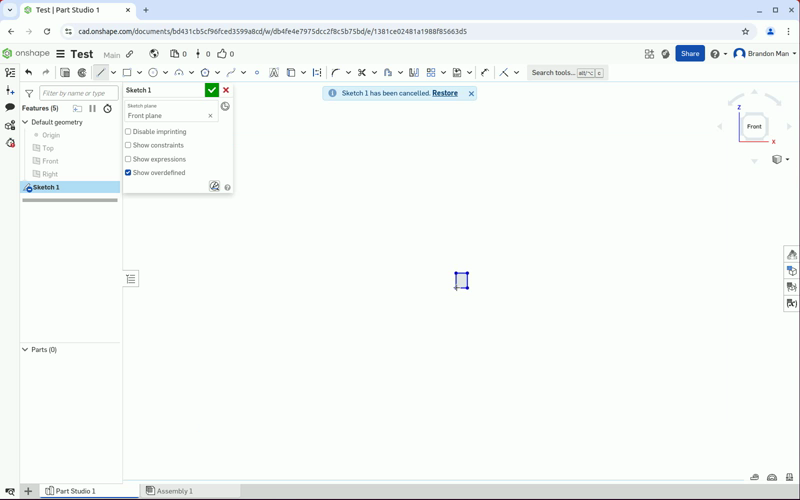
scroll(6)
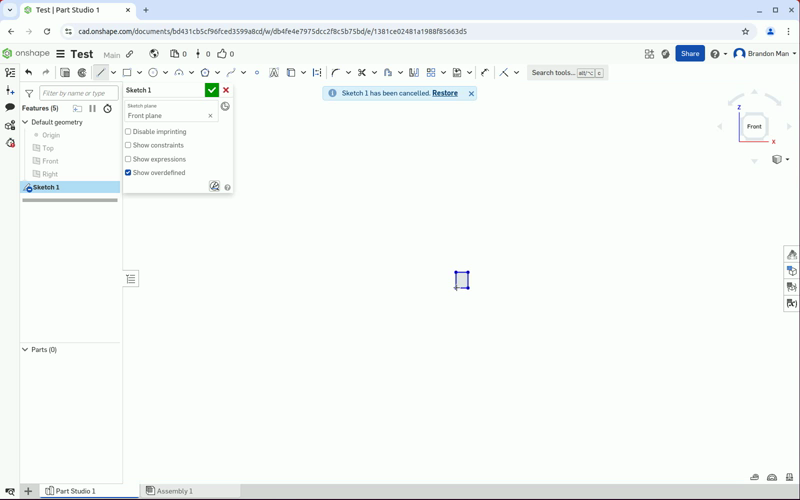
scroll(6)
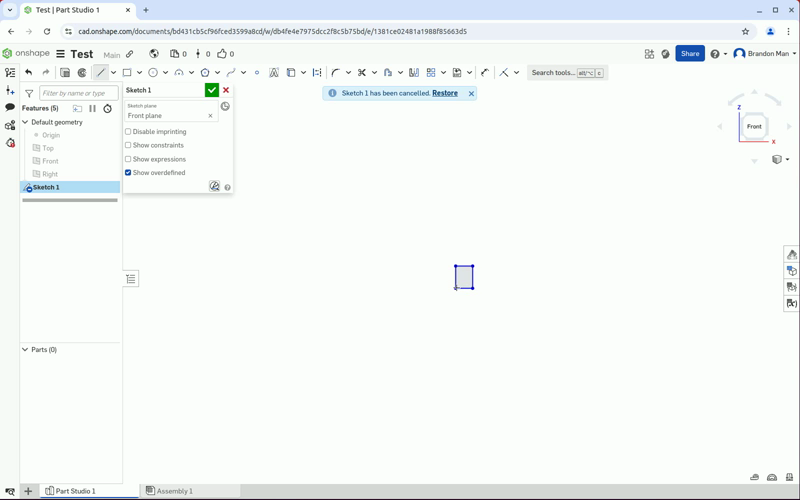
scroll(6)
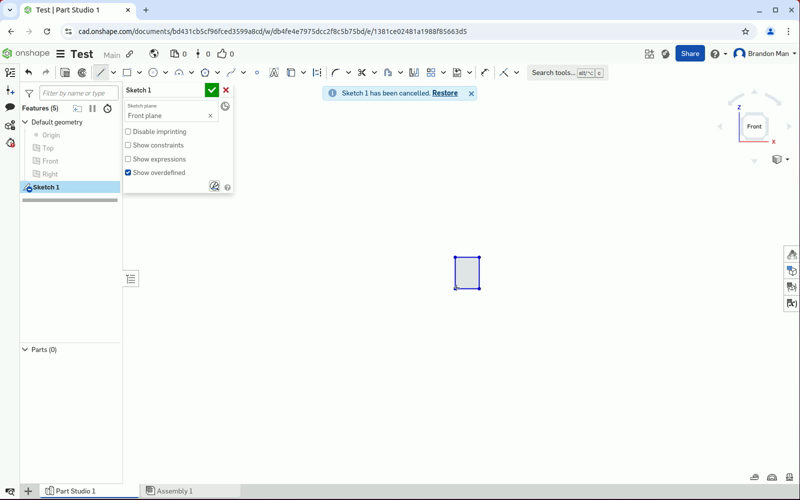
scroll(6)
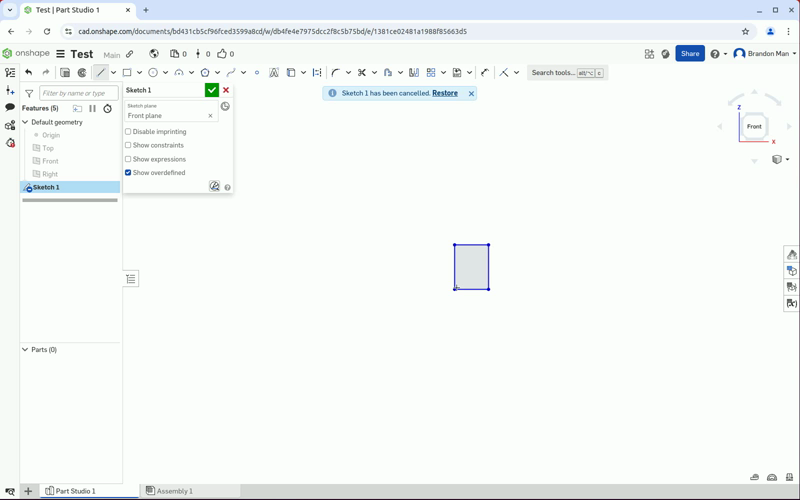
scroll(6)
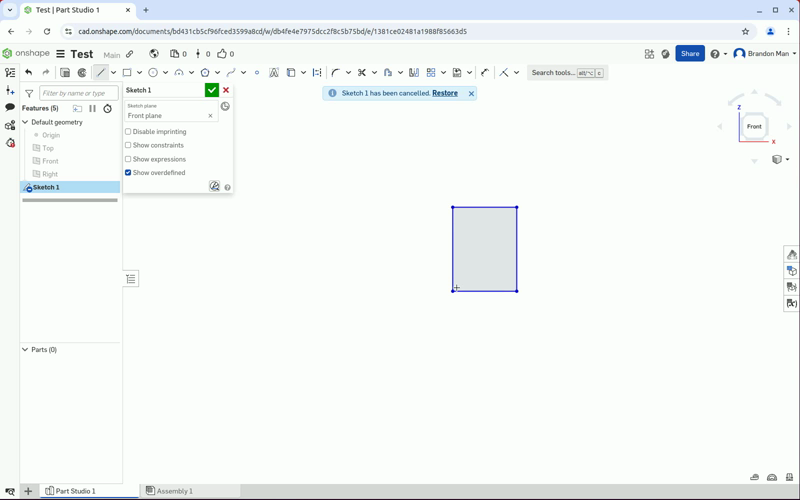
scroll(6)
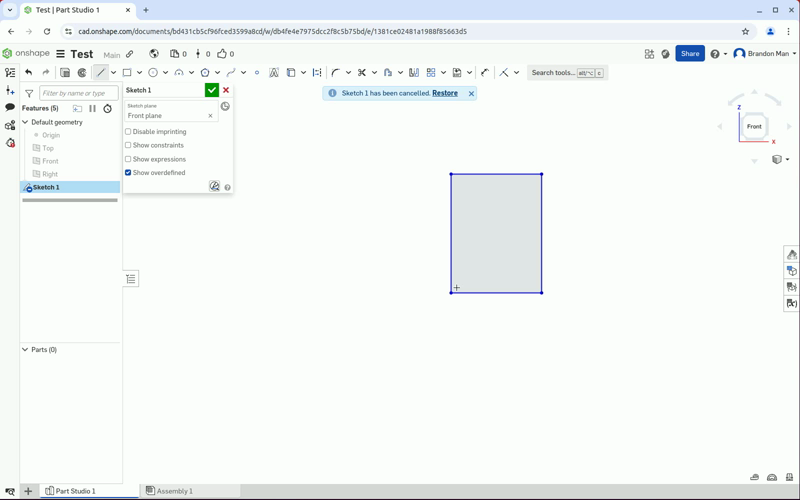
click(456, 287)
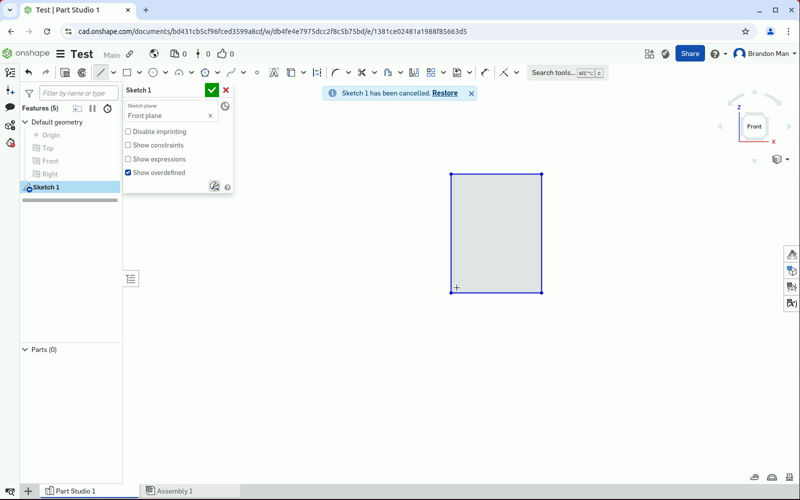
scroll(-6)
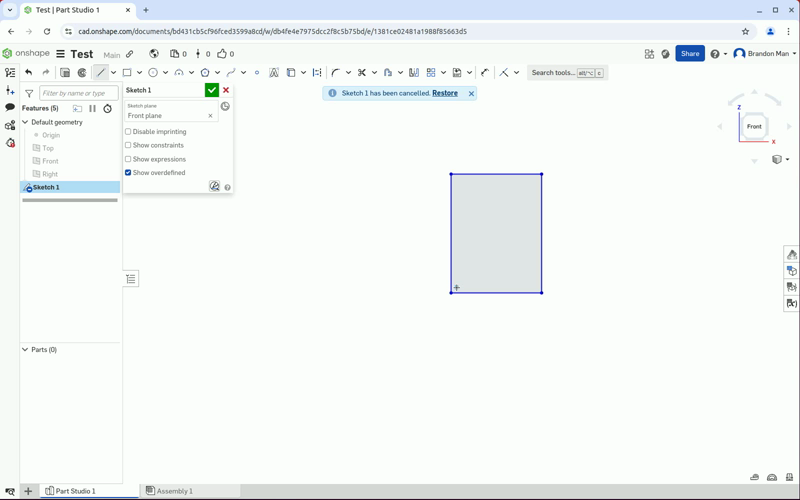
scroll(-6)
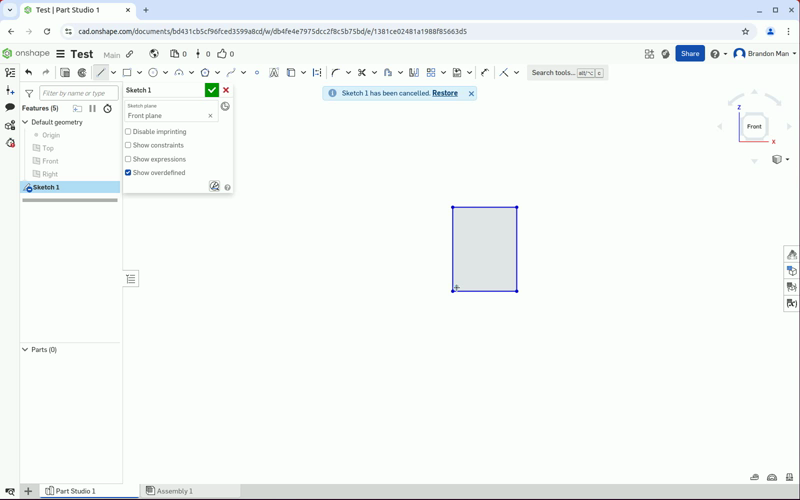
scroll(-6)
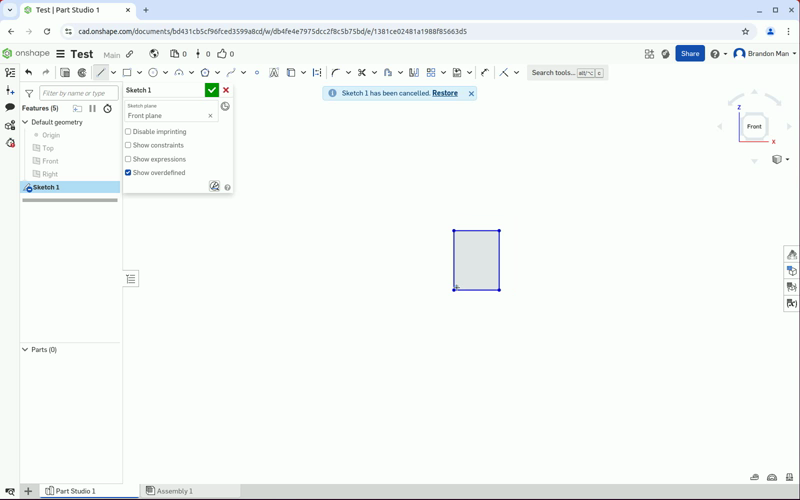
scroll(-6)
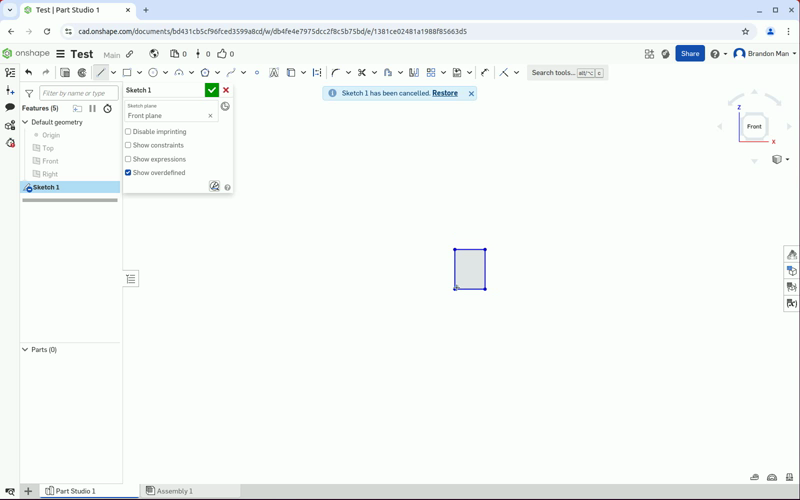
scroll(-6)
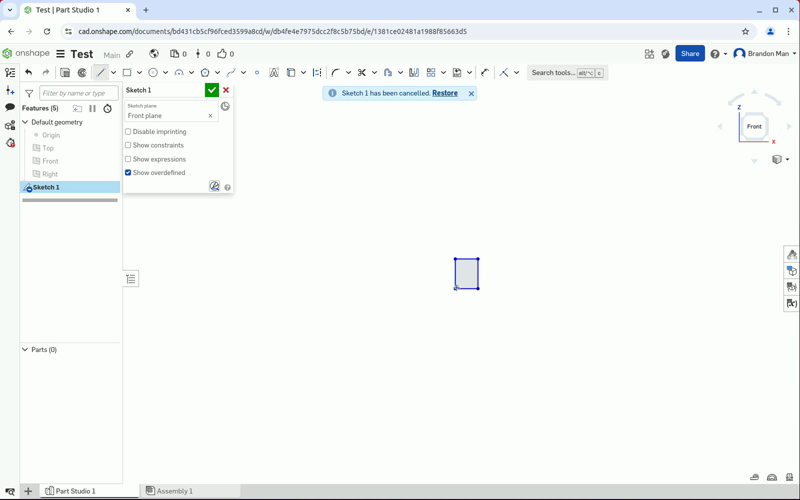
scroll(-6)
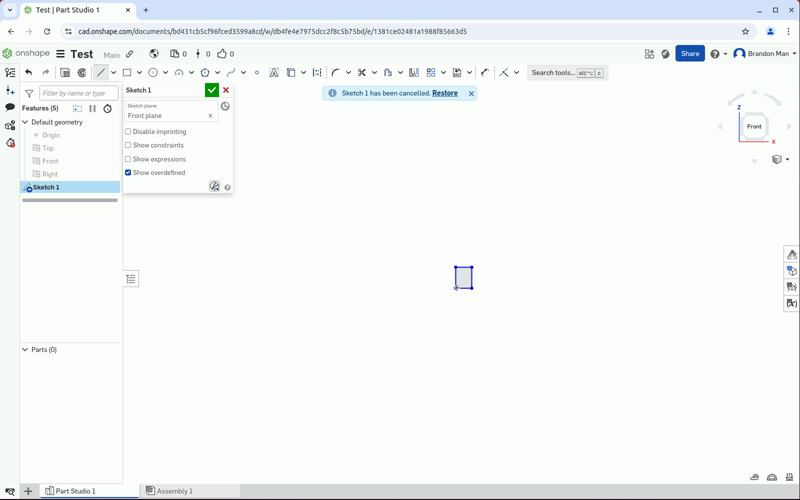
scroll(-6)
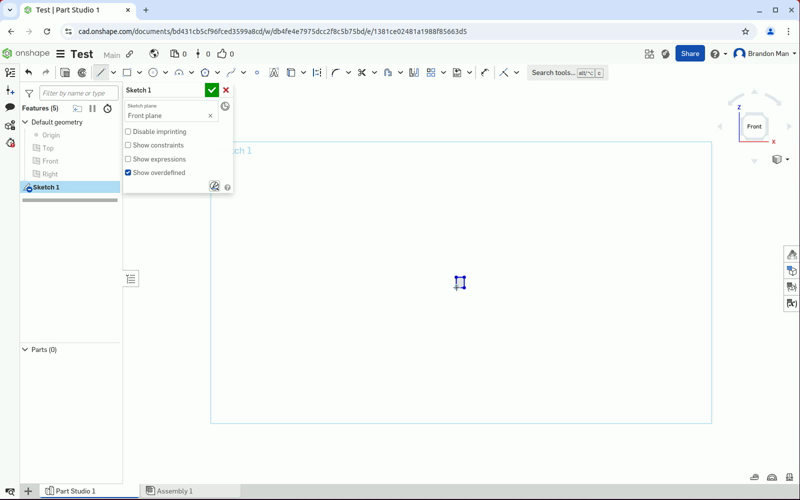
key_up(shift)
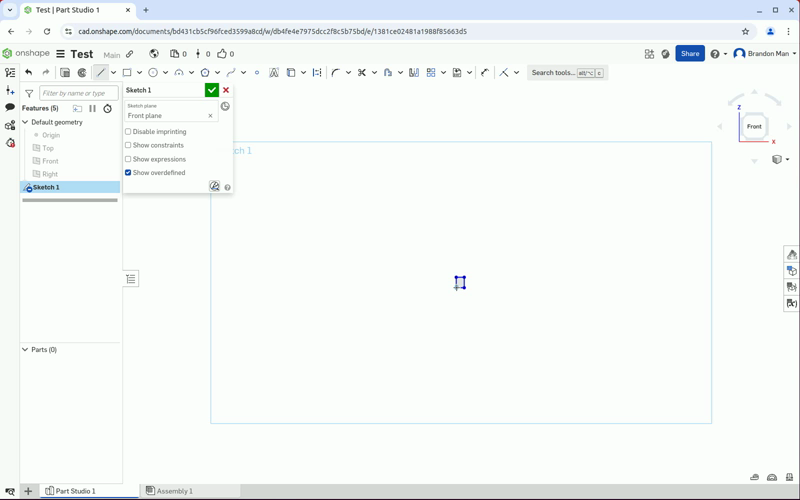
key_down(shift)
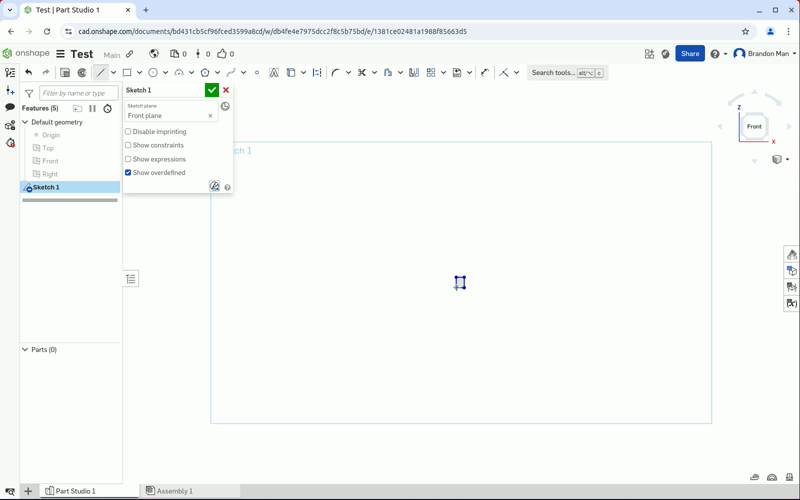
mouse_move(486, 287)
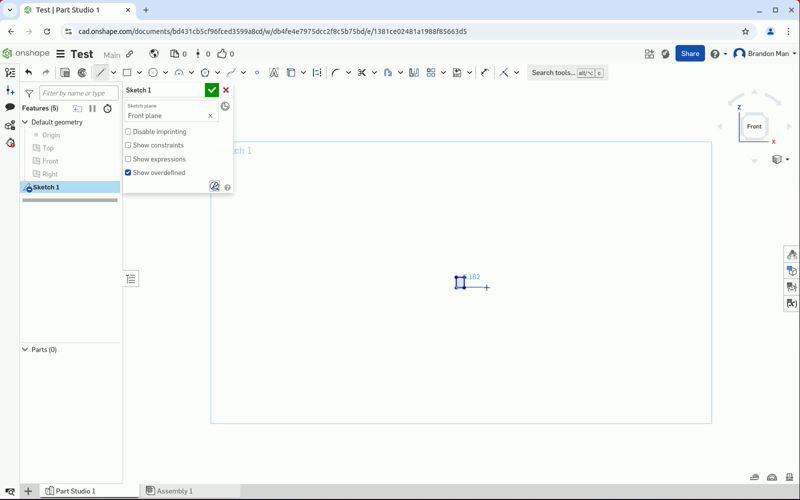
mouse_move(464, 287)
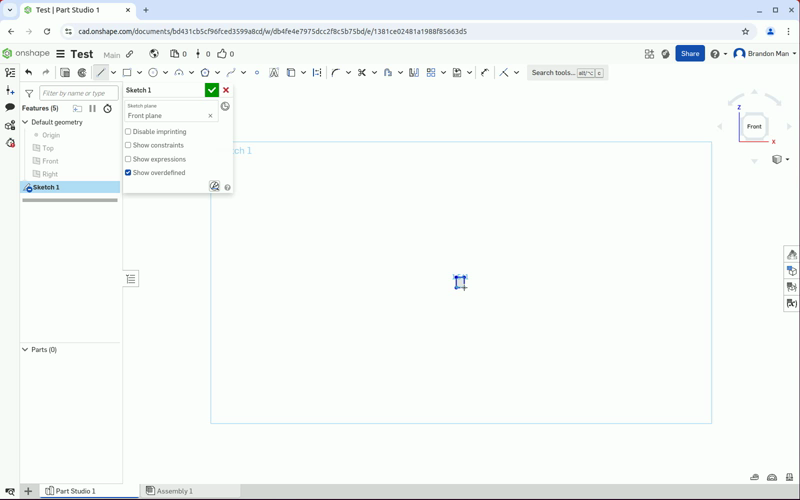
scroll(6)
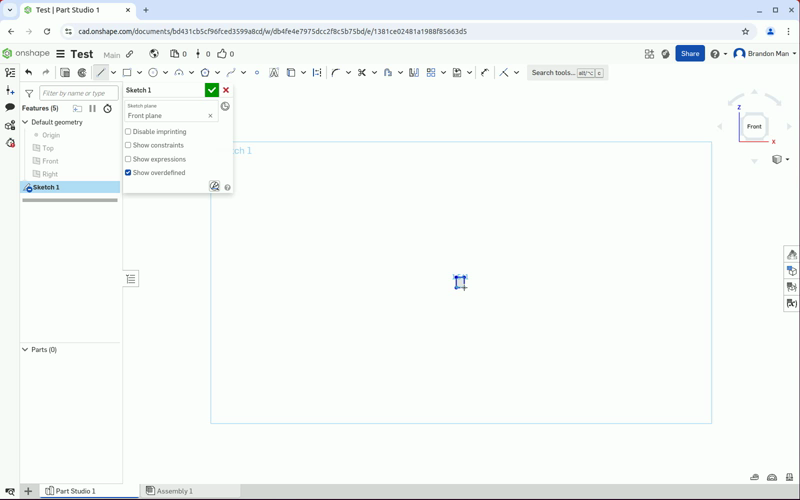
scroll(6)
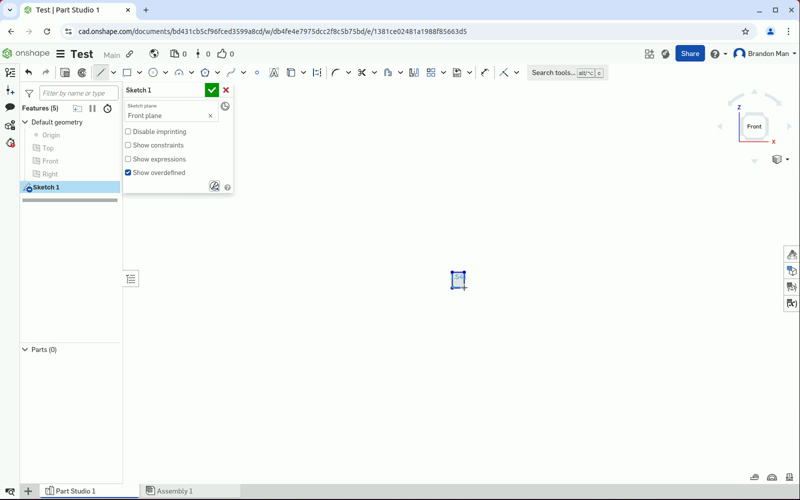
scroll(6)
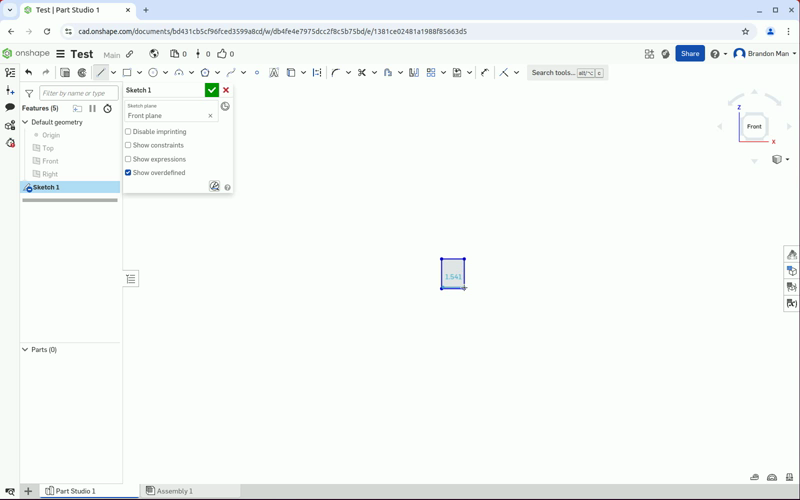
scroll(6)
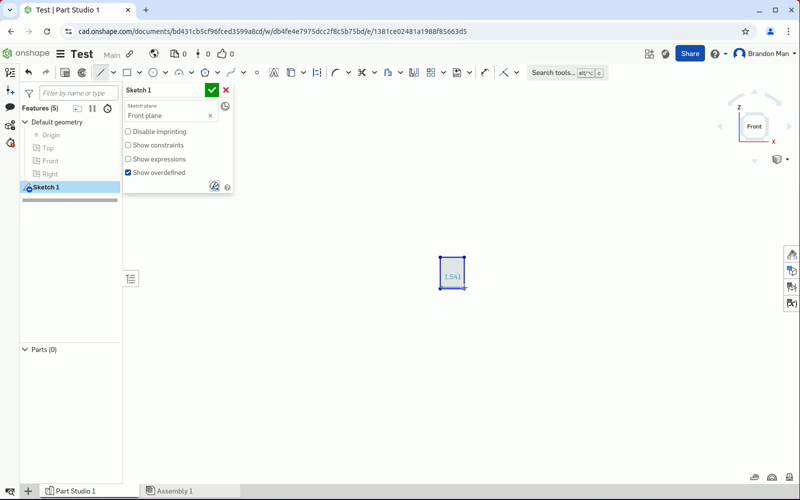
scroll(6)
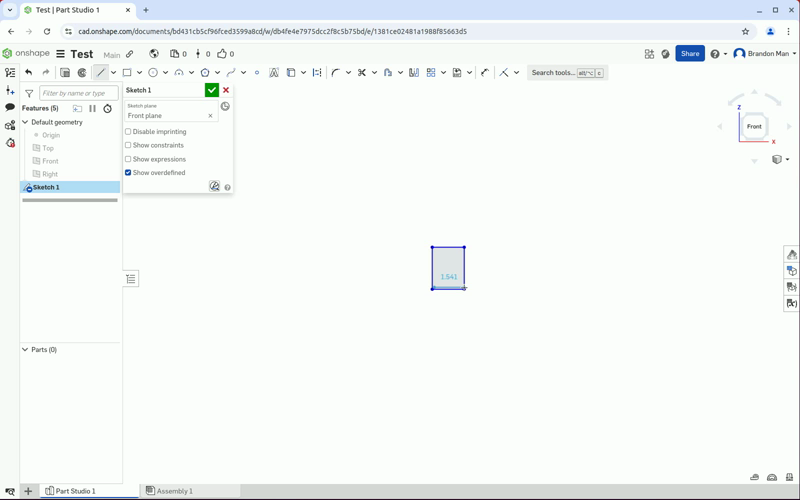
scroll(6)
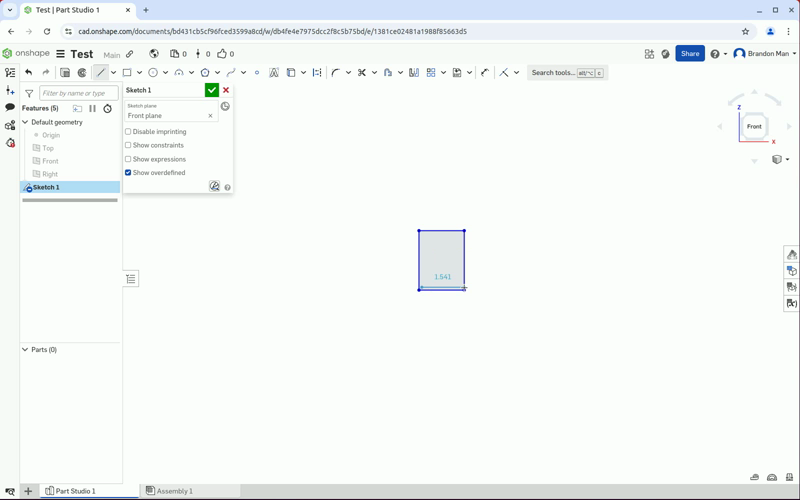
scroll(6)
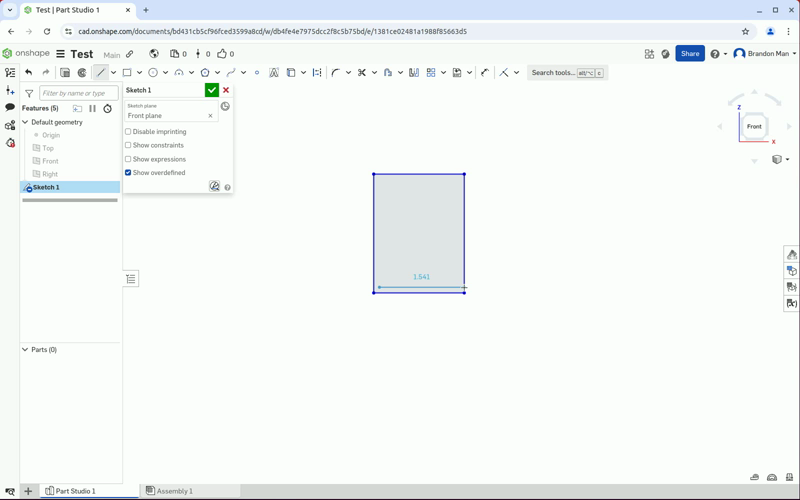
click(464, 287)
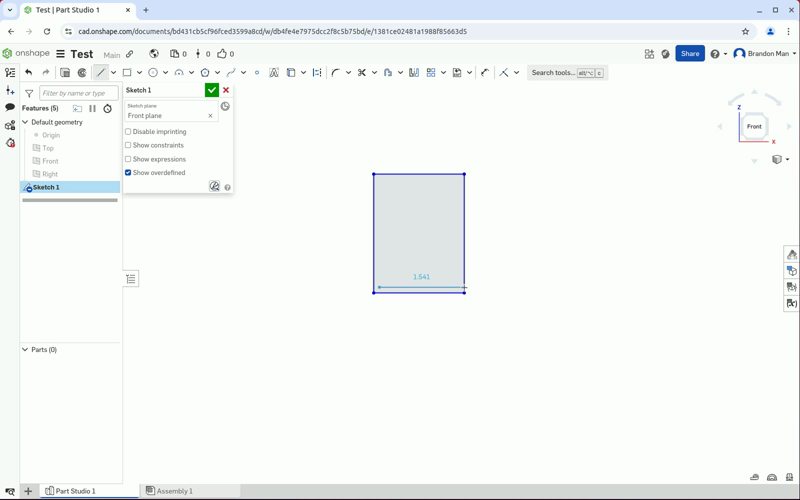
scroll(-6)
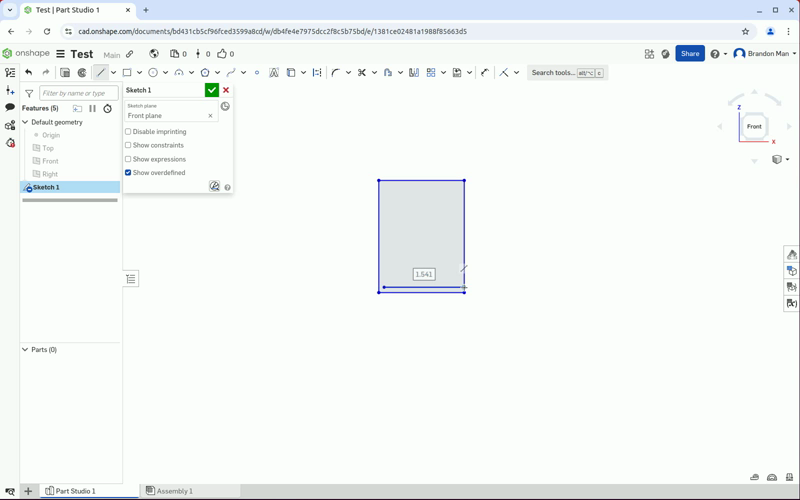
scroll(-6)
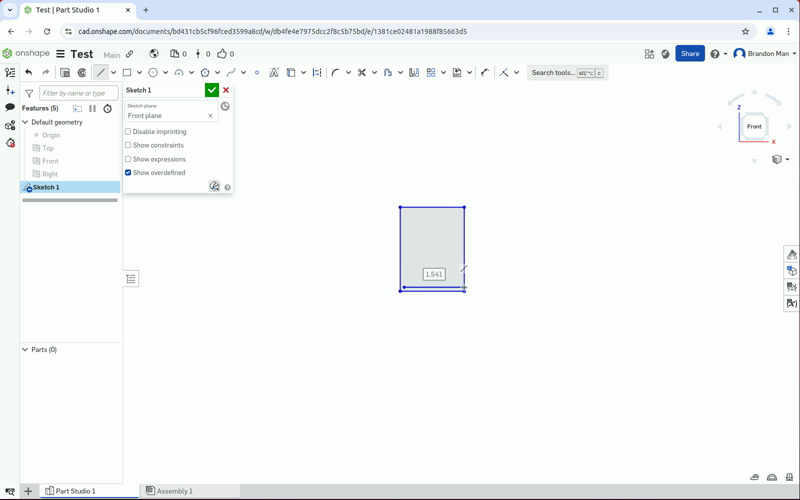
scroll(-6)
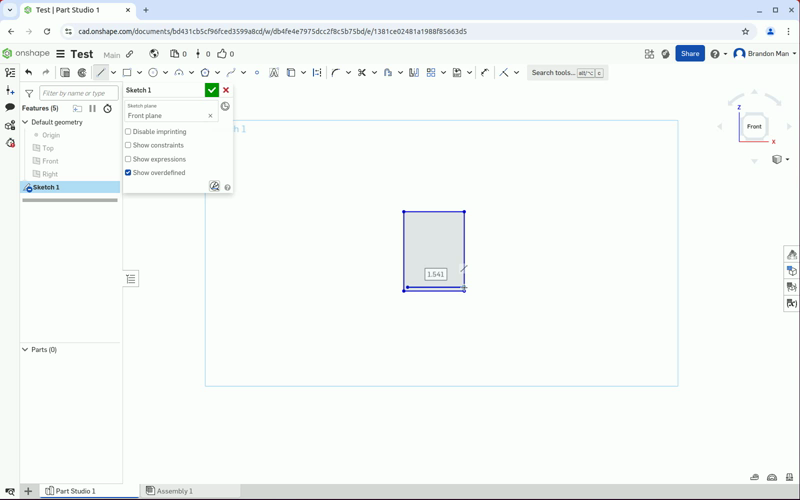
scroll(-6)
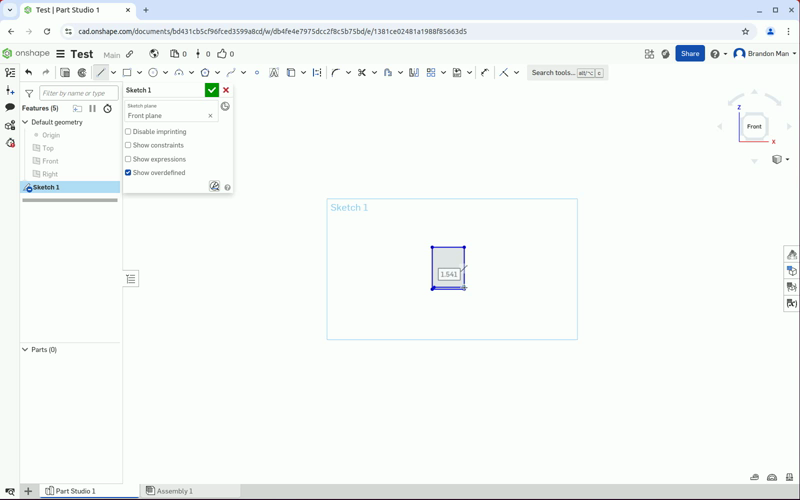
scroll(-6)
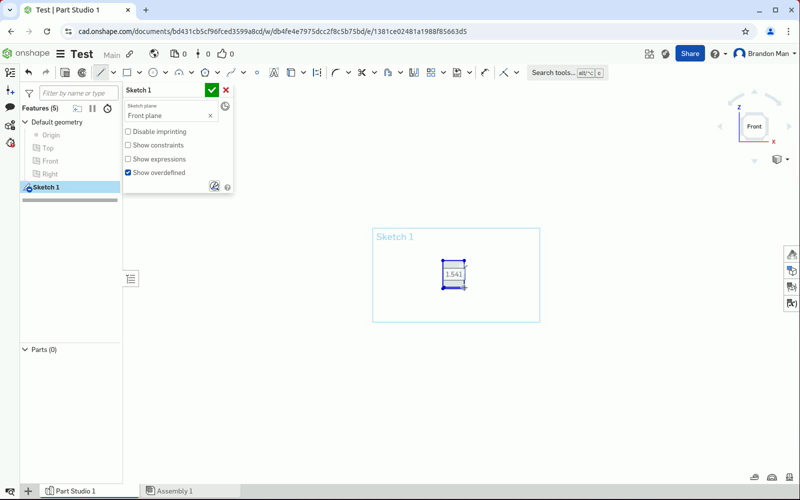
scroll(-6)
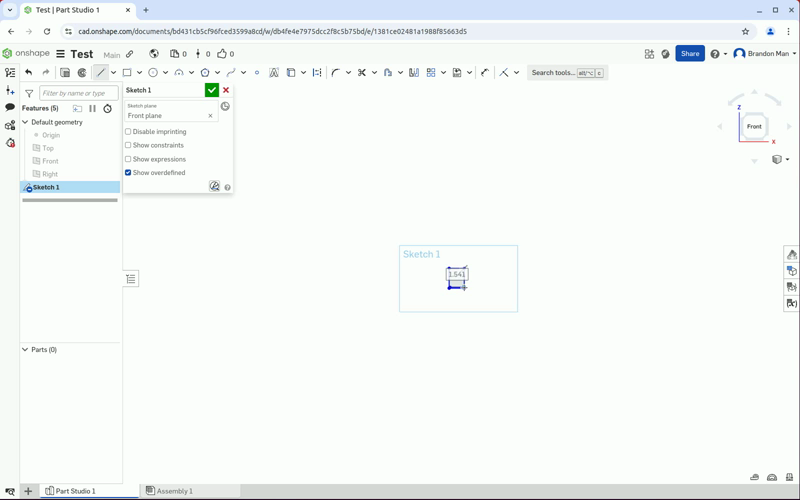
scroll(-6)
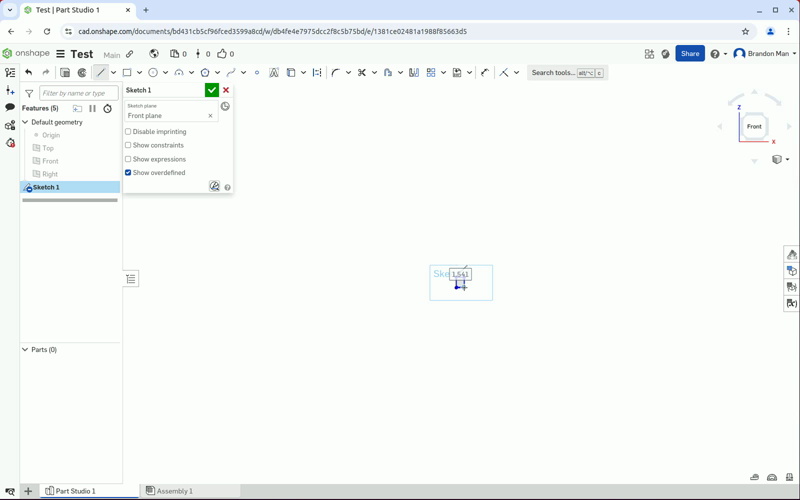
key_up(shift)
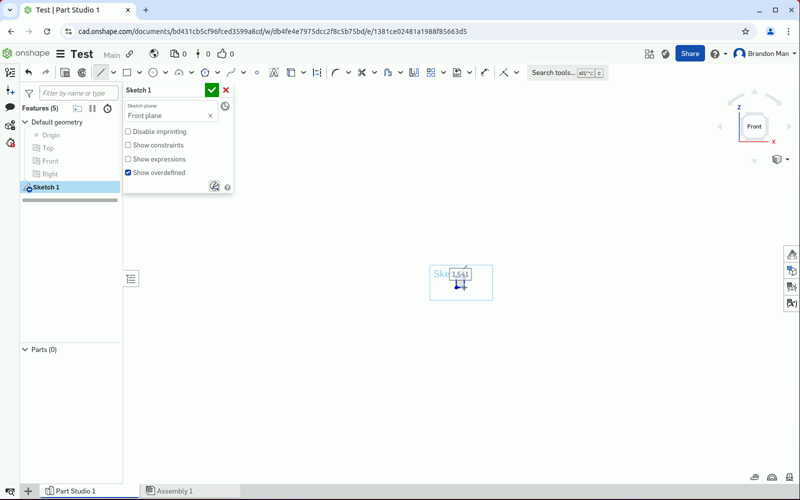
key_down(shift)
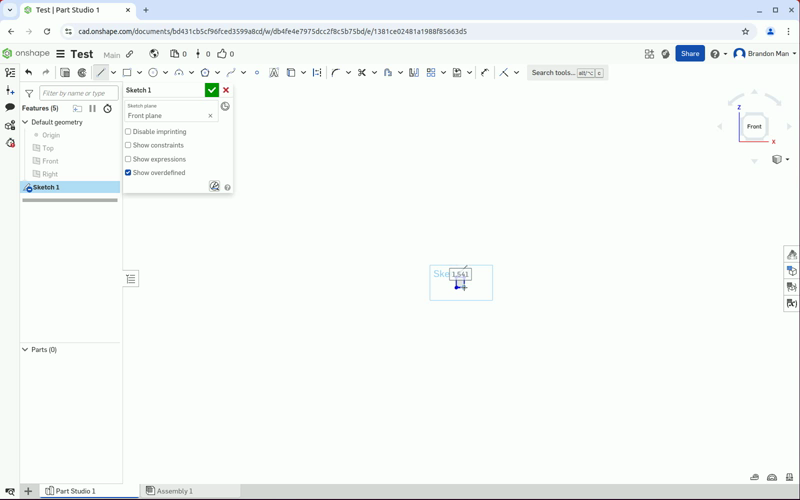
mouse_move(494, 287)
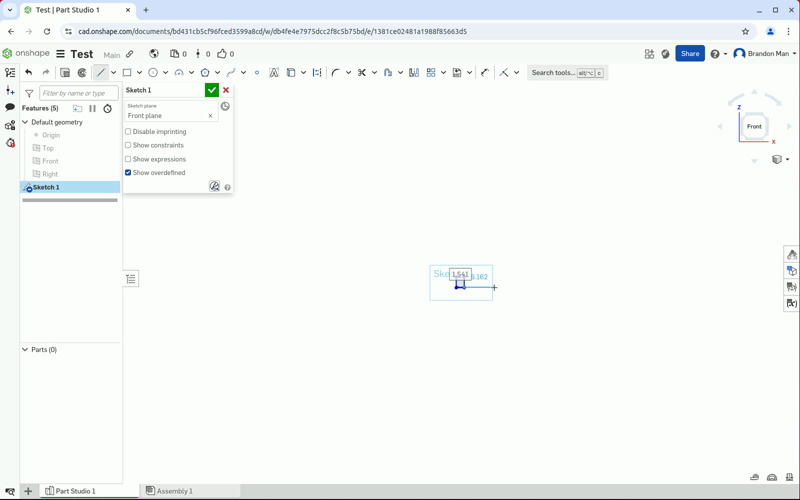
mouse_move(464, 277)
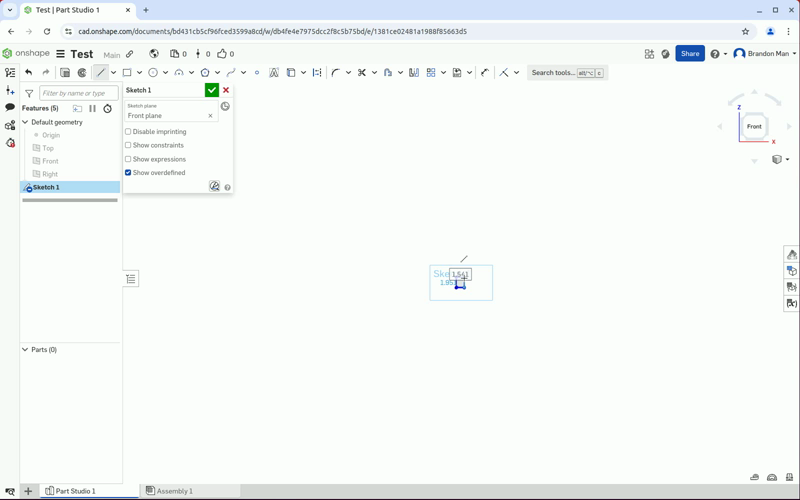
scroll(6)
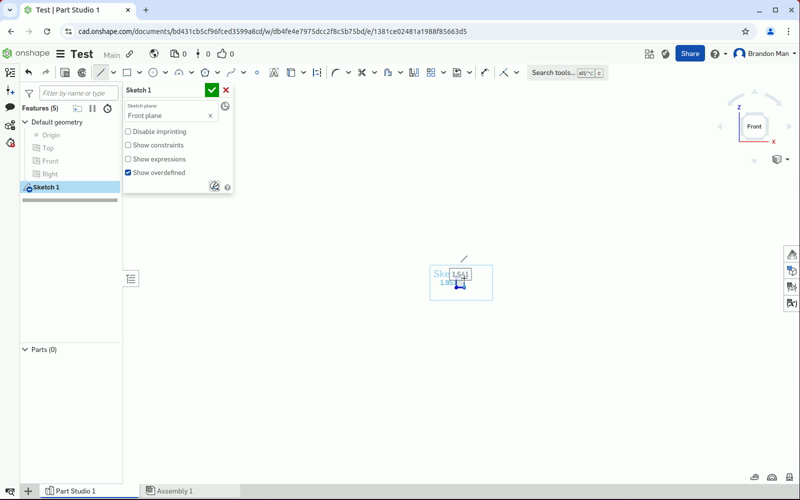
scroll(6)
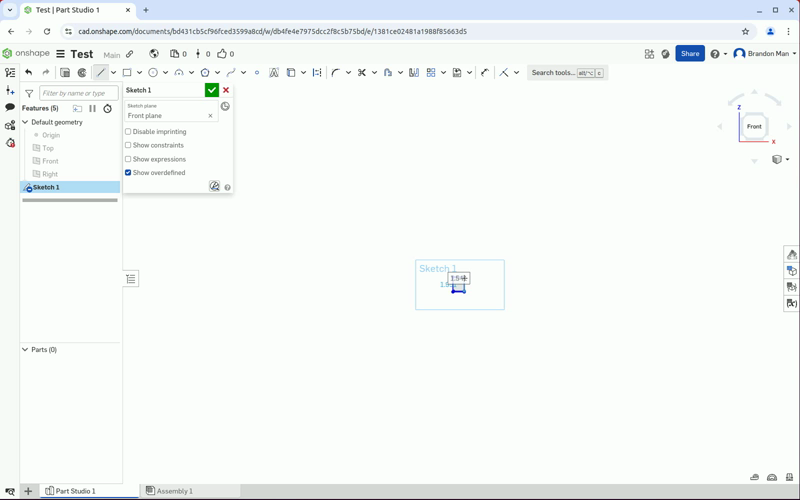
scroll(6)
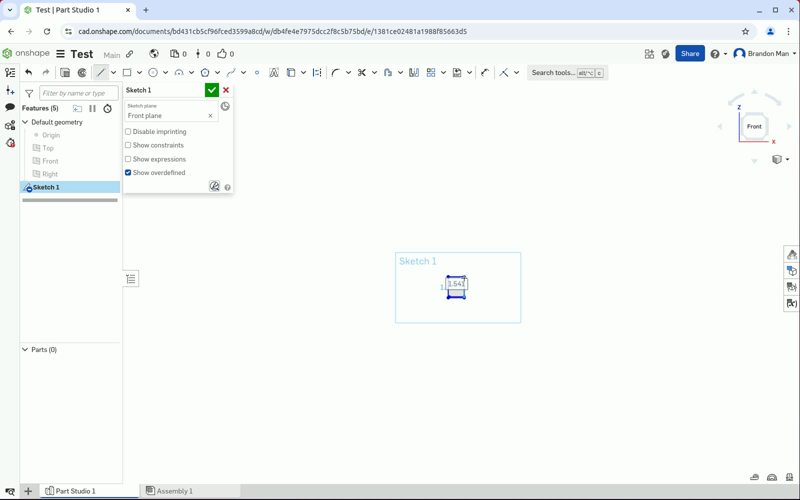
scroll(6)
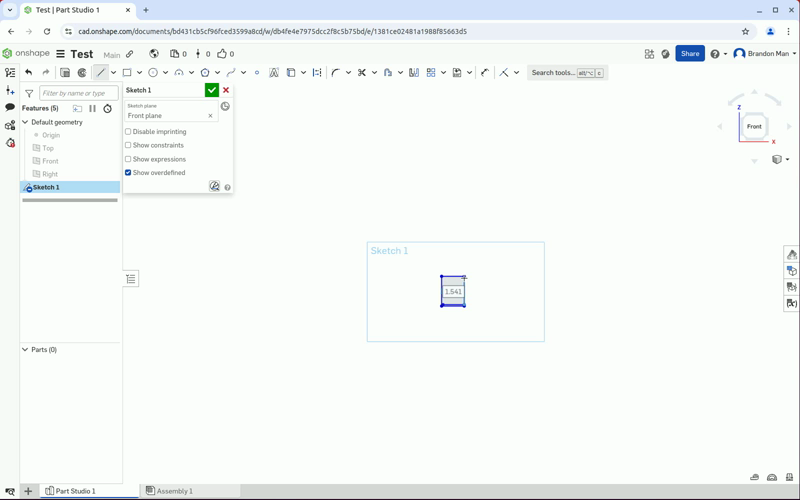
scroll(6)
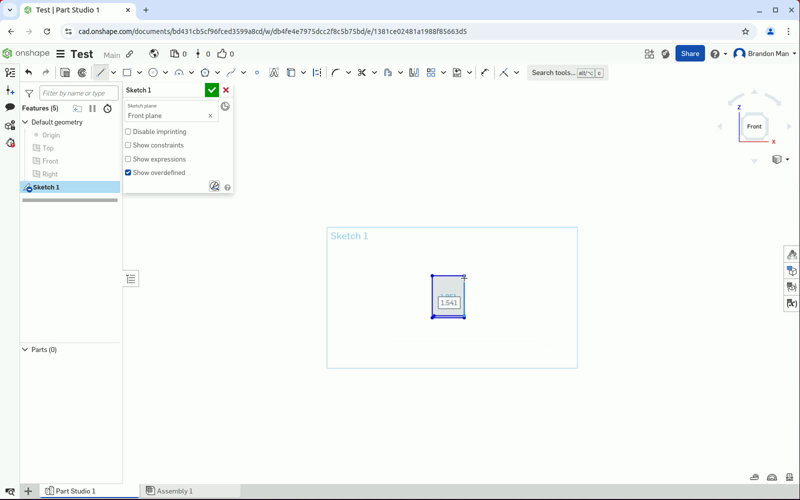
scroll(6)
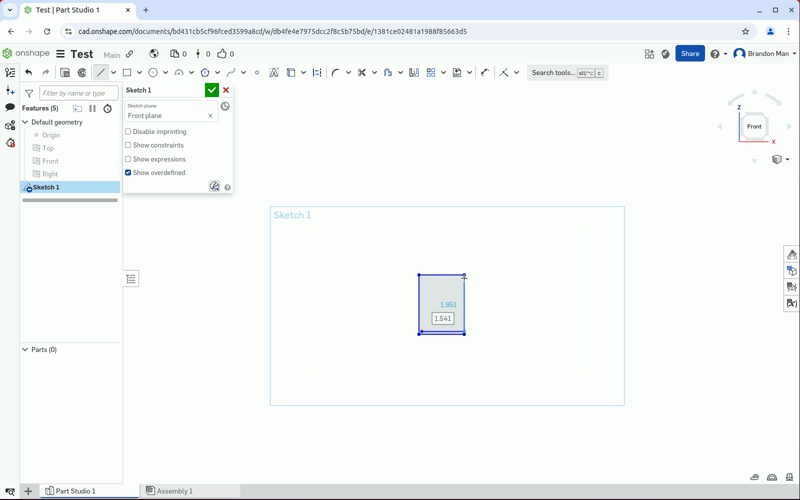
scroll(6)
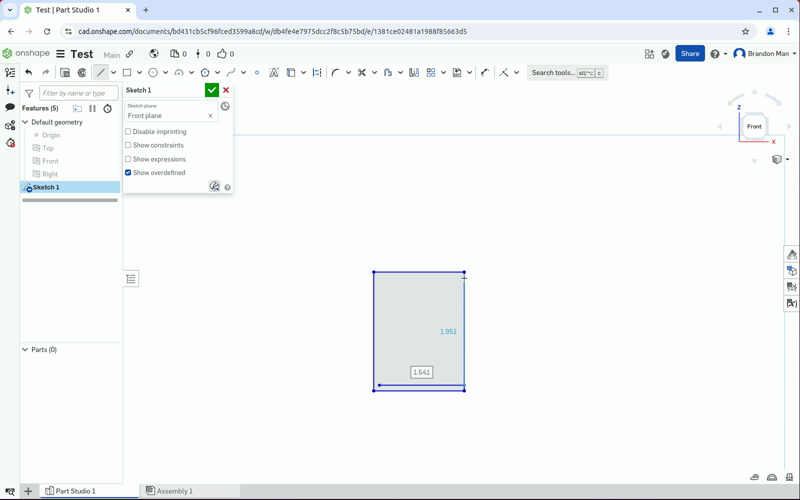
click(464, 277)
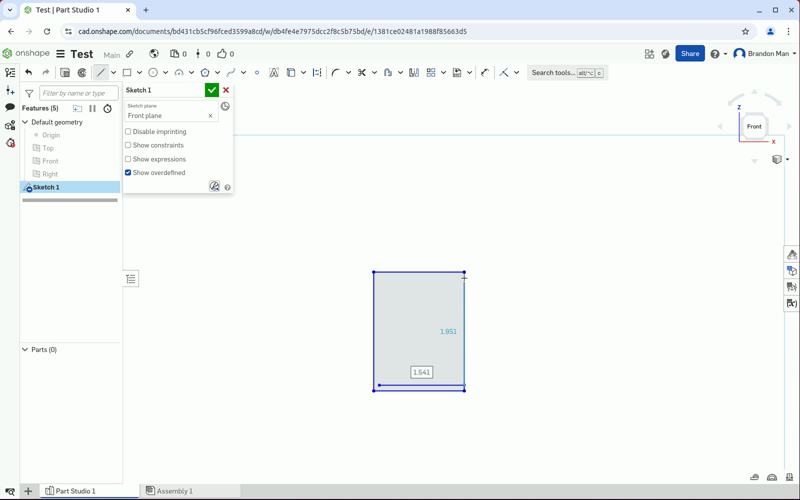
scroll(-6)
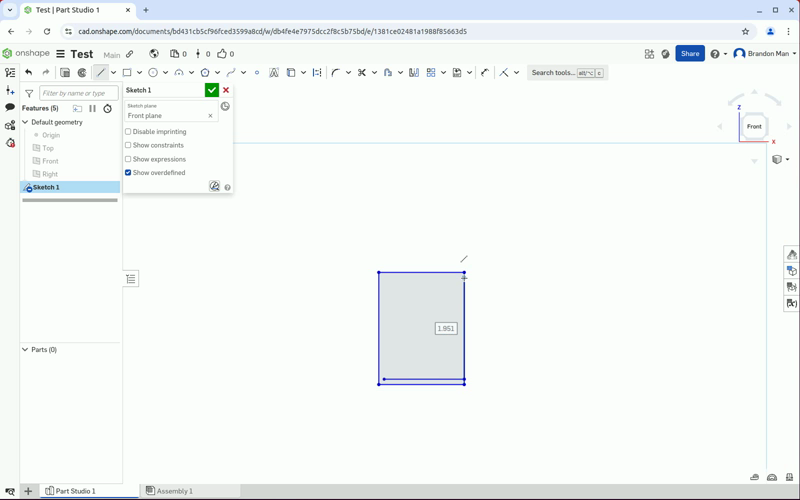
scroll(-6)
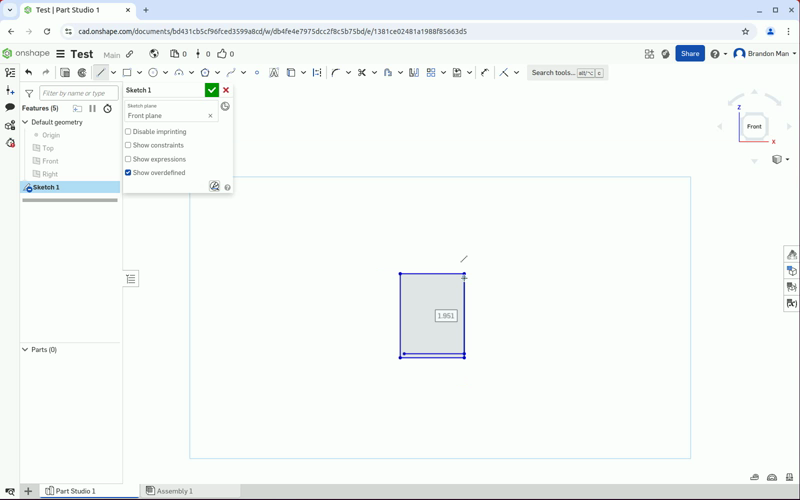
scroll(-6)
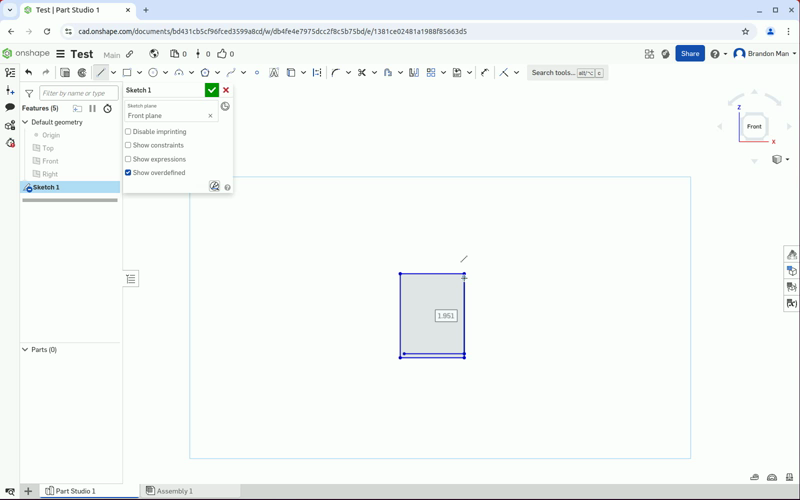
scroll(-6)
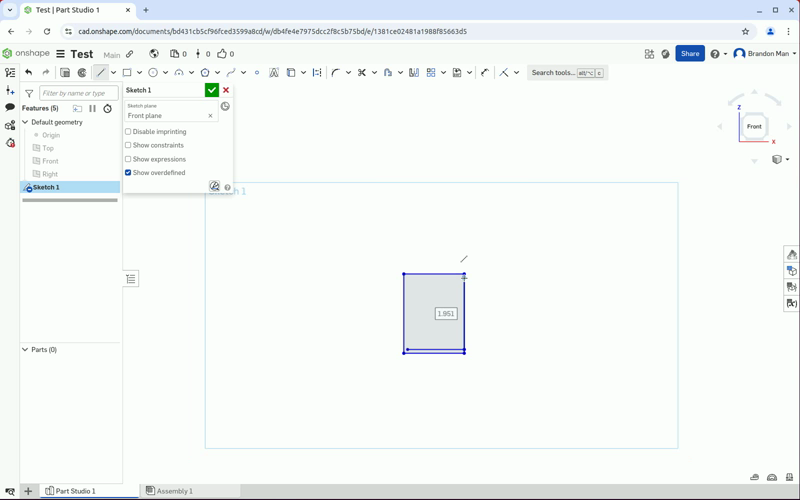
scroll(-6)
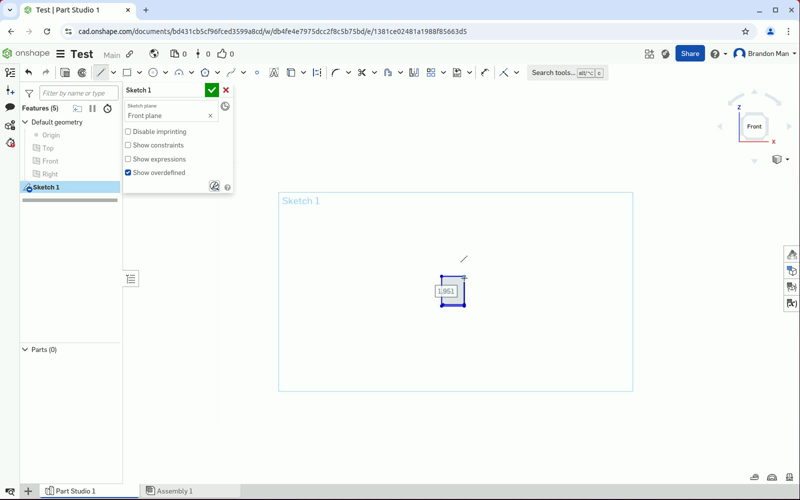
scroll(-6)
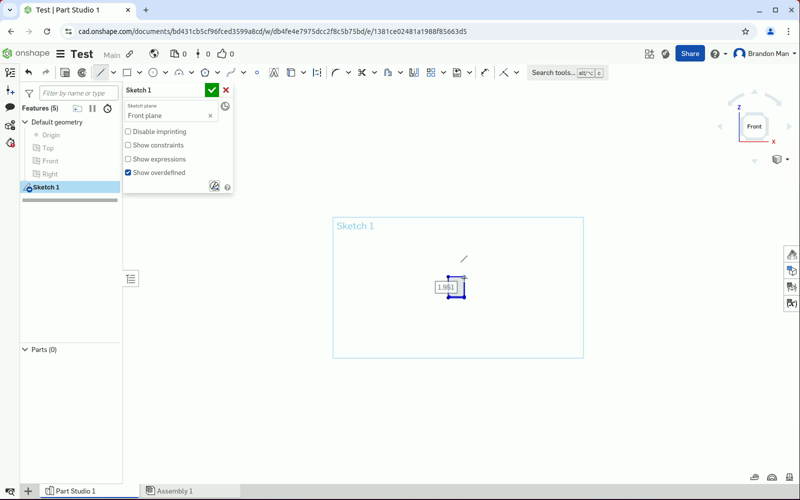
scroll(-6)
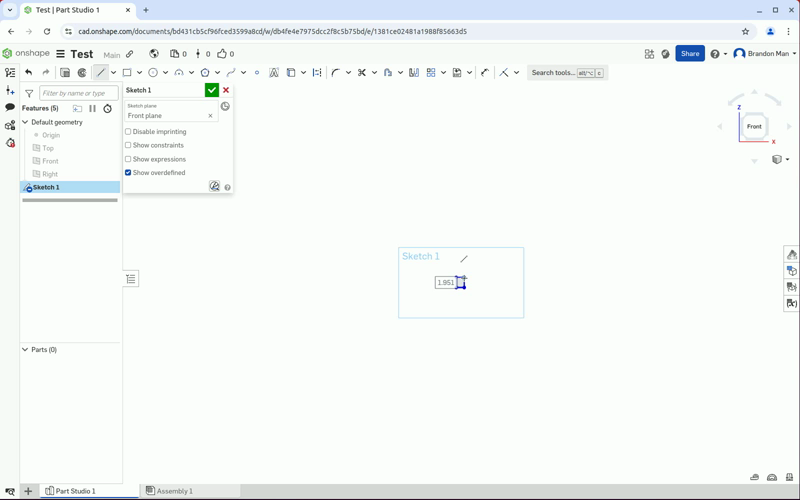
key_up(shift)
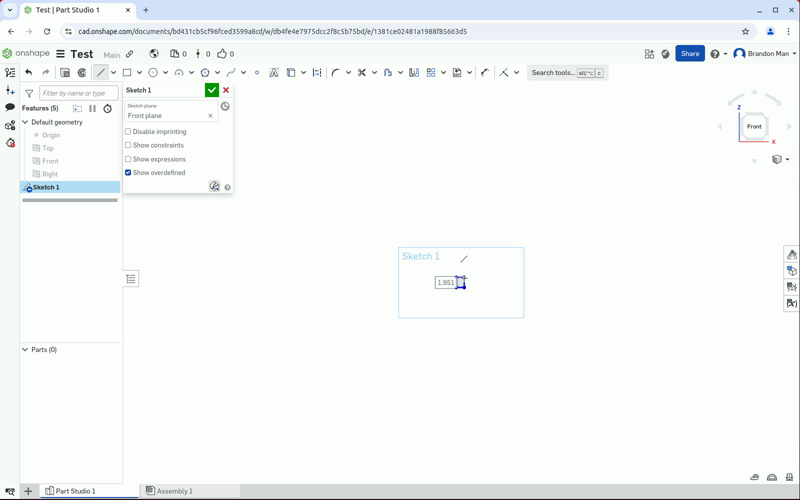
key_down(shift)
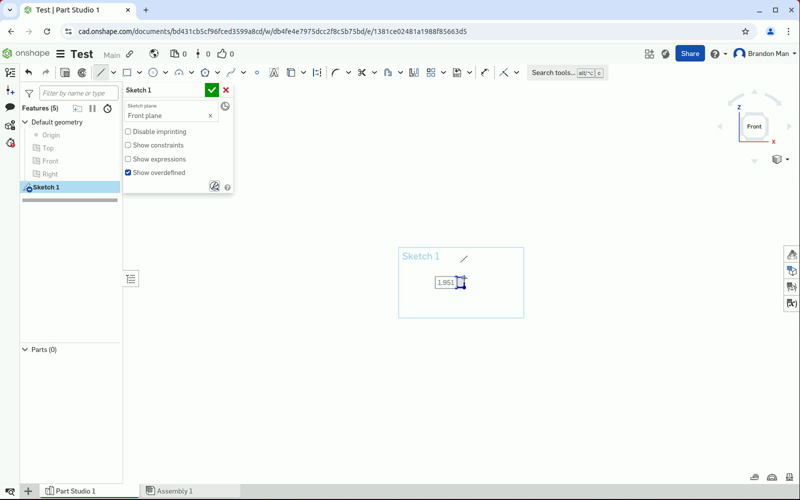
mouse_move(494, 277)
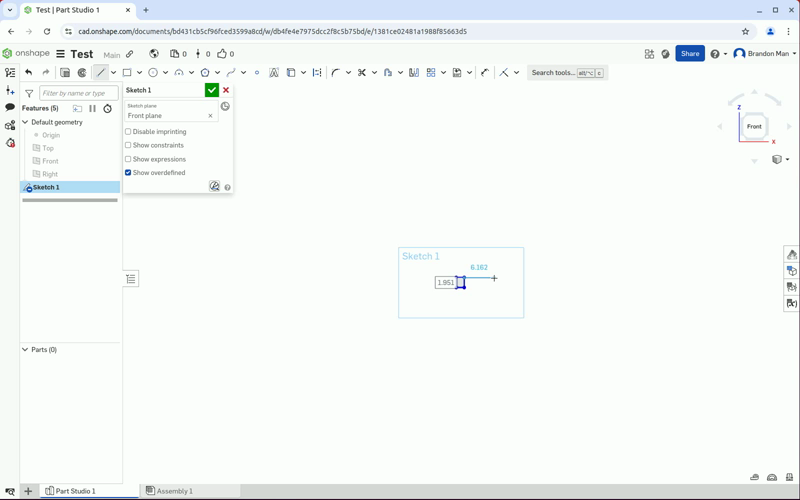
mouse_move(456, 277)
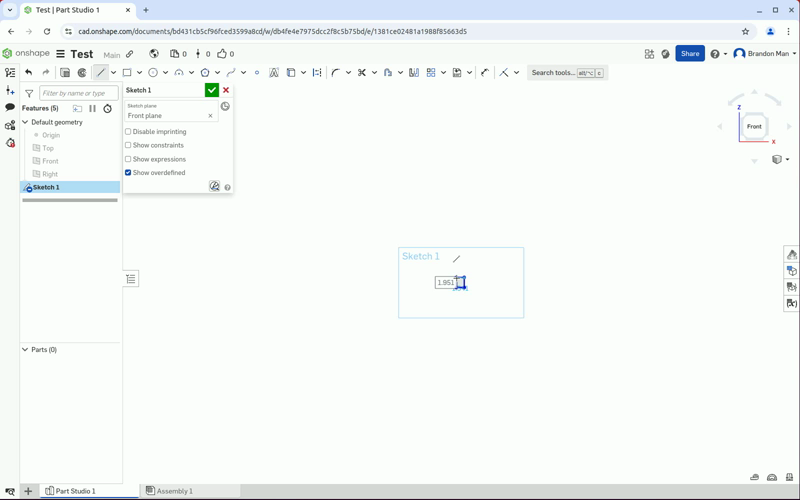
scroll(6)
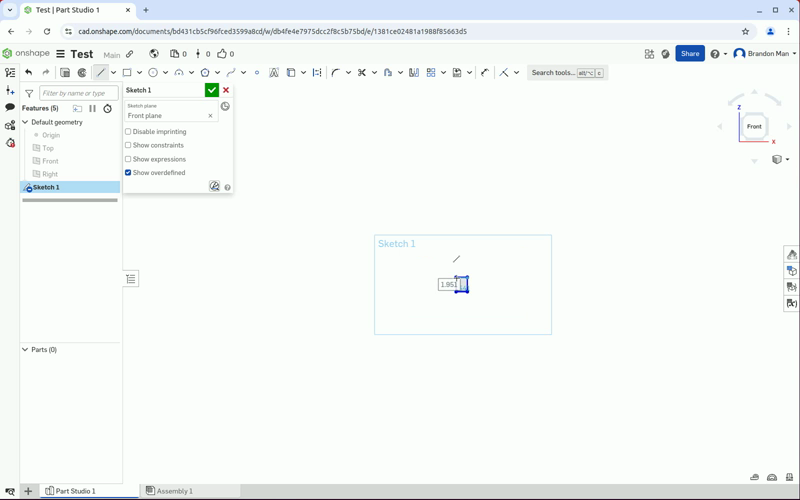
scroll(6)
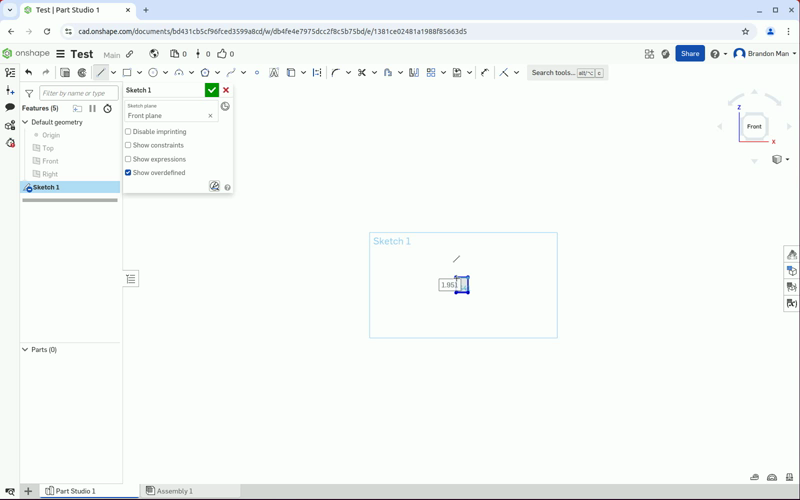
scroll(6)
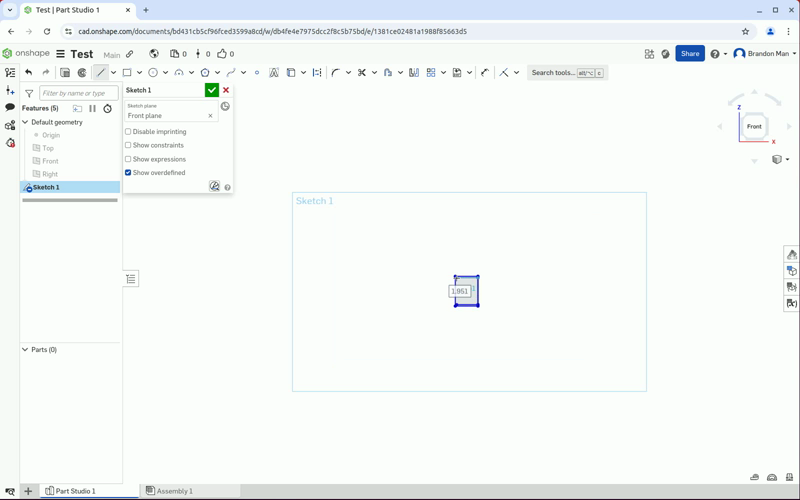
scroll(6)
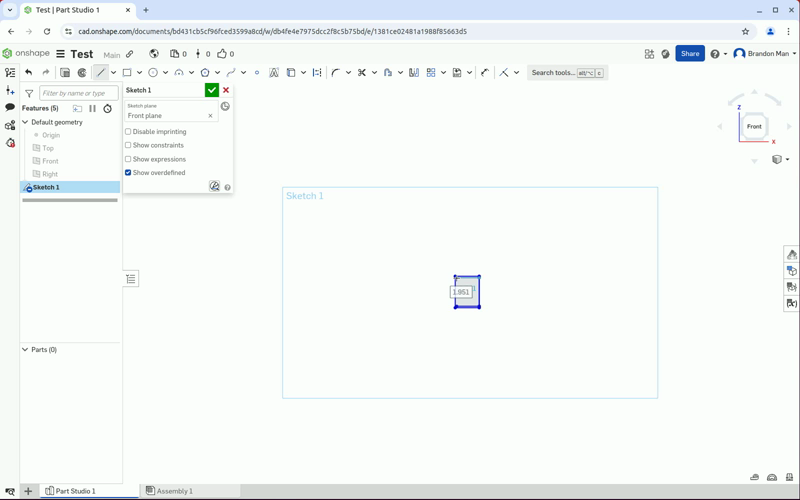
scroll(6)
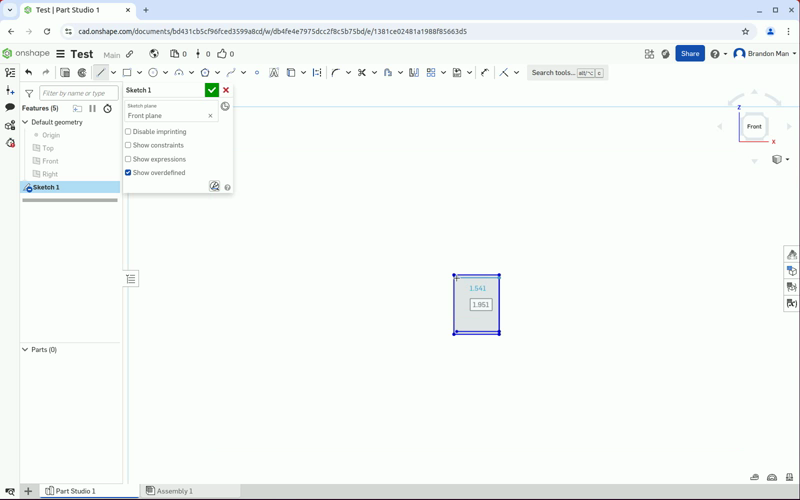
scroll(6)
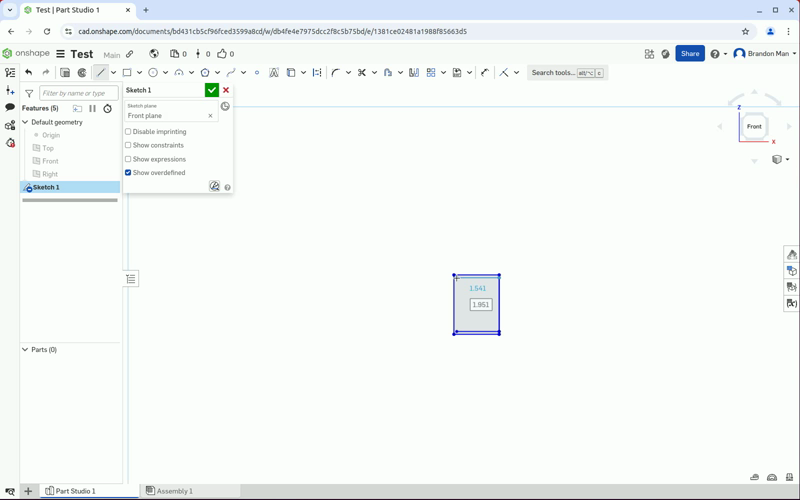
scroll(6)
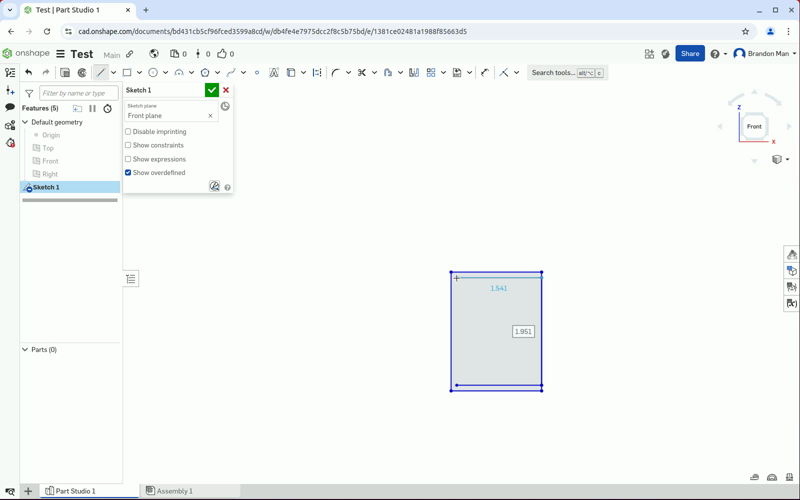
click(456, 277)
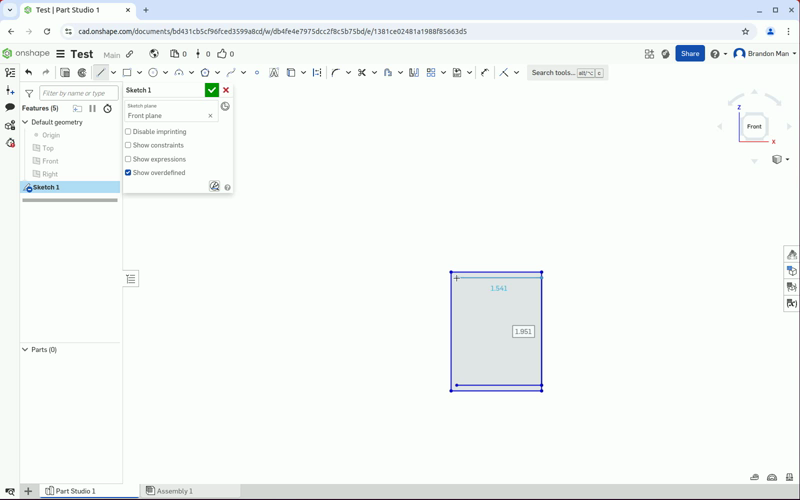
scroll(-6)
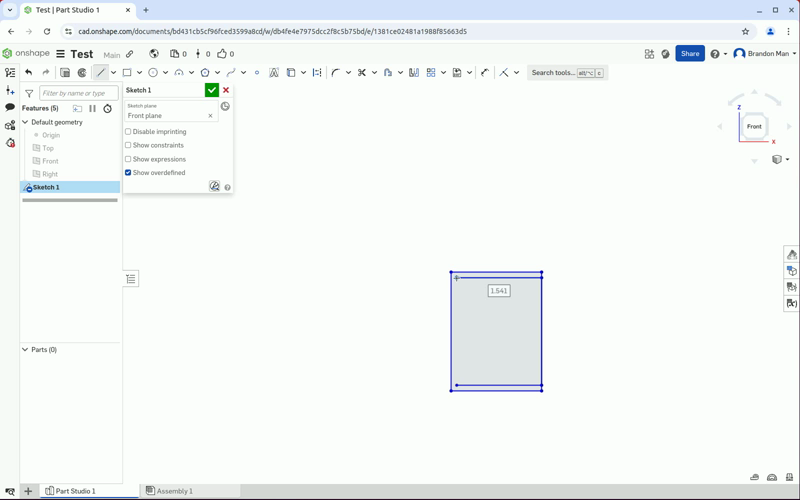
scroll(-6)
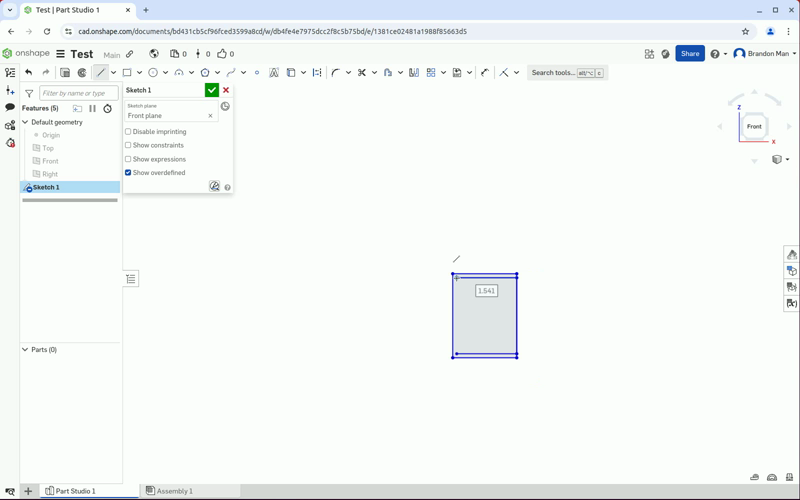
scroll(-6)
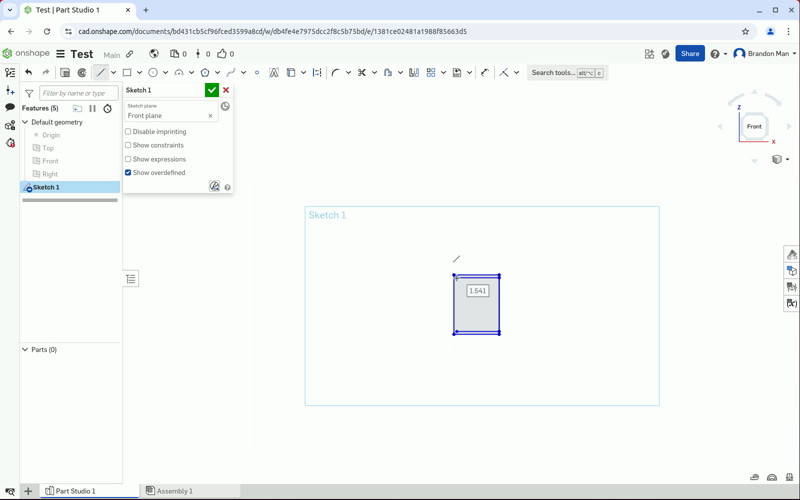
scroll(-6)
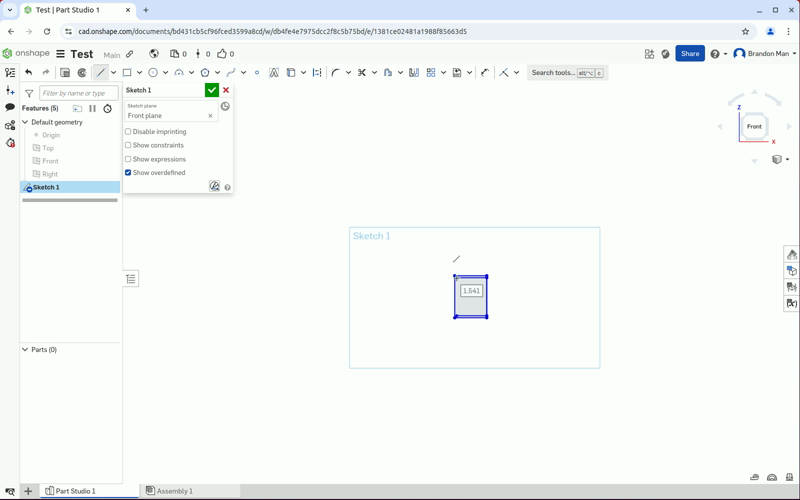
scroll(-6)
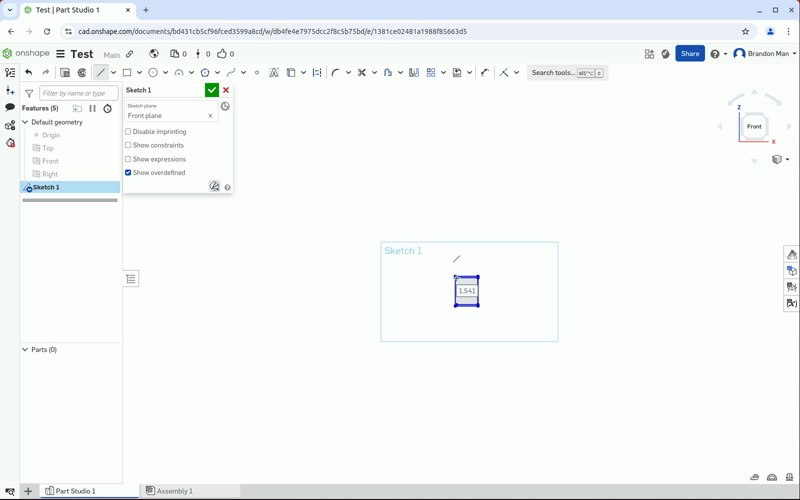
scroll(-6)
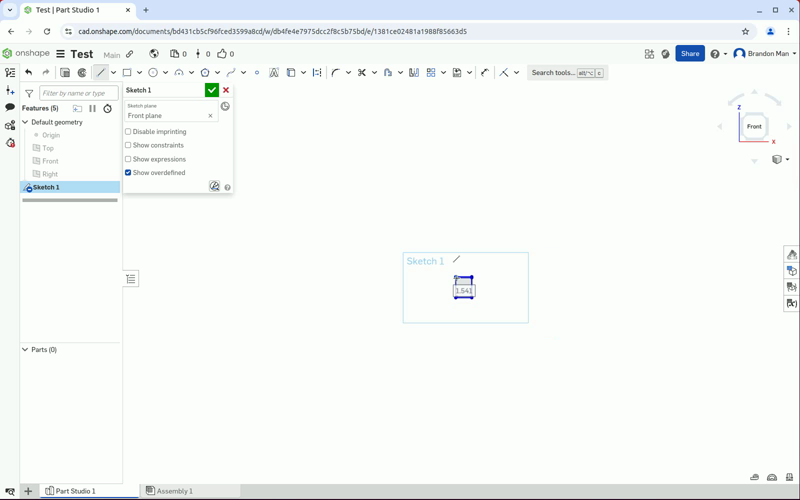
scroll(-6)
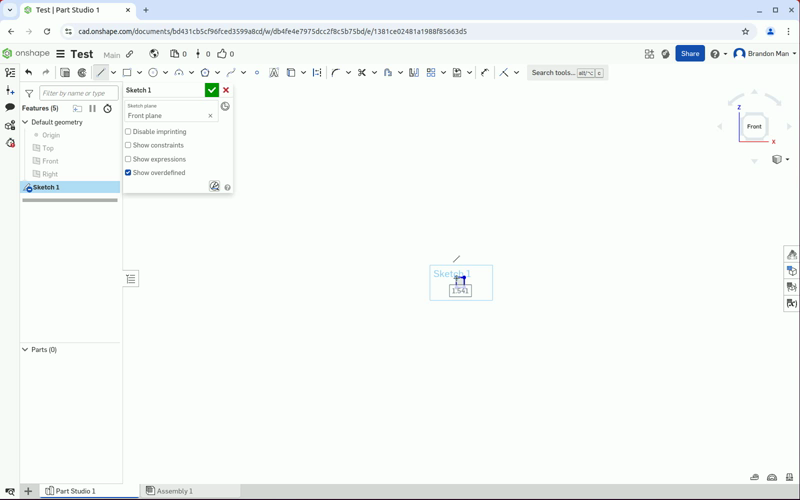
key_up(shift)
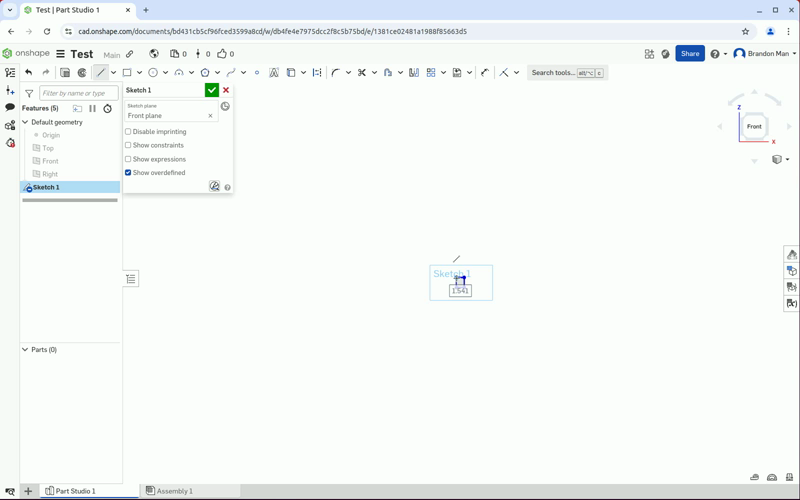
mouse_move(486, 277)
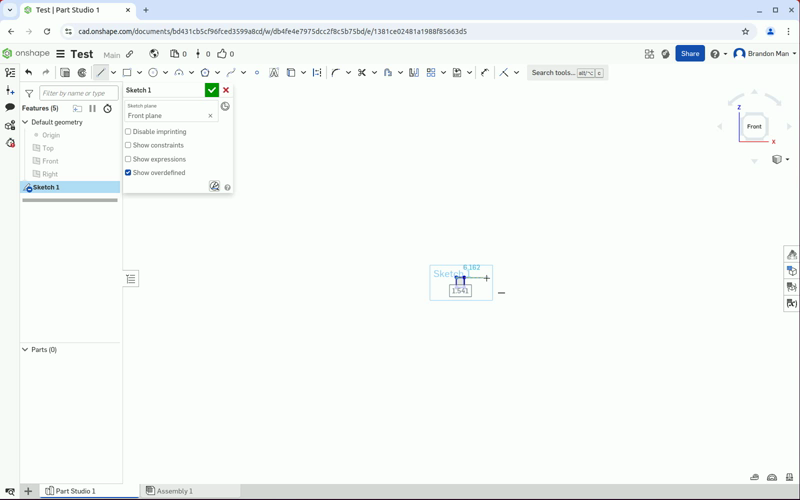
key_down(shift)
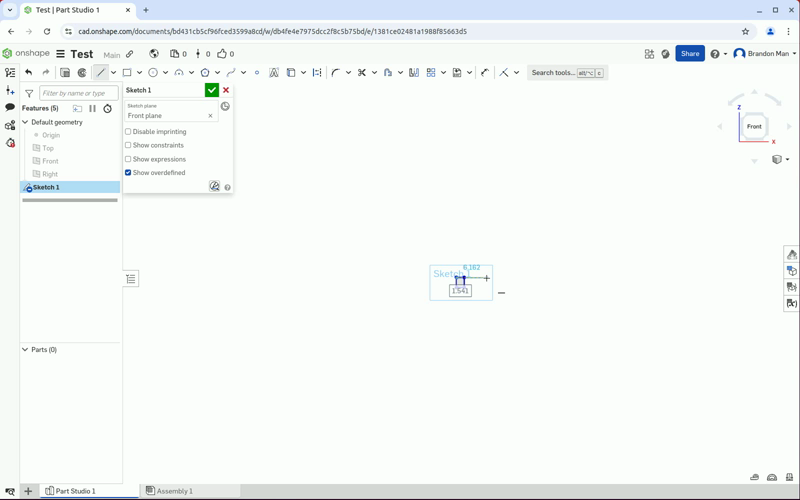
mouse_move(456, 287)
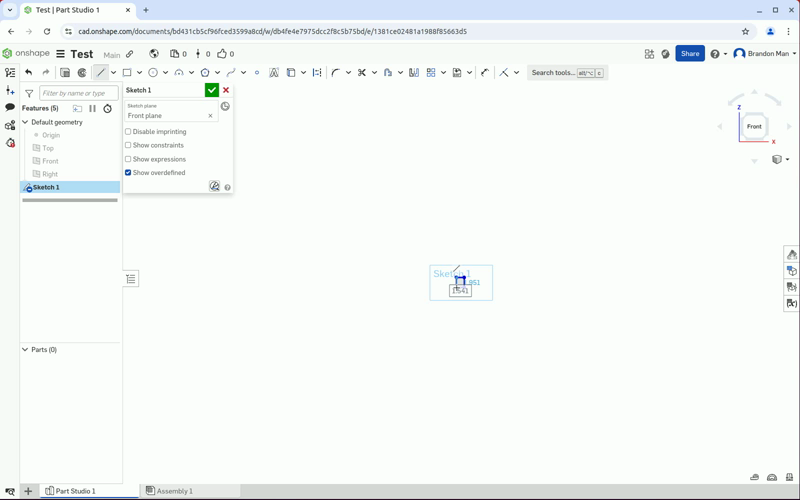
scroll(6)
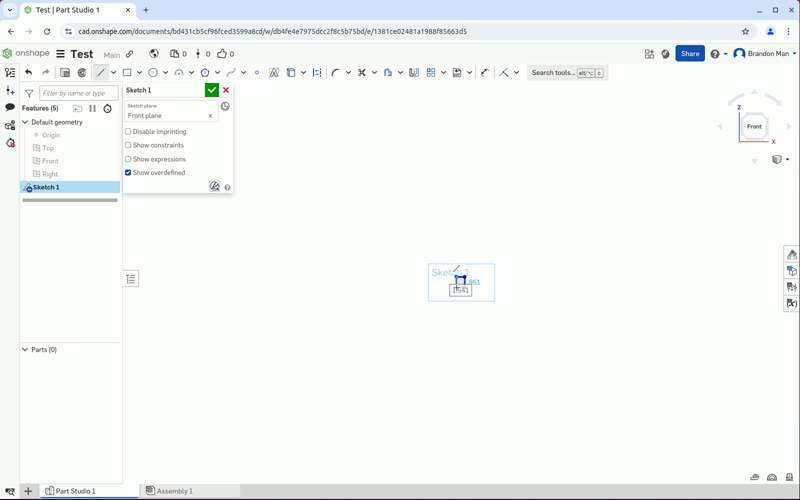
scroll(6)
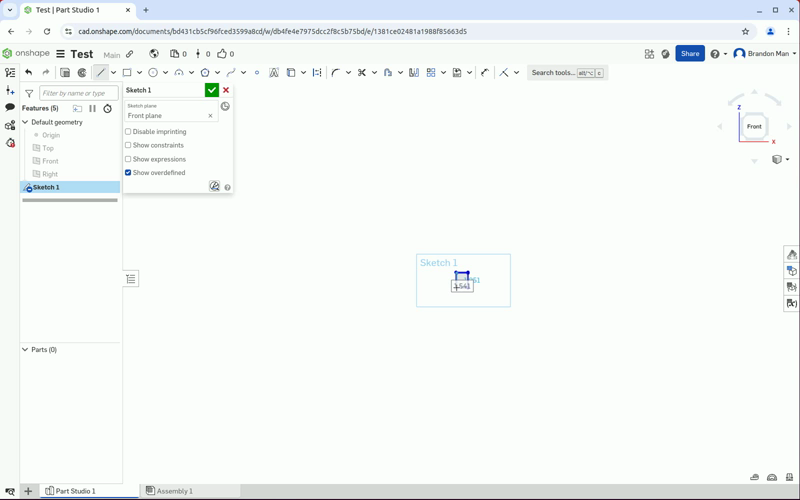
scroll(6)
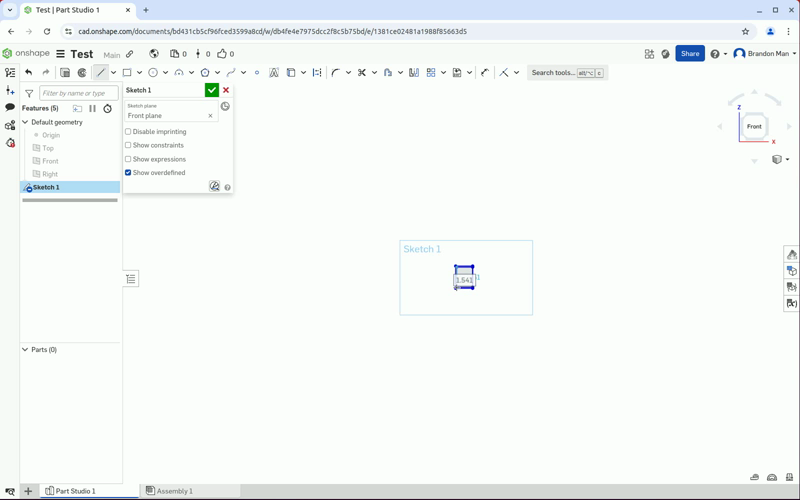
scroll(6)
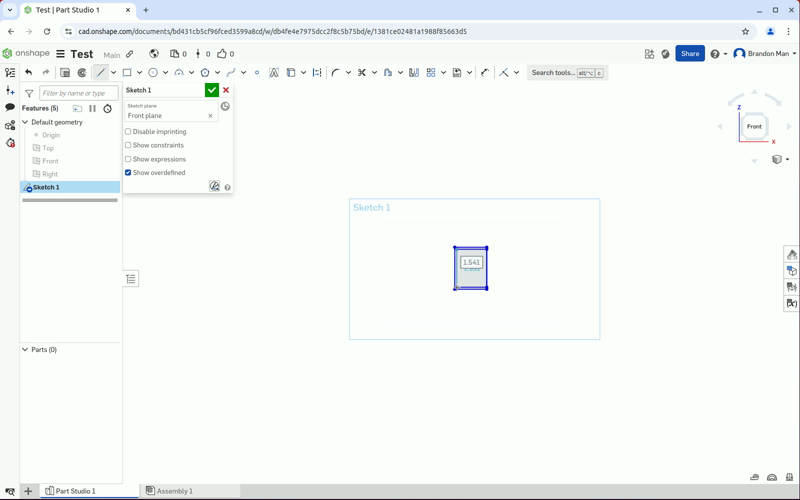
scroll(6)
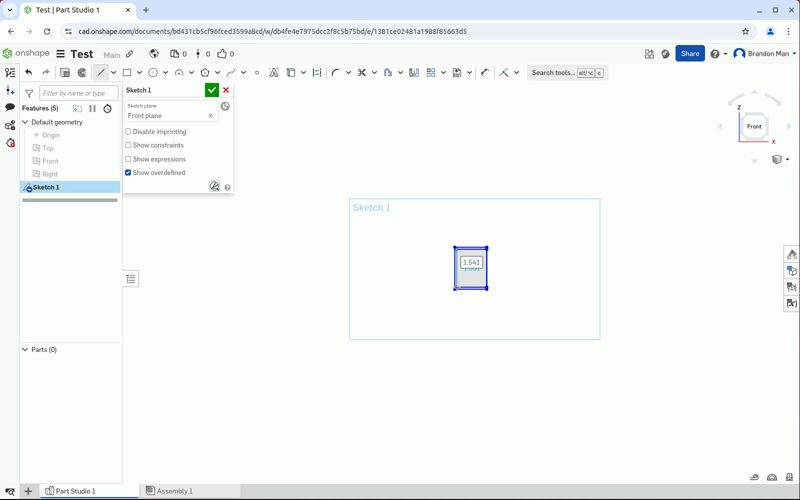
scroll(6)
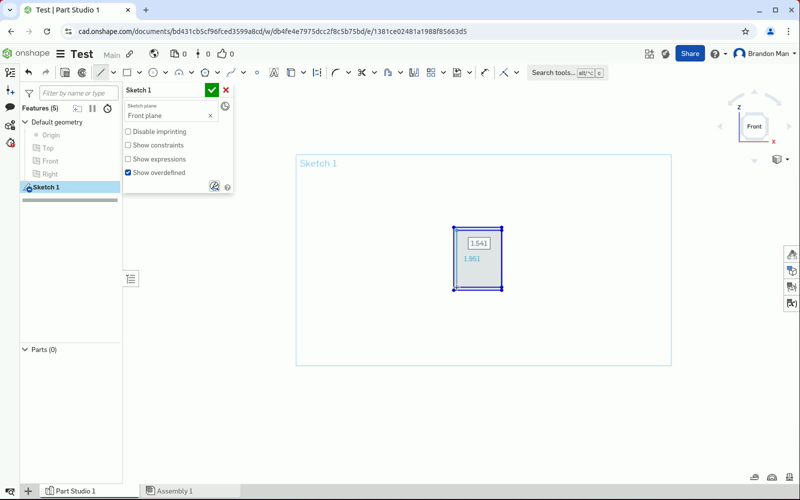
scroll(6)
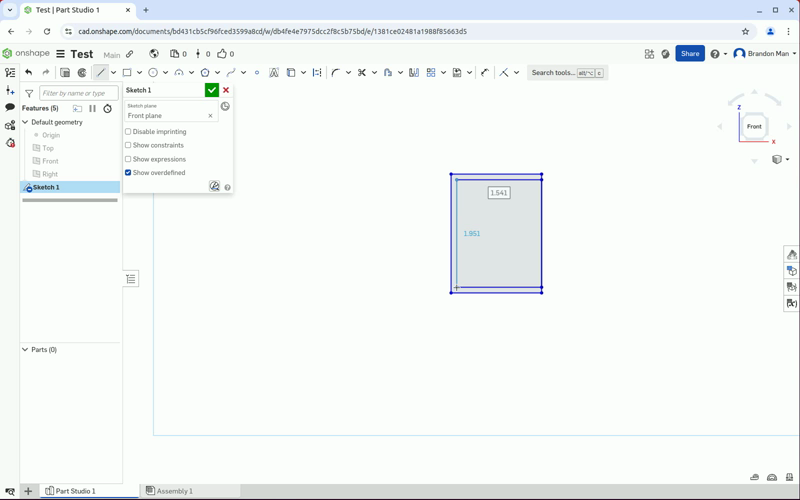
key_up(shift)
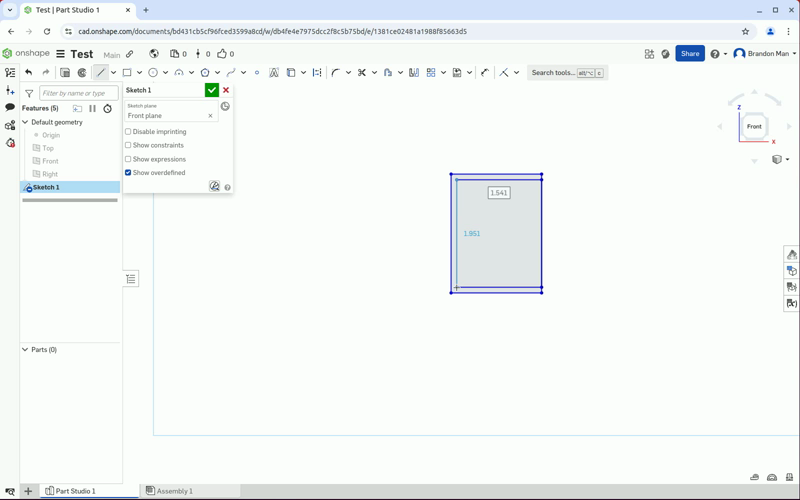
click(456, 287)
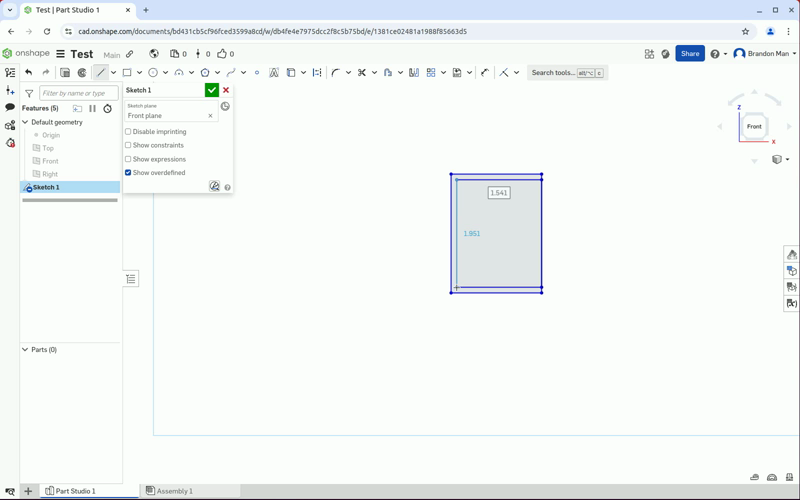
scroll(-6)
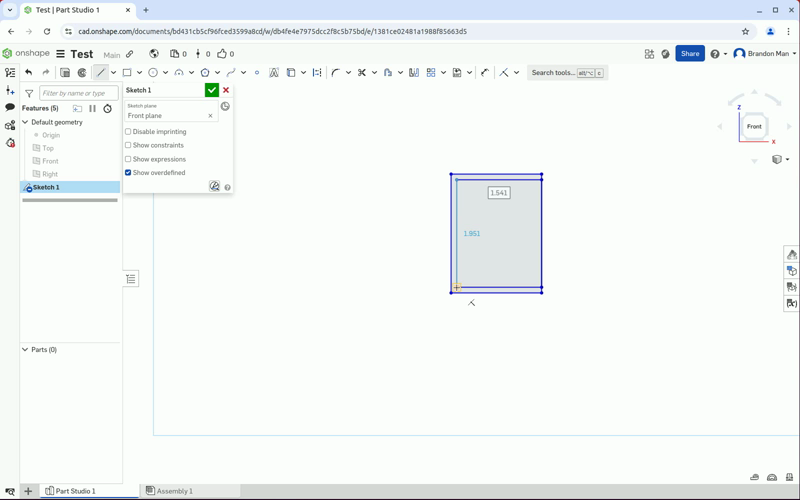
scroll(-6)
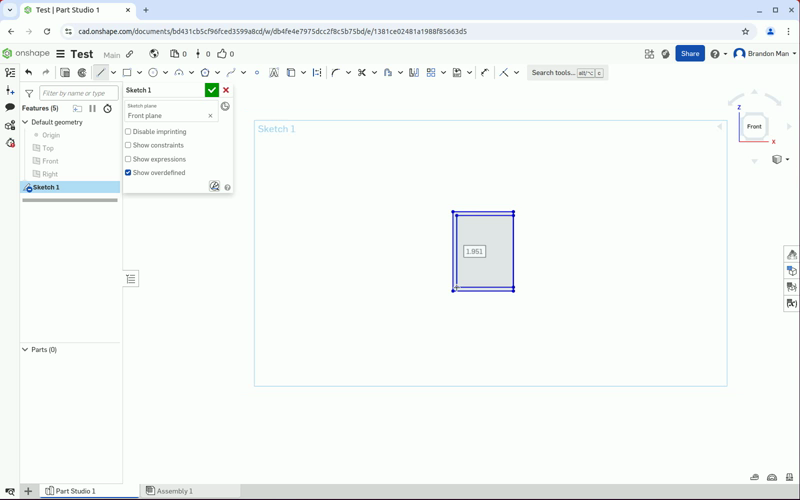
scroll(-6)
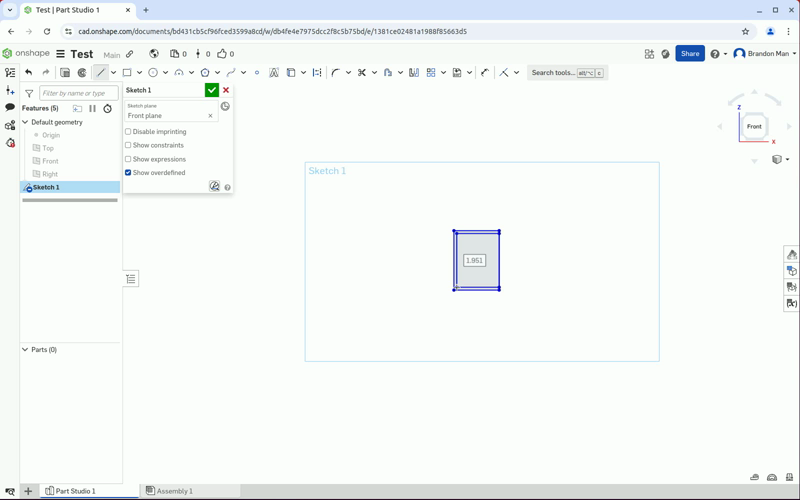
scroll(-6)
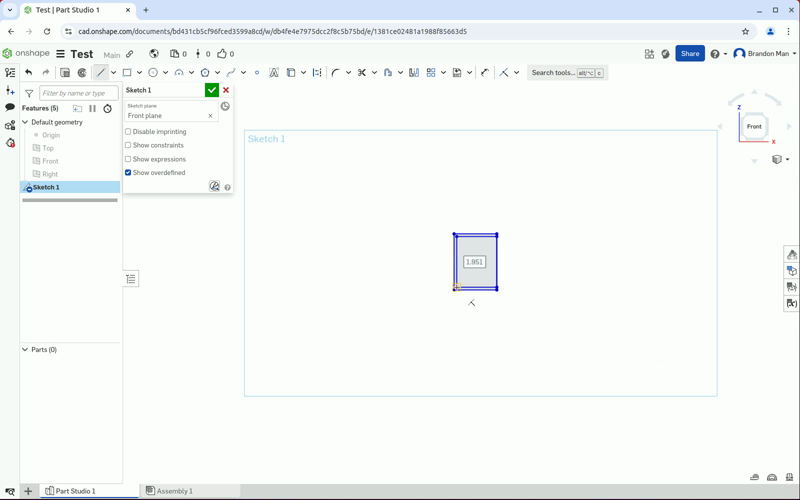
scroll(-6)
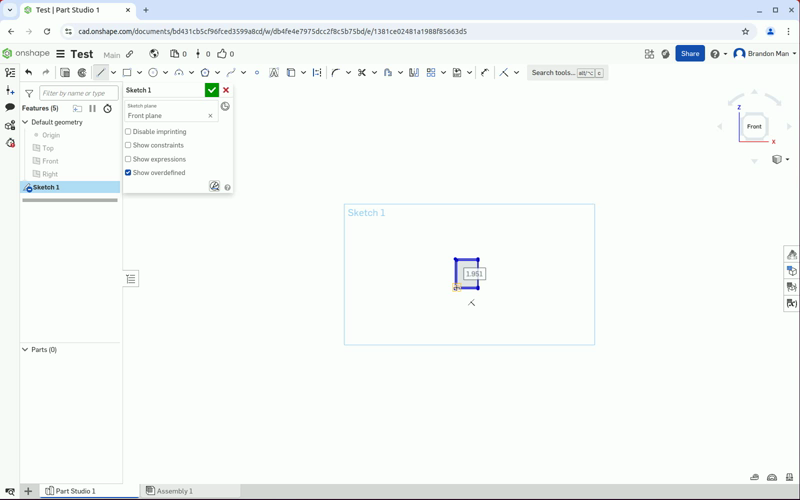
scroll(-6)
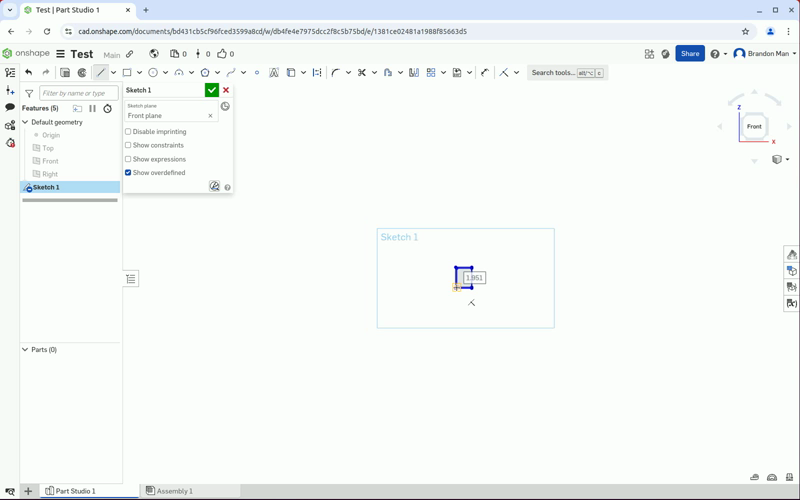
scroll(-6)
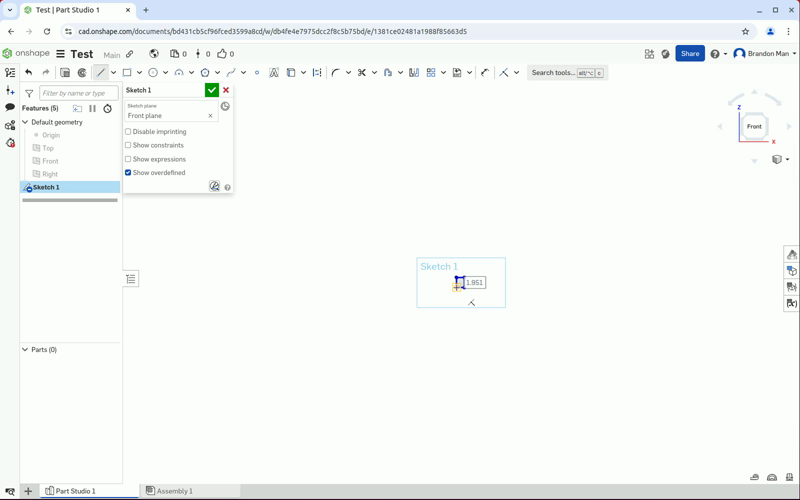
key(esc)
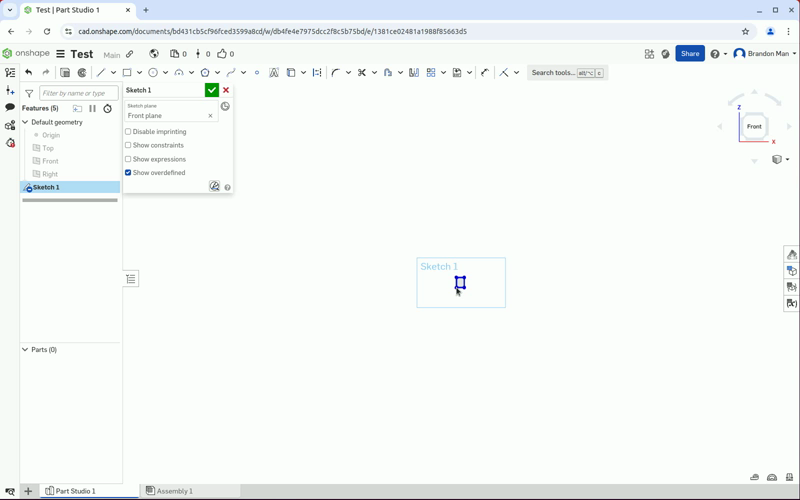
mouse_move(456, 284)
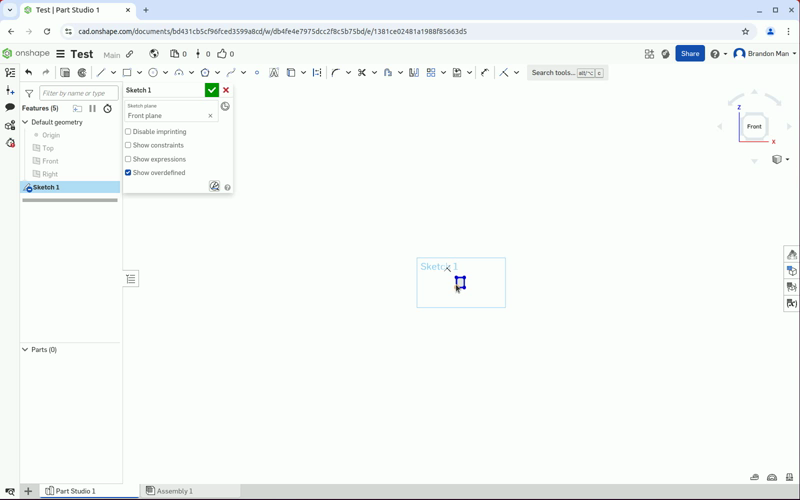
scroll(6)
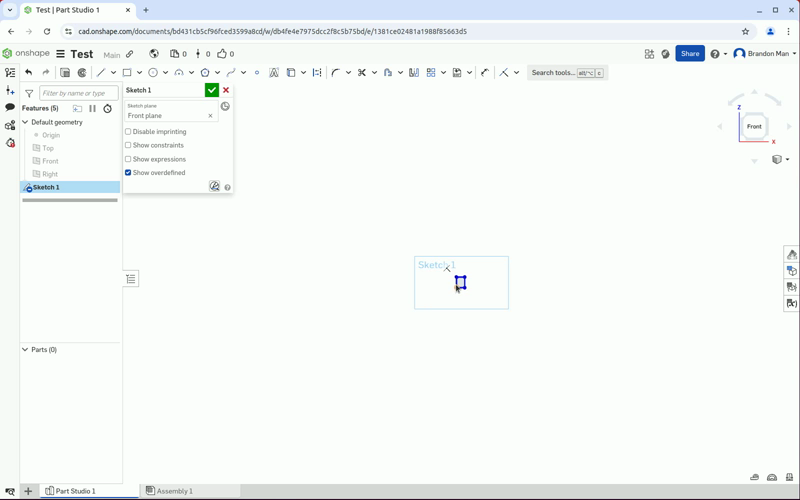
scroll(6)
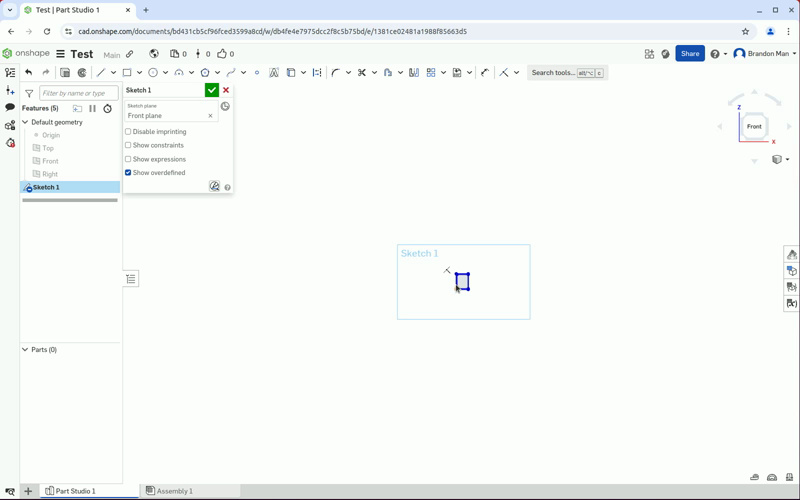
scroll(6)
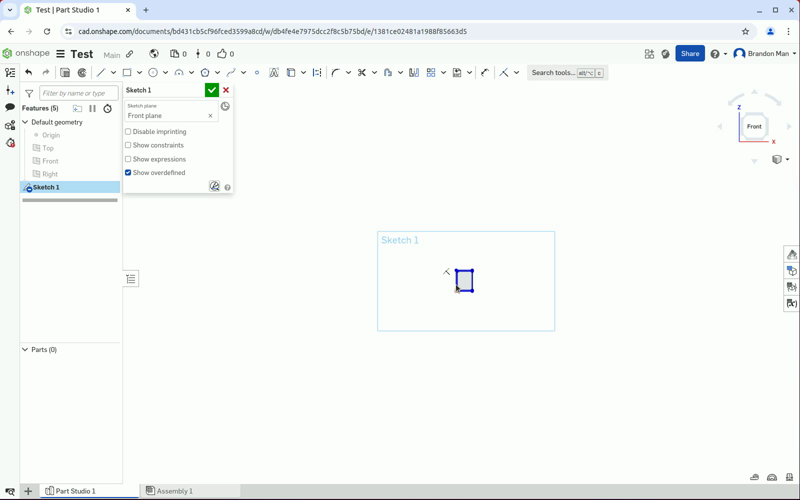
scroll(6)
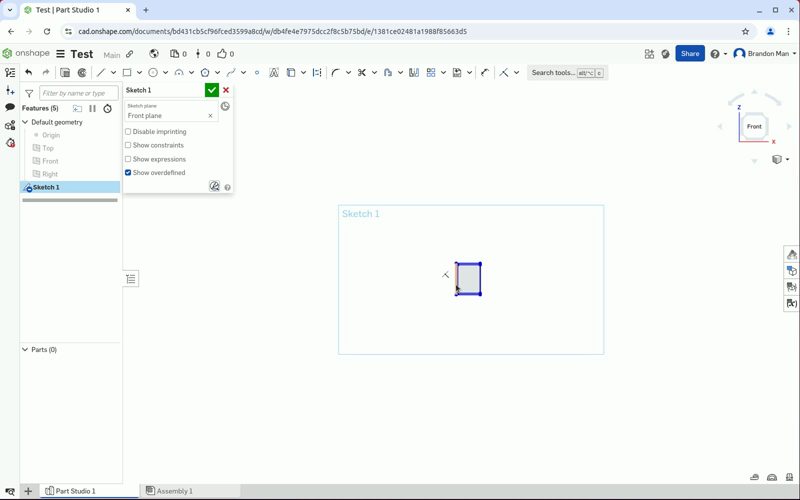
scroll(6)
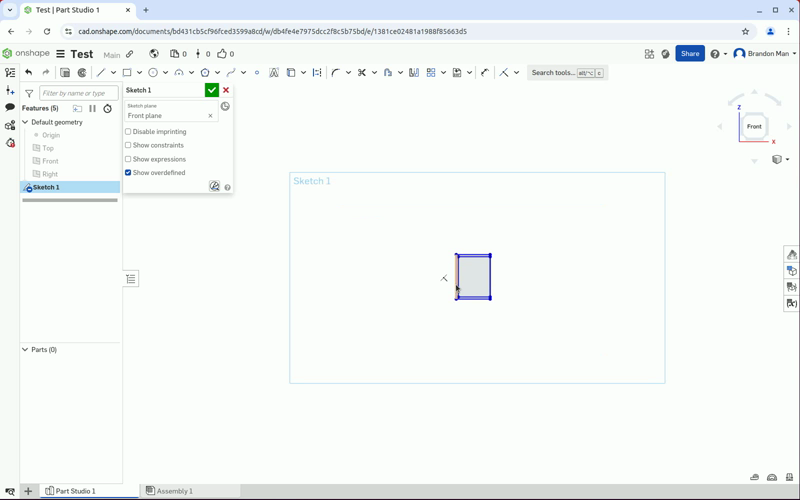
scroll(6)
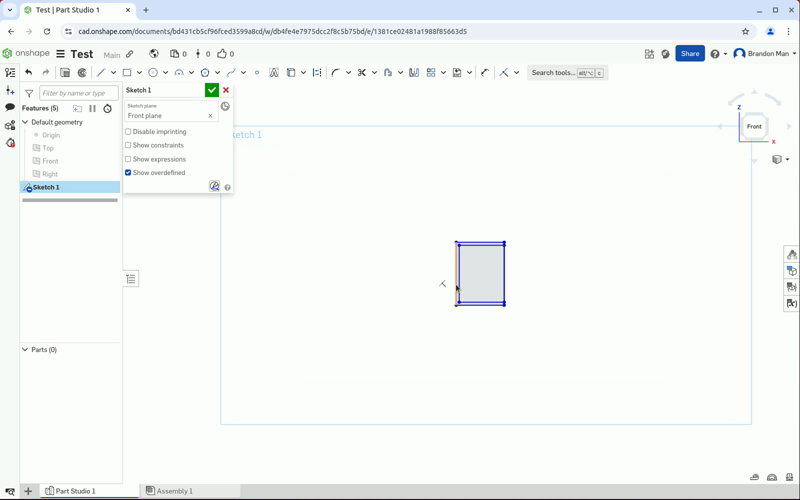
scroll(6)
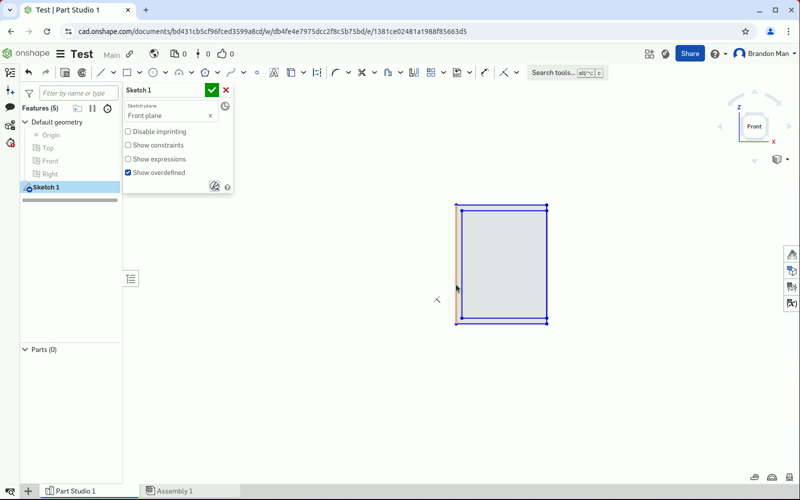
click(456, 284)
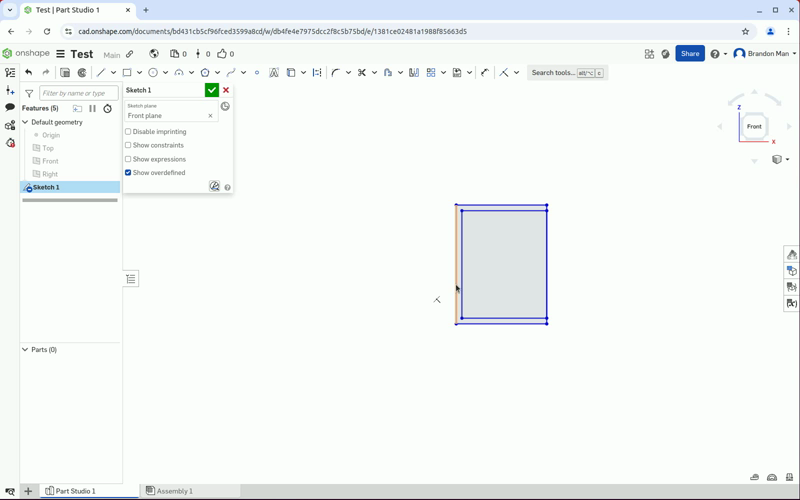
scroll(-6)
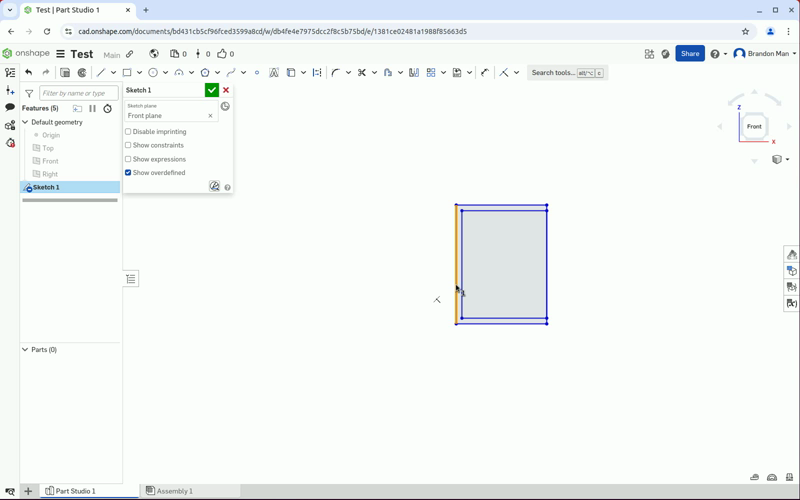
scroll(-6)
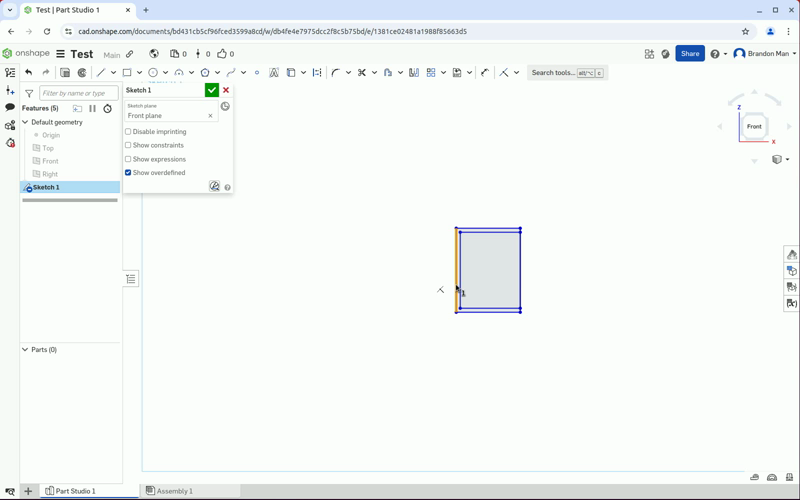
scroll(-6)
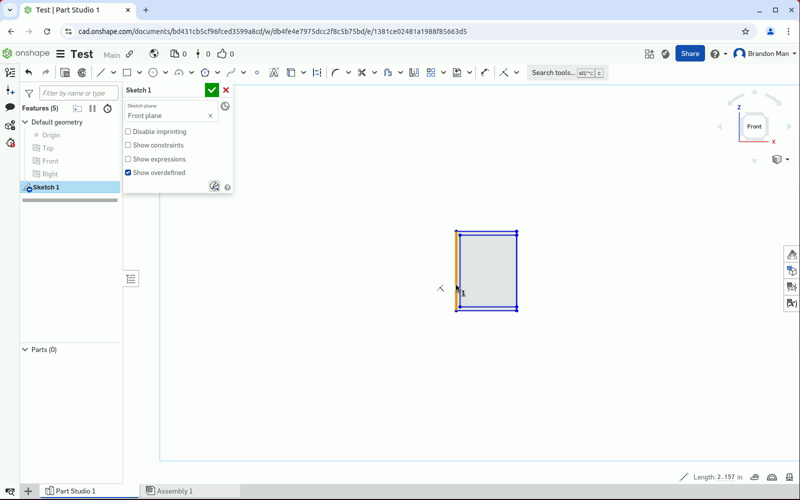
scroll(-6)
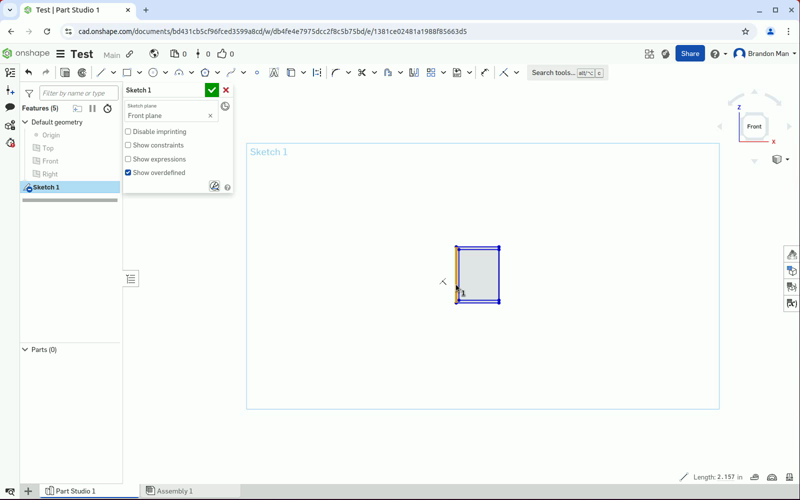
scroll(-6)
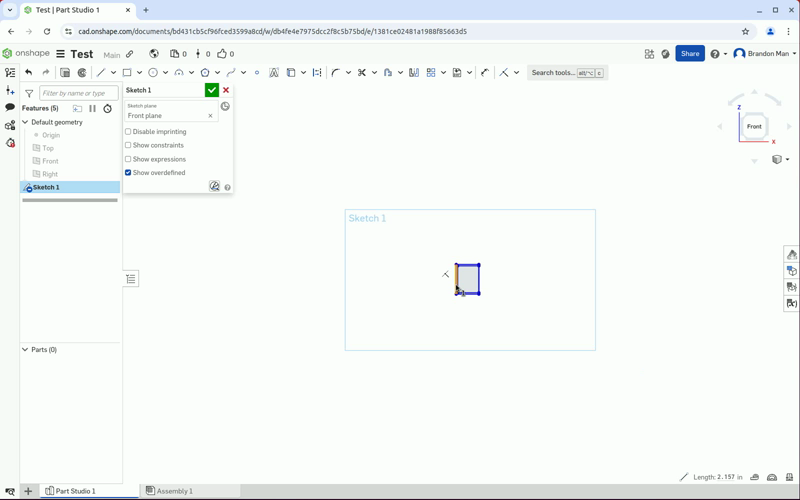
scroll(-6)
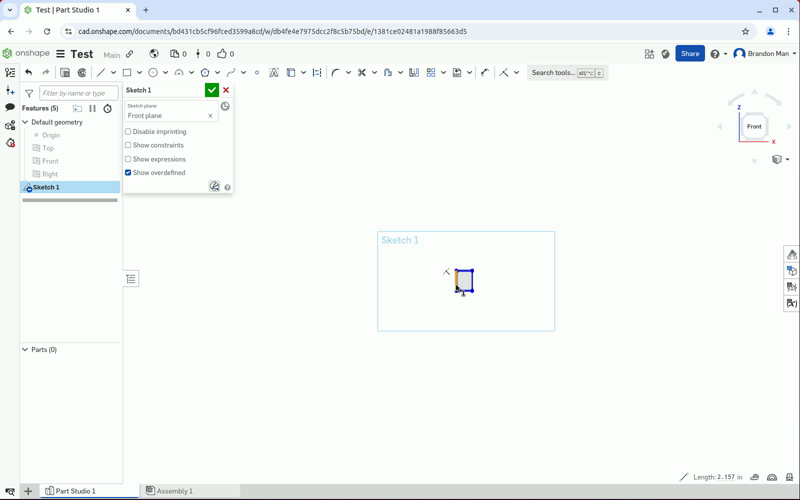
scroll(-6)
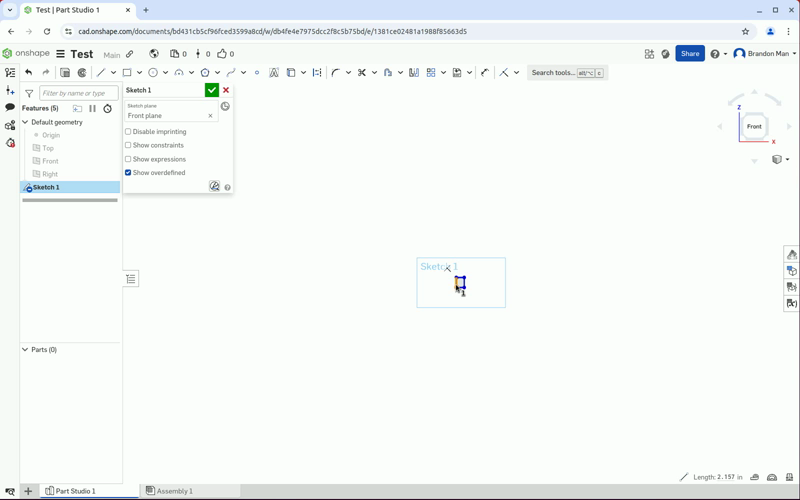
mouse_move(73, 352)
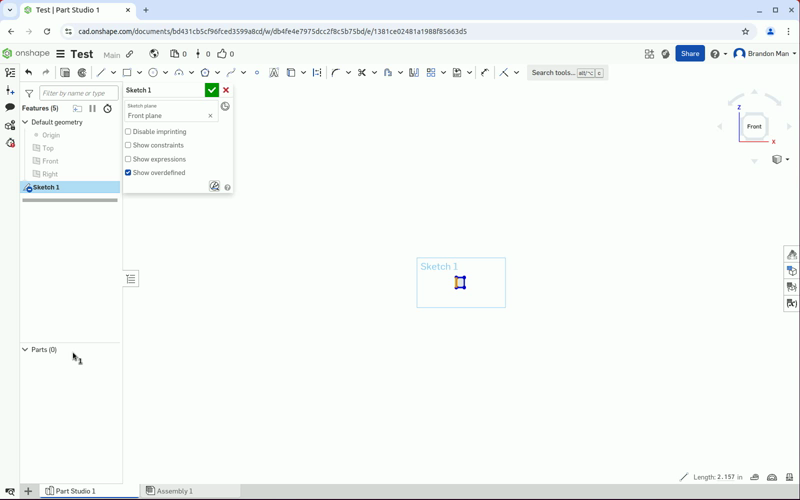
key(shift+y)
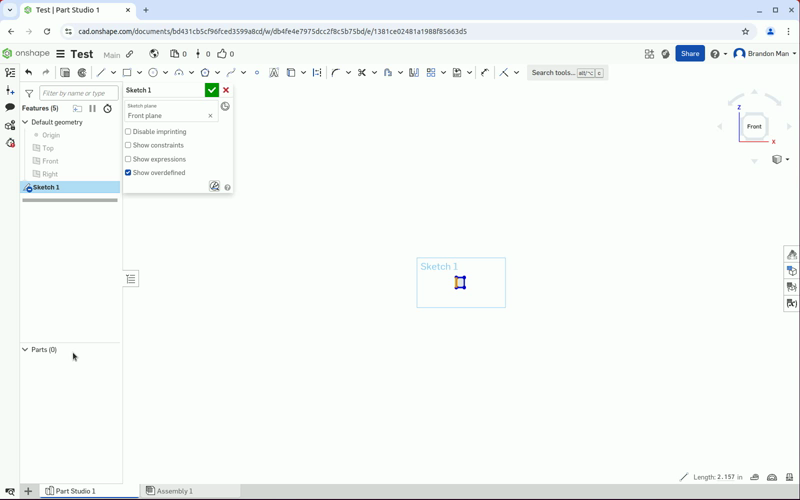
key(shift+e)
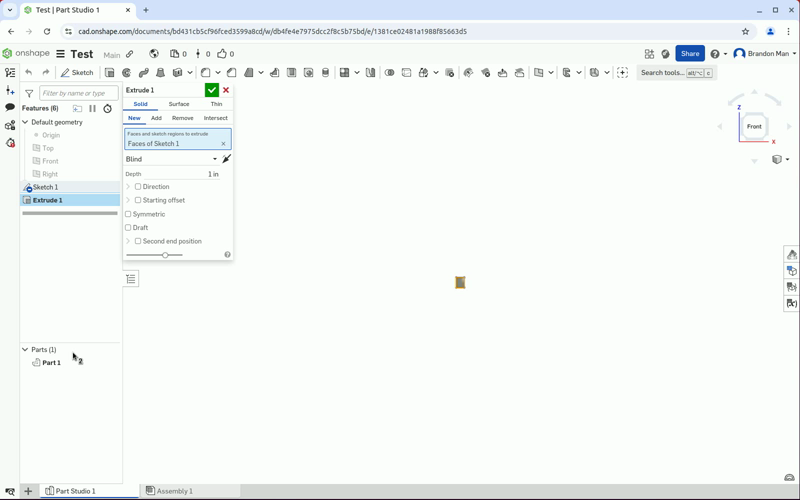
mouse_move(143, 106)
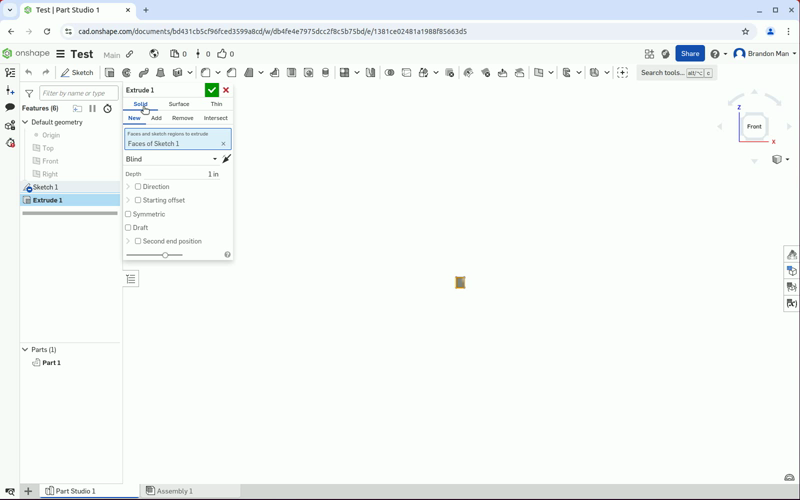
click(143, 106)
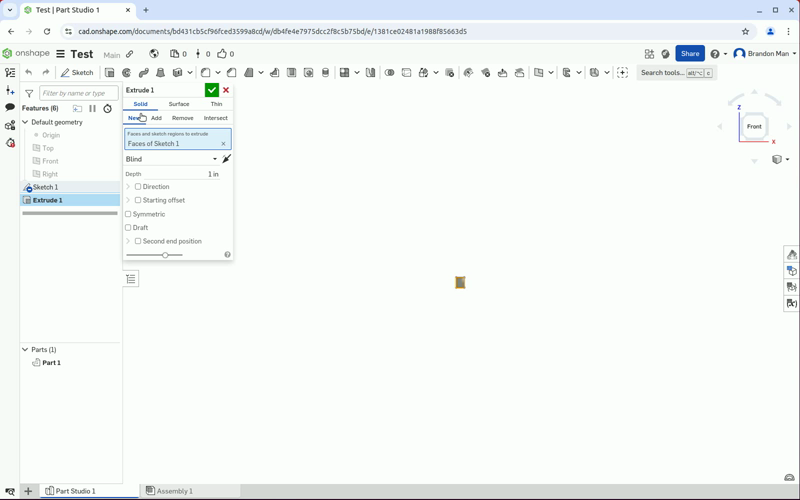
mouse_move(137, 120)
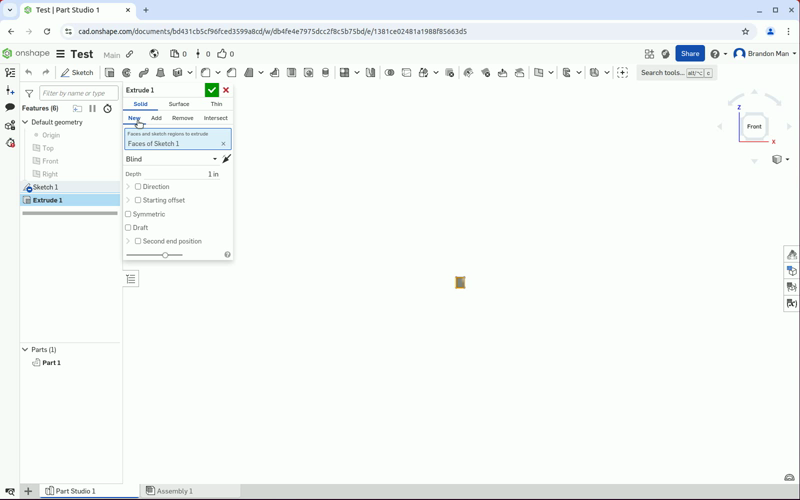
click(137, 120)
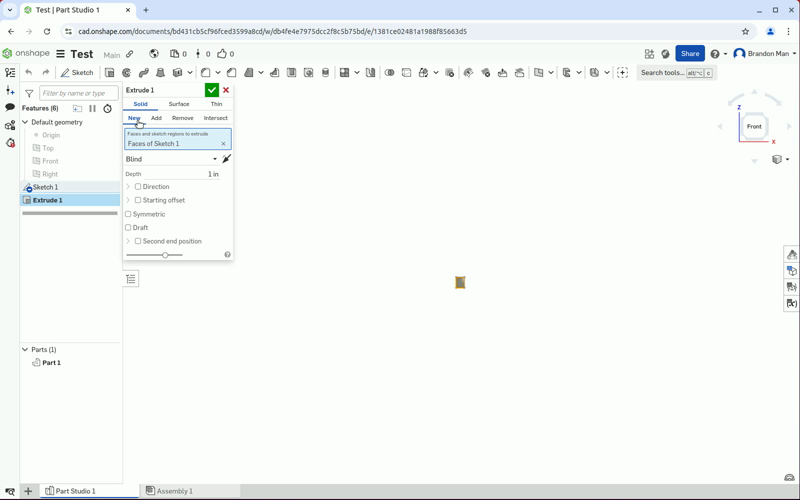
key(tab, 4)
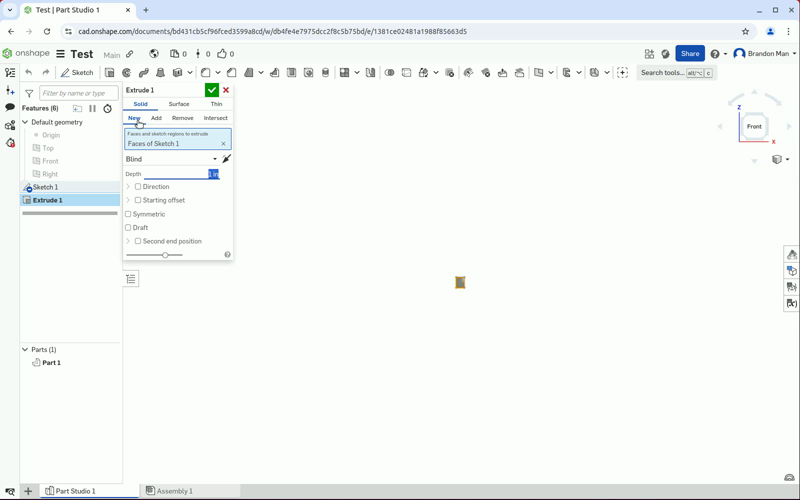
text(23.108)
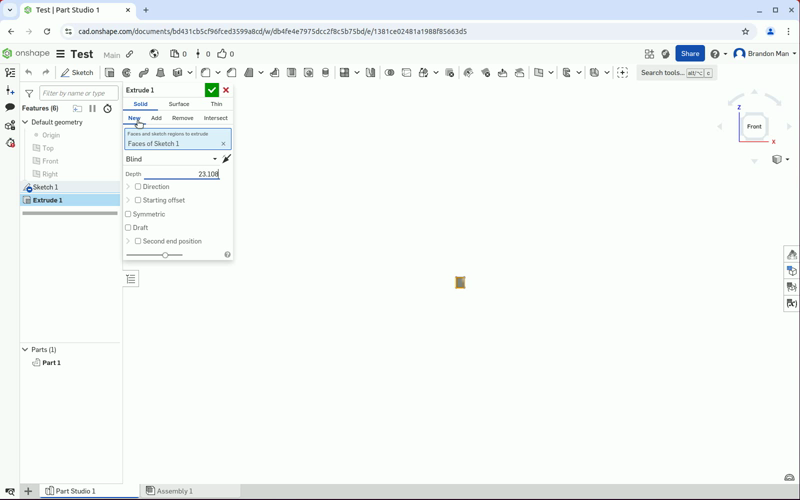
key(tab, 3)
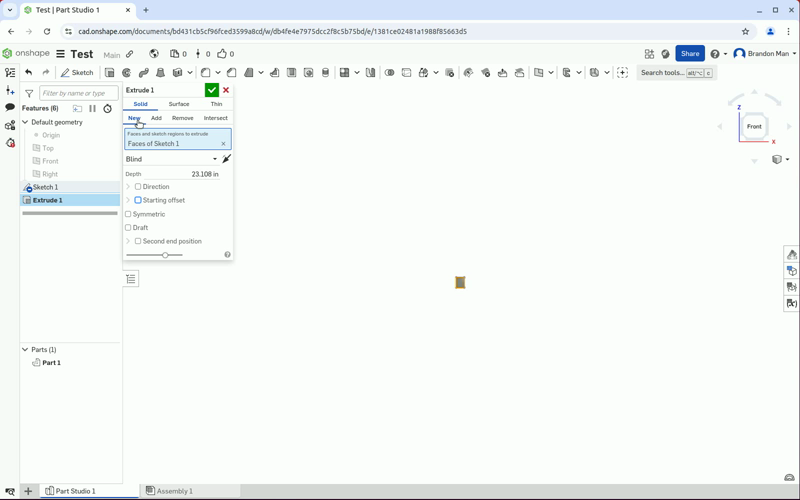
key(tab, 2)
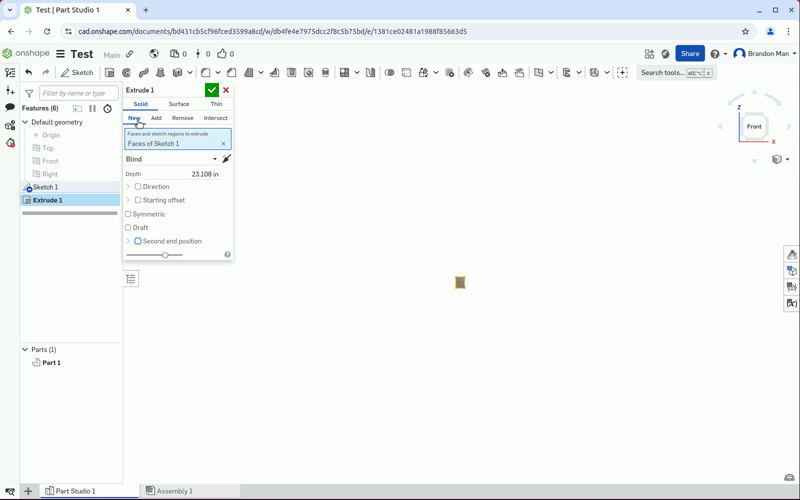
key(space)
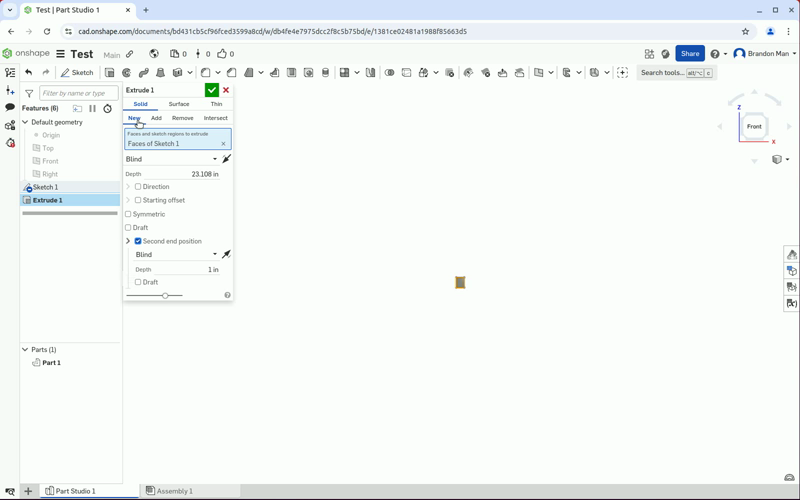
key(tab, 3)
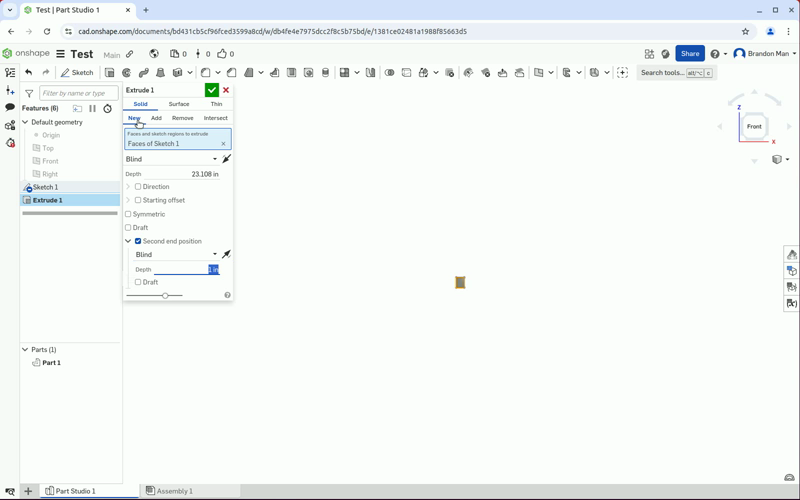
text(0.481)
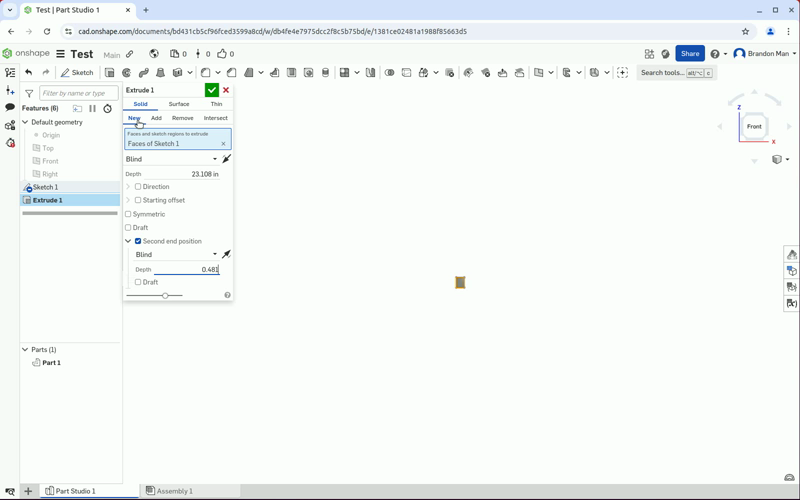
key(enter)
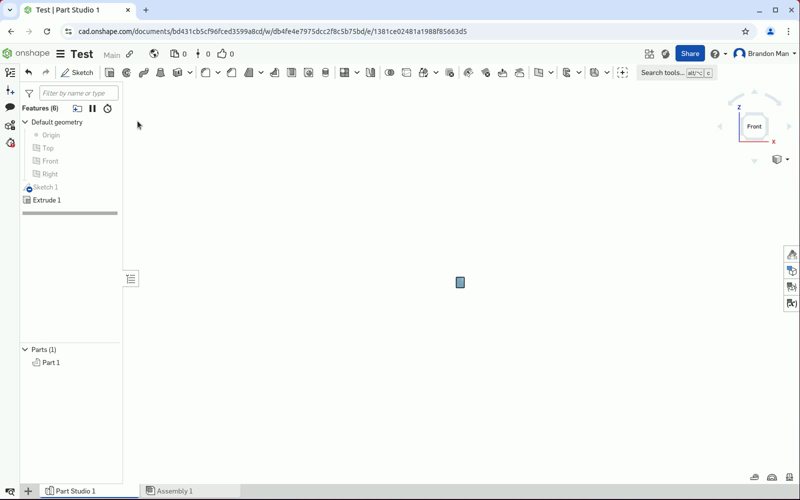
key(shift+h)
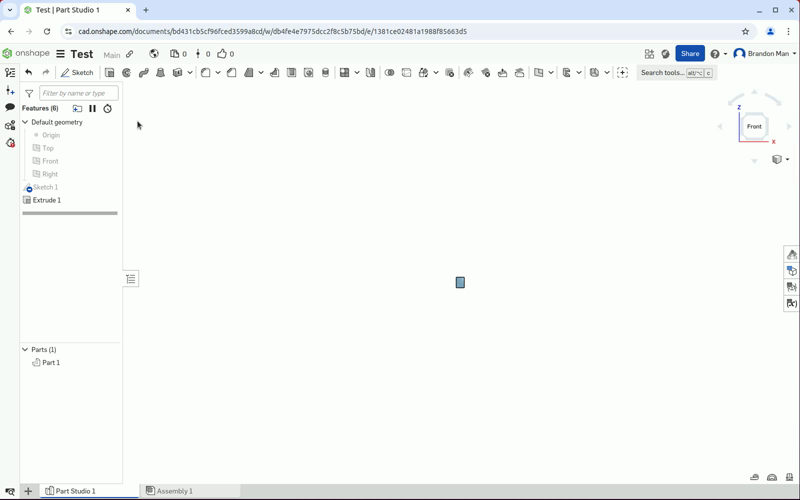
key(shift+h)
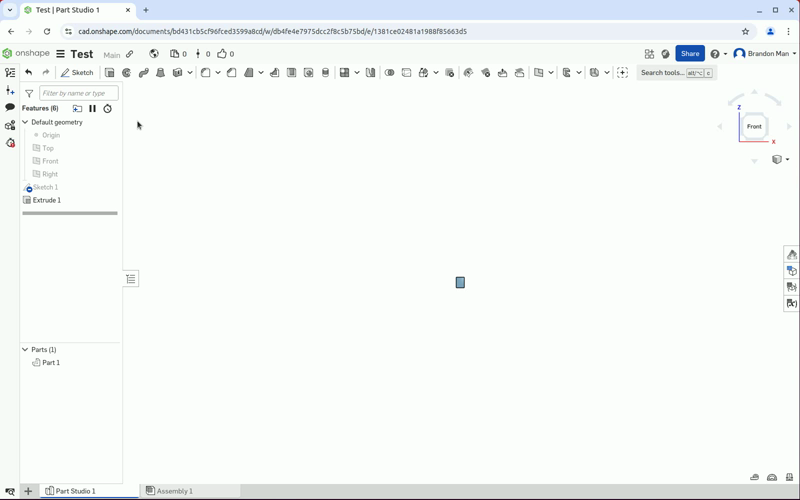
mouse_move(73, 189)
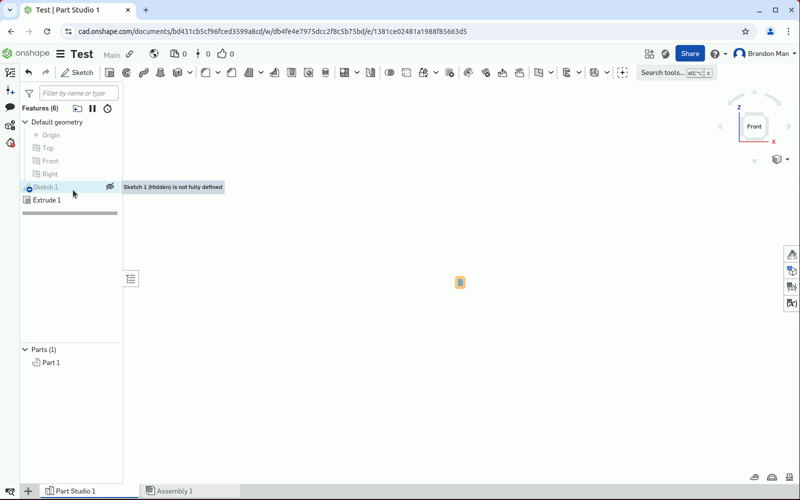
click(73, 189)
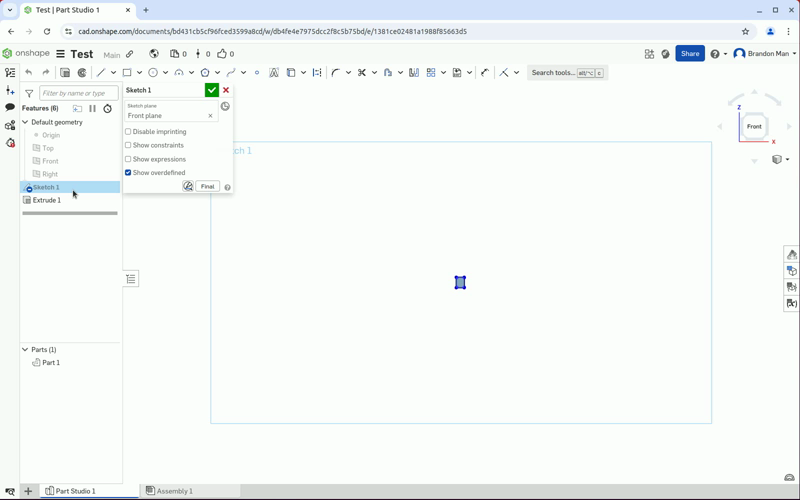
mouse_move(229, 92)
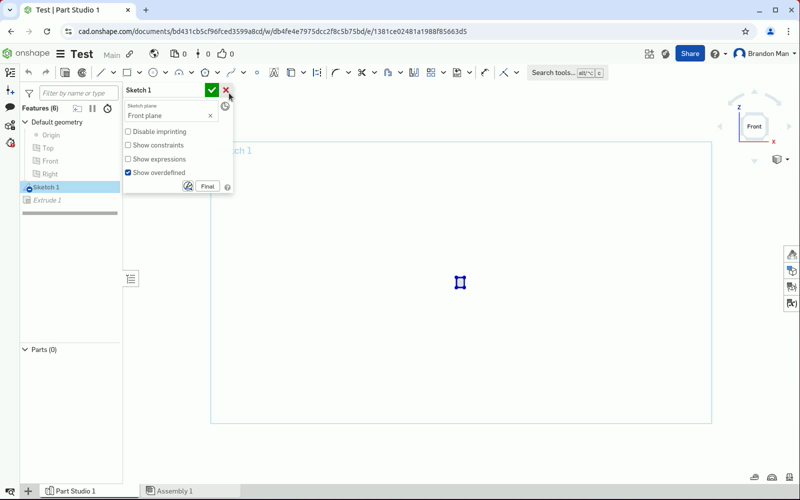
click(229, 92)
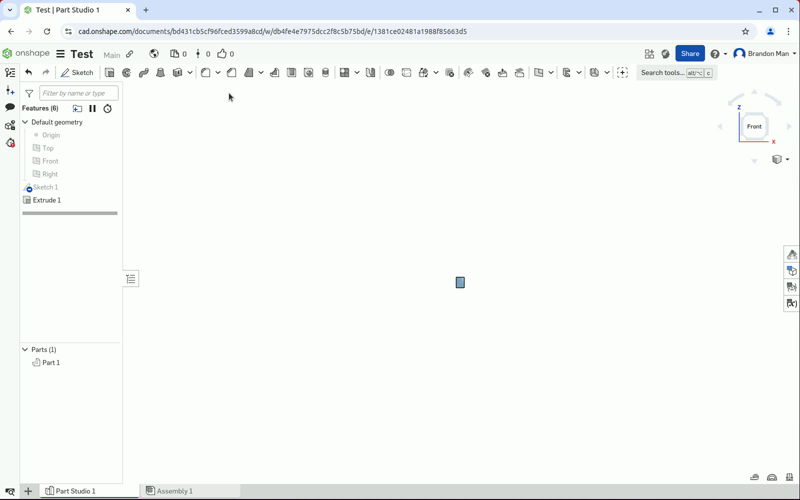
mouse_move(73, 352)
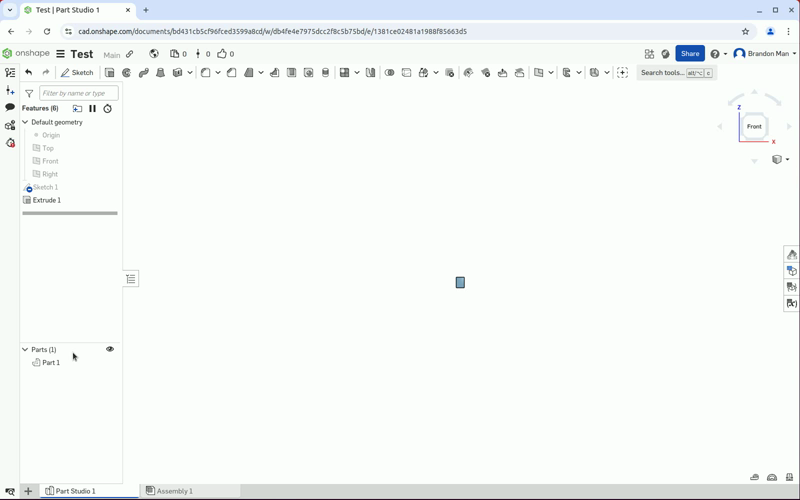
key(y)
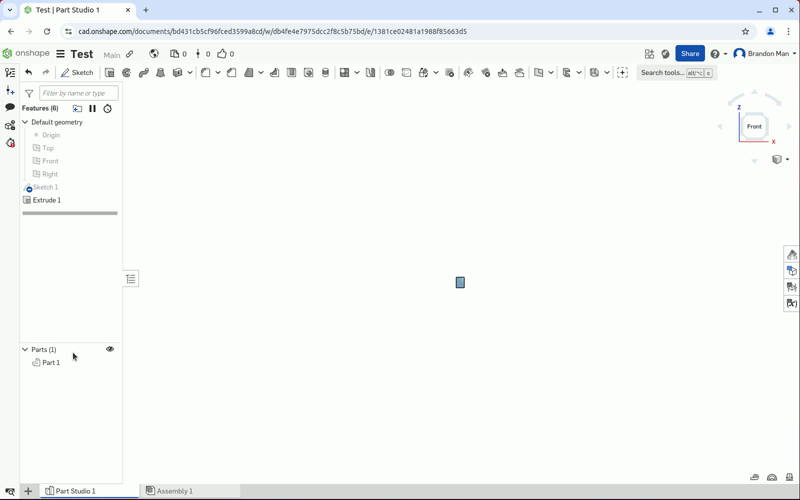
key(shift+p)
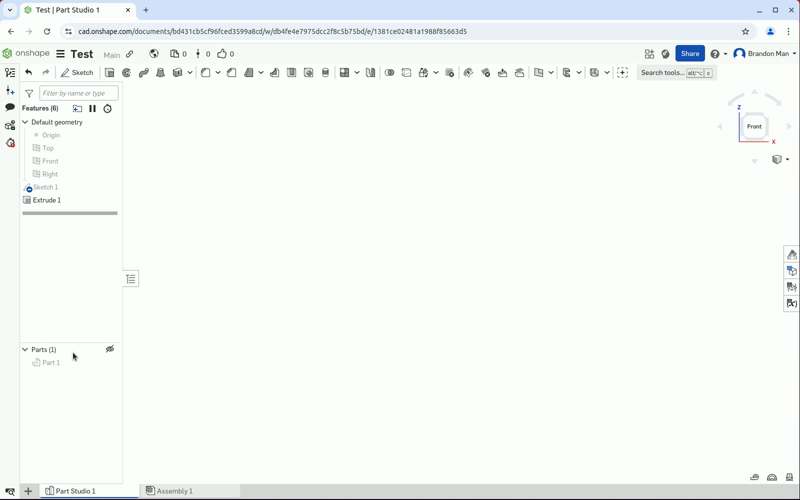
key(space)
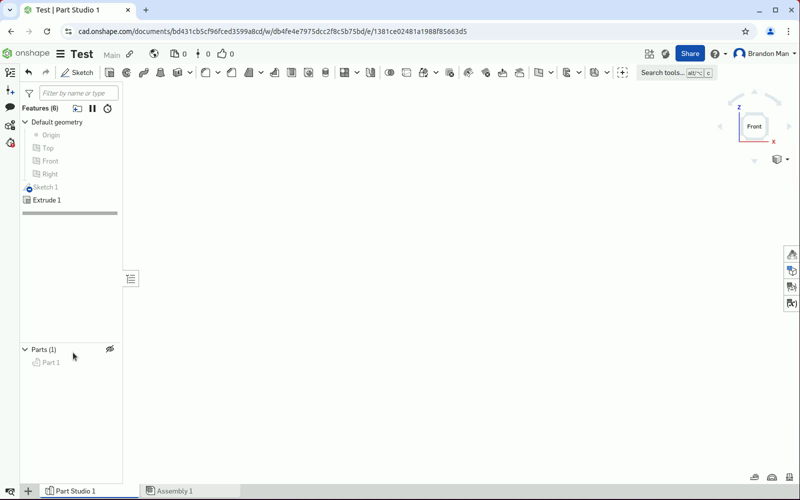
key_down(shift)
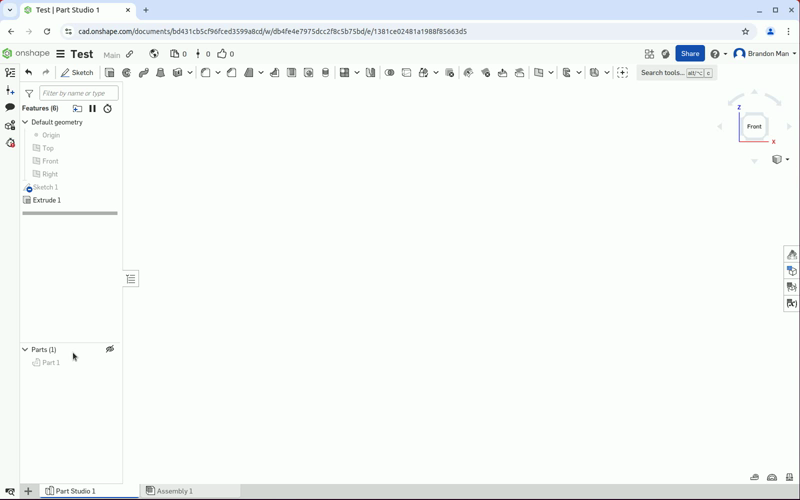
key(left)
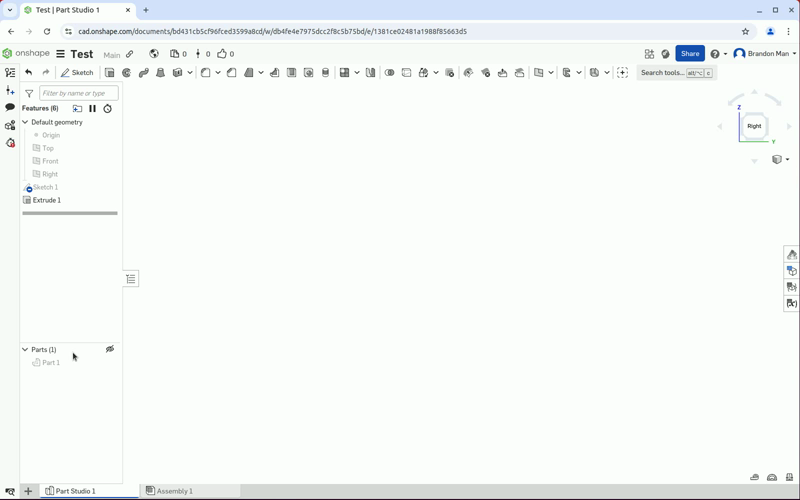
key_up(shift)
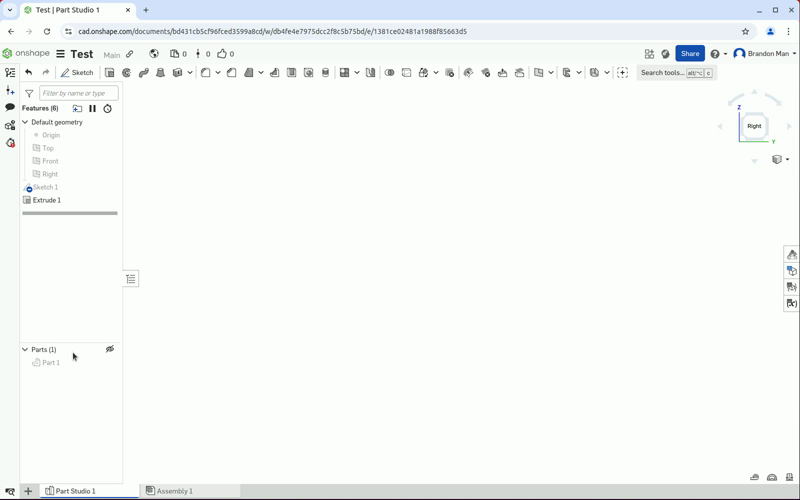
mouse_move(73, 352)
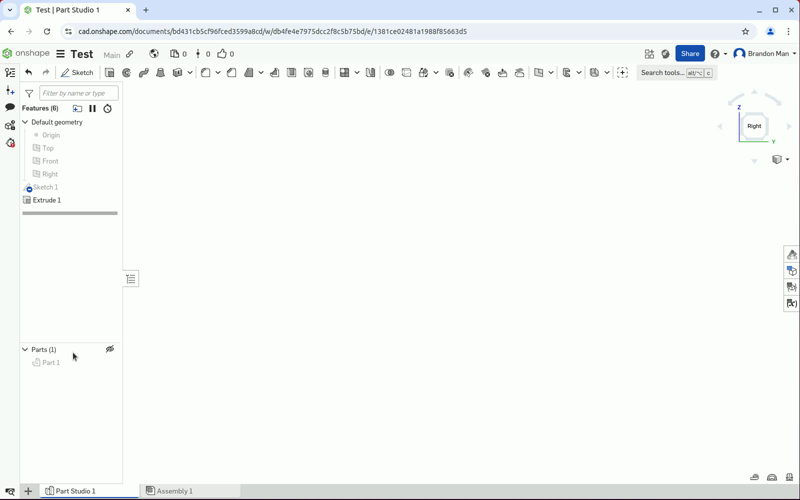
key(shift+y)
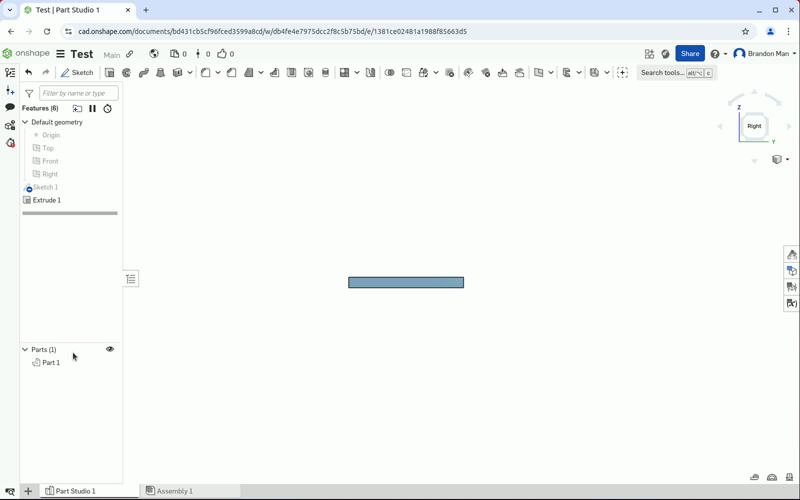
mouse_move(541, 75)
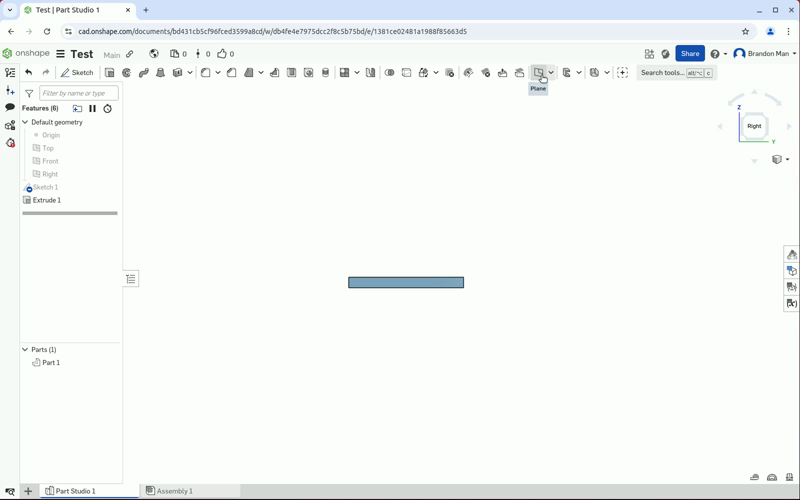
click(541, 75)
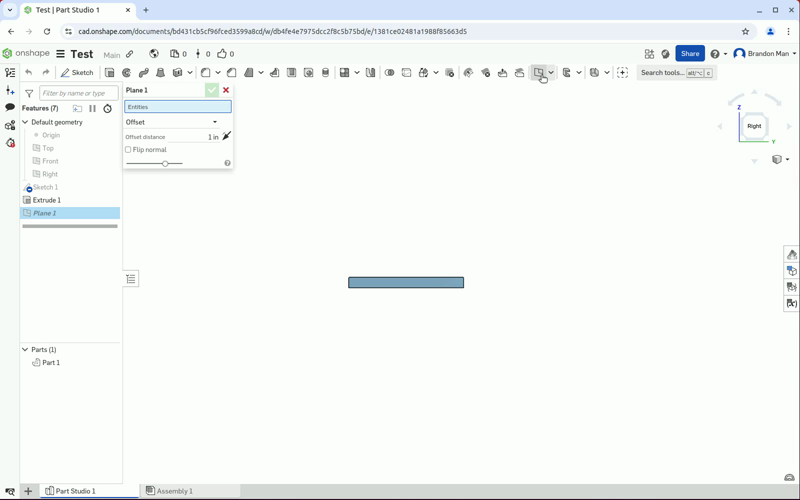
mouse_move(73, 176)
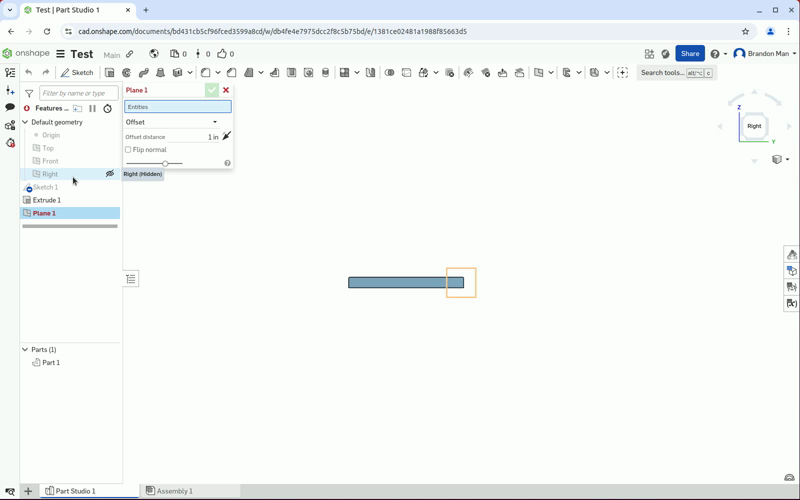
click(73, 176)
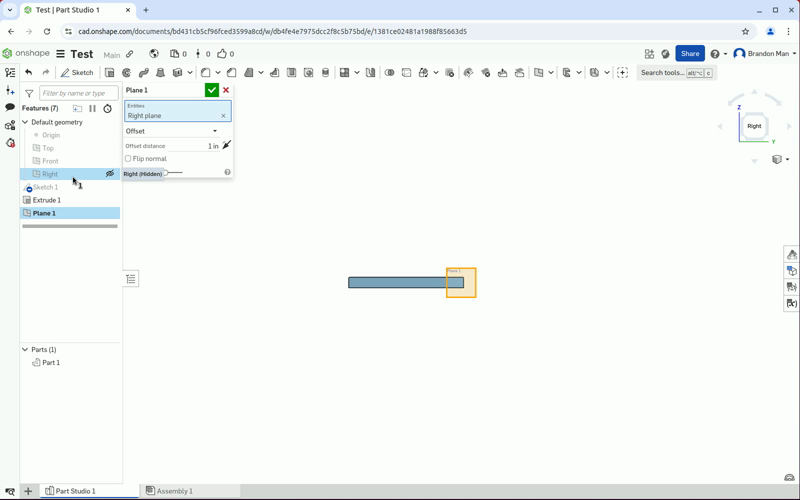
key(tab, 2)
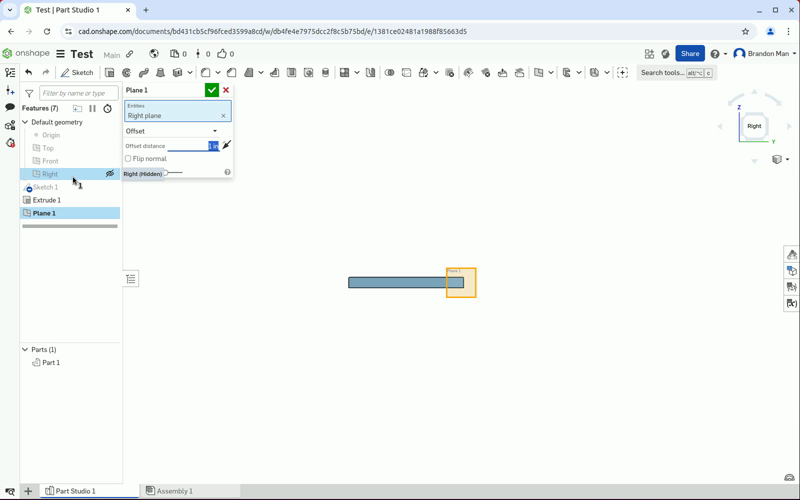
text(0.493)
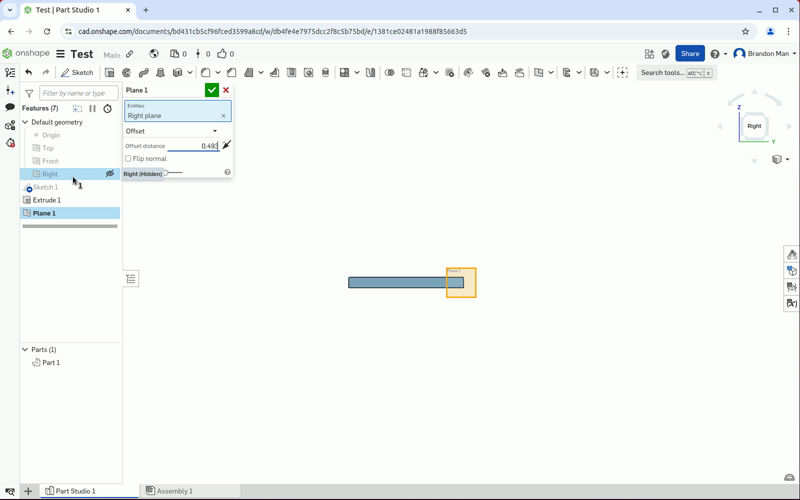
key(enter, 2)
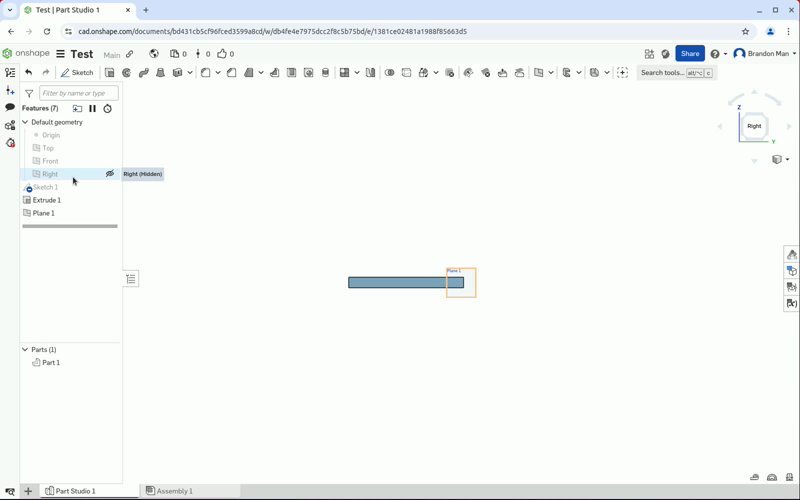
key(shift+s)
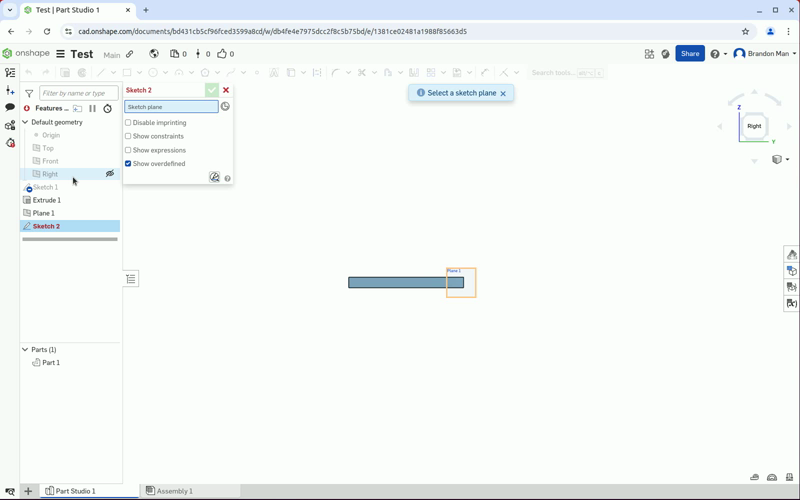
mouse_move(73, 215)
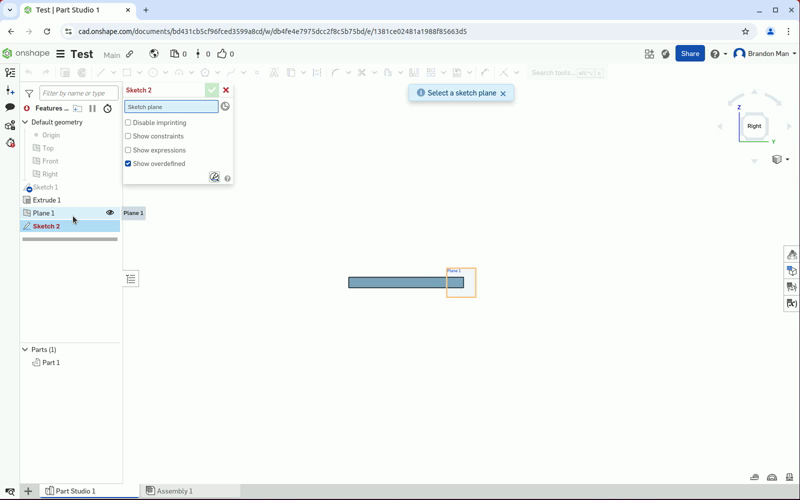
click(73, 215)
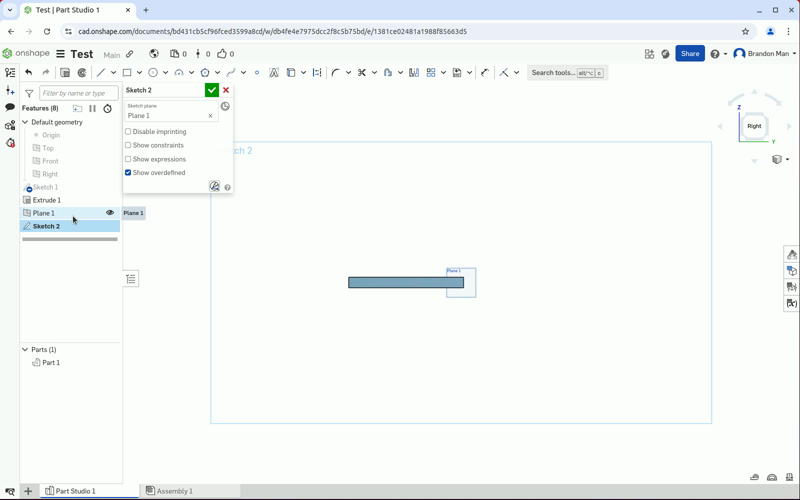
mouse_move(73, 352)
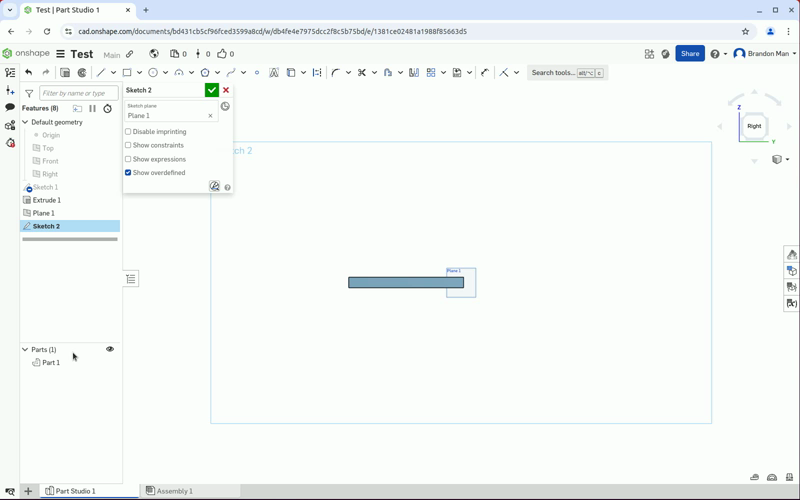
key(y)
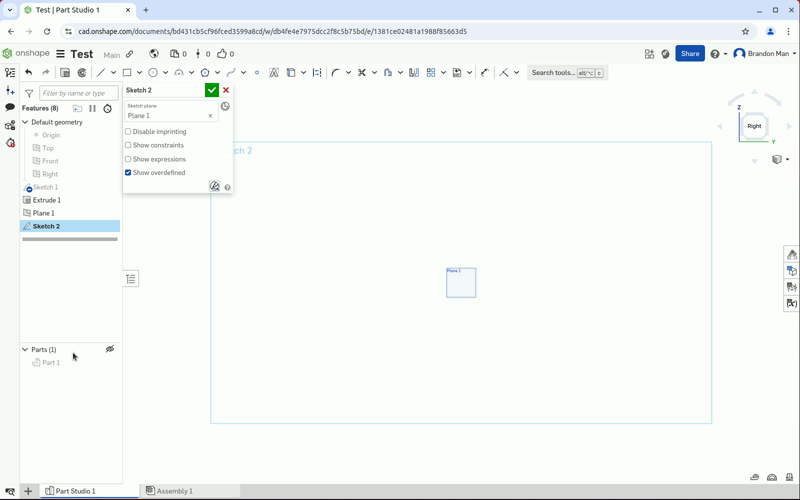
key(c)
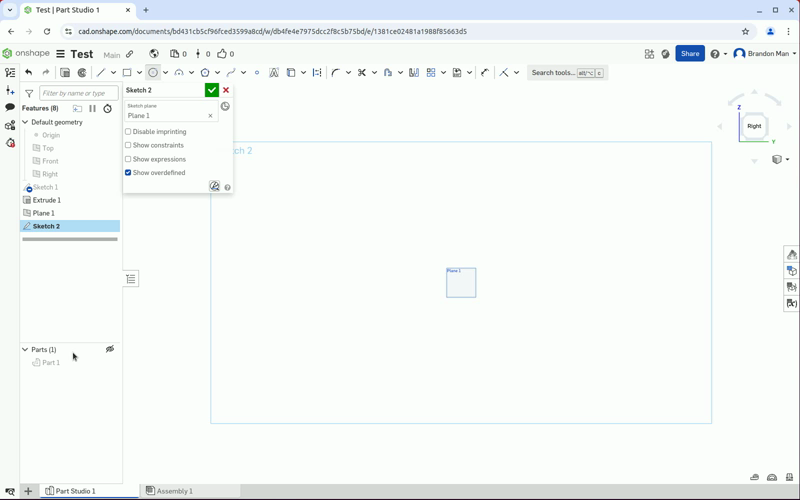
key_down(shift)
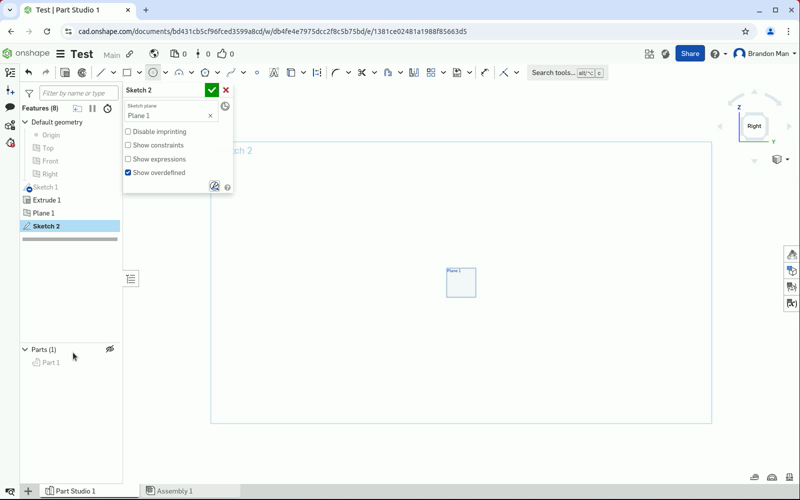
mouse_move(356, 281)
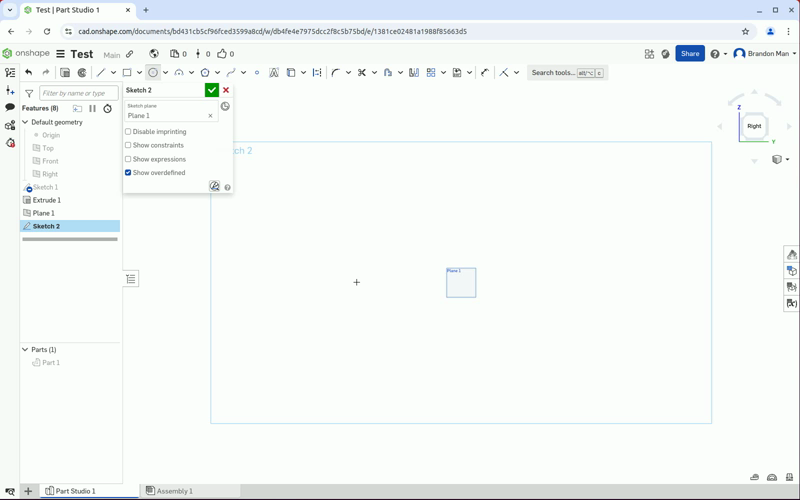
click(356, 281)
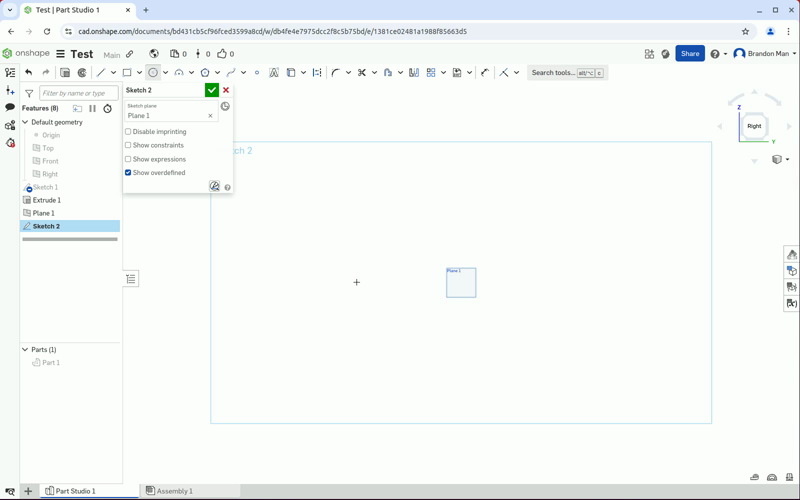
key_up(shift)
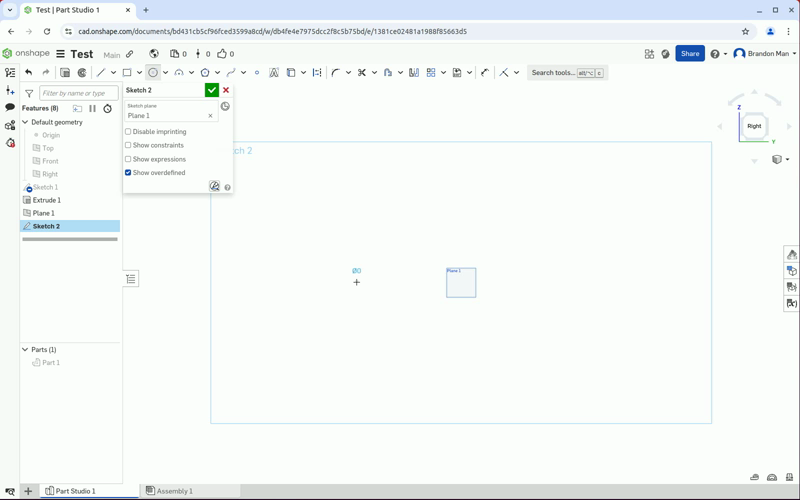
mouse_move(358, 281)
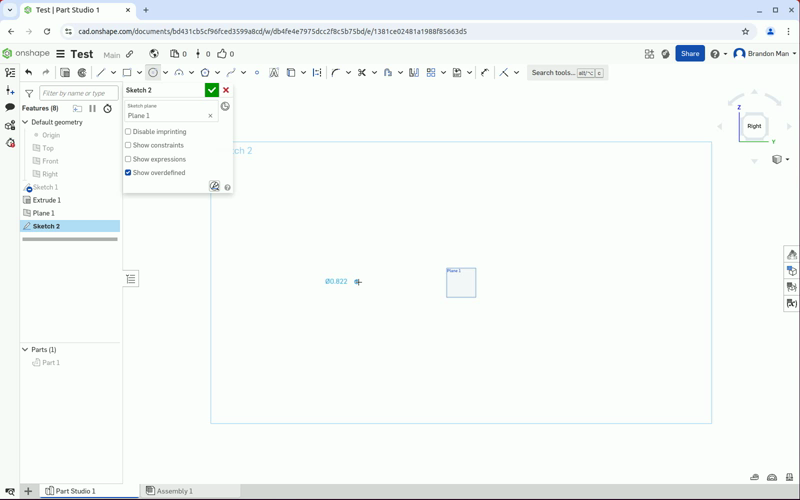
scroll(6)
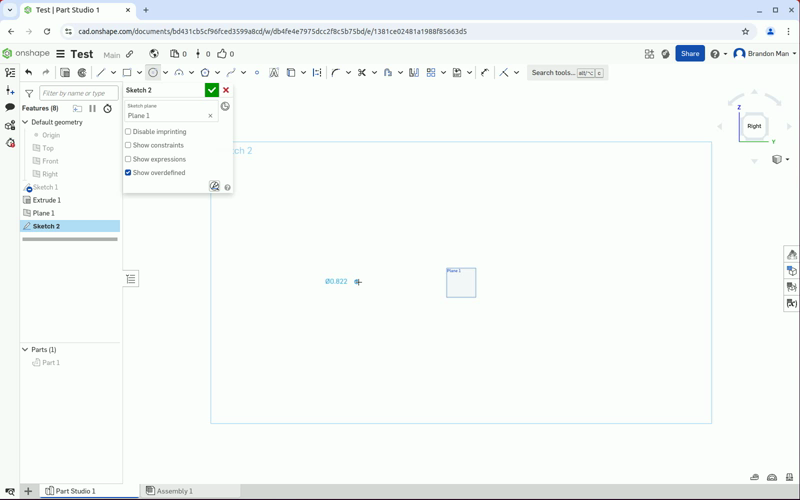
scroll(6)
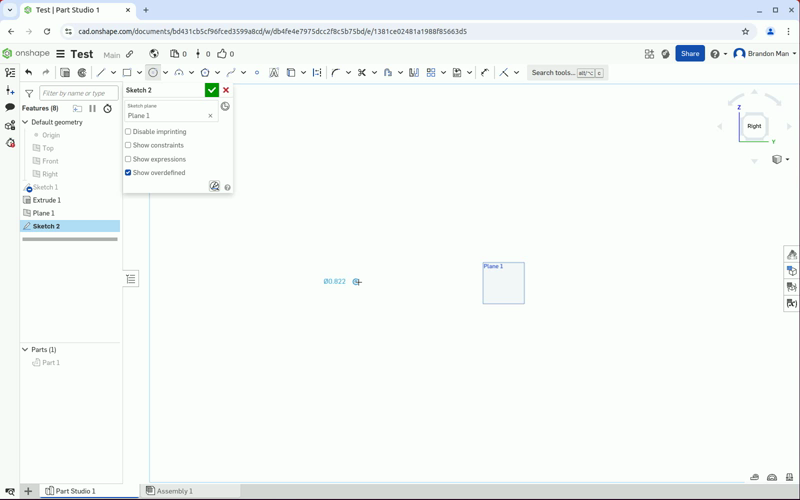
scroll(6)
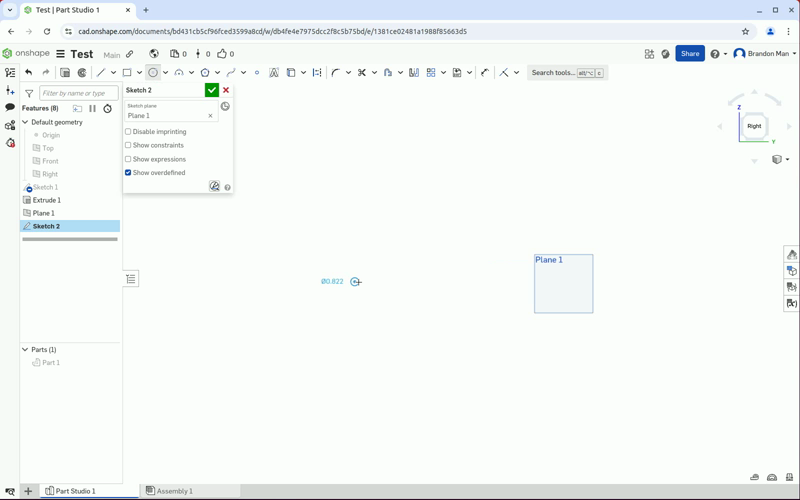
scroll(6)
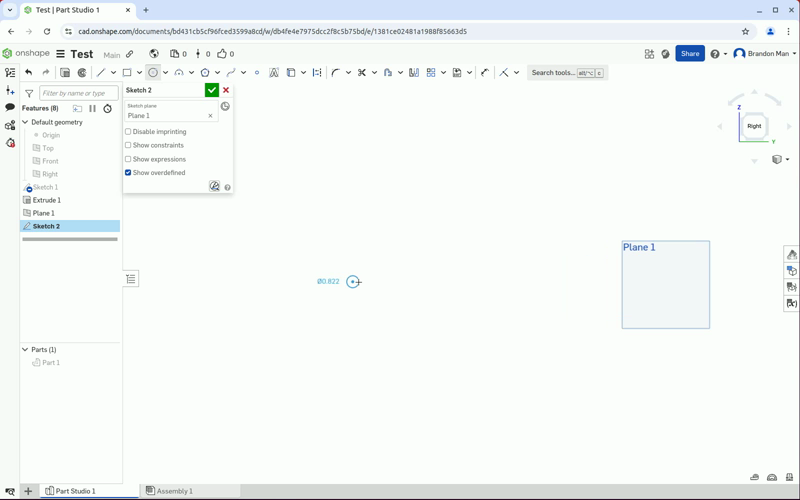
scroll(6)
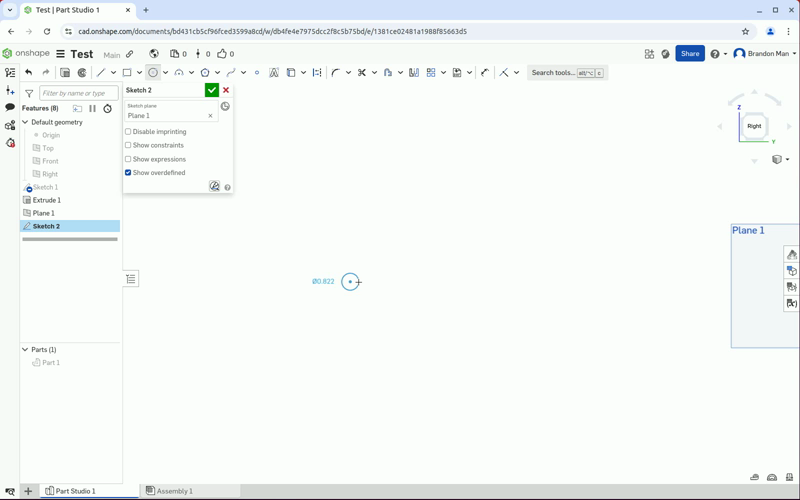
scroll(6)
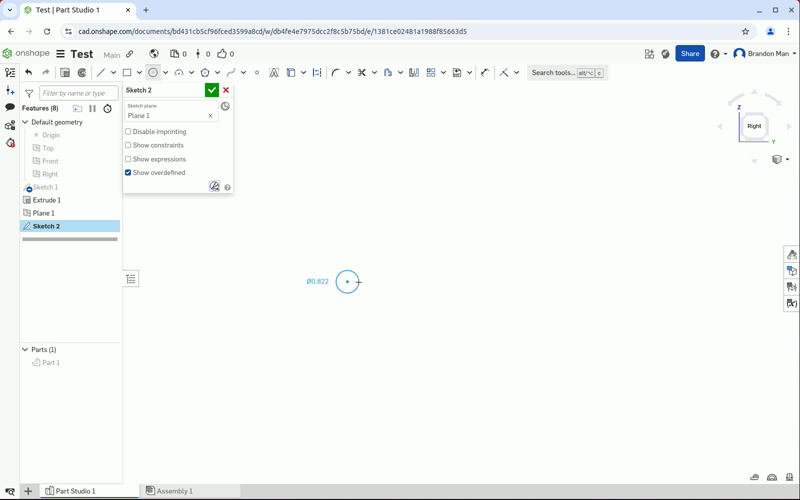
scroll(6)
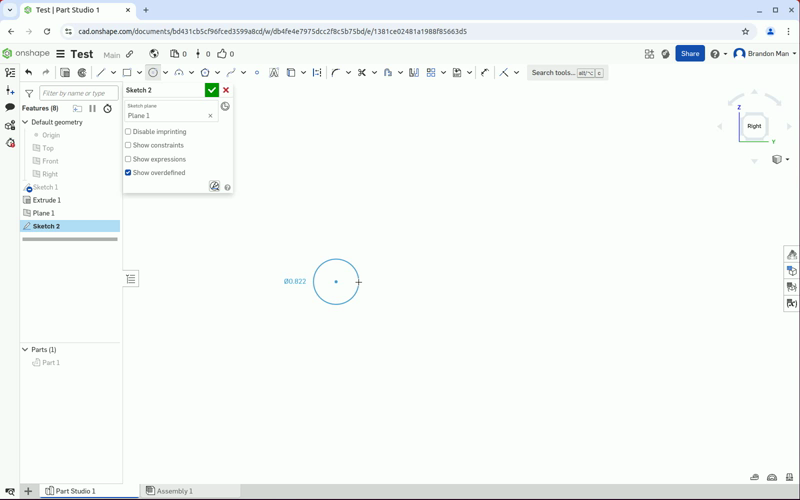
click(358, 281)
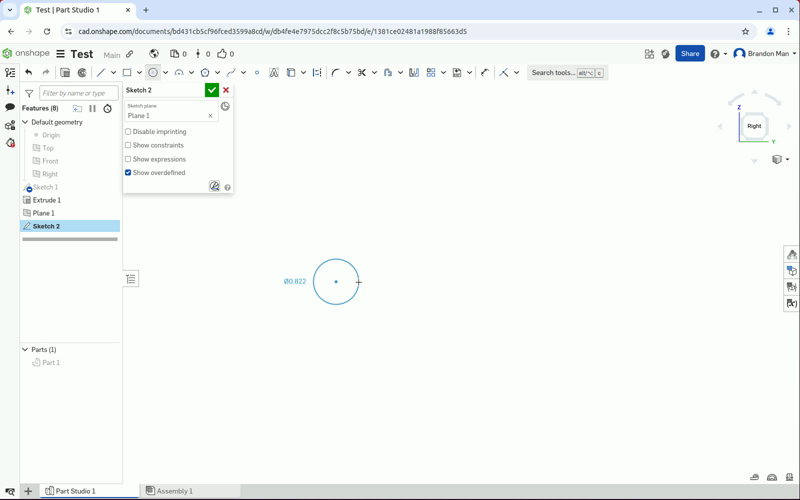
scroll(-6)
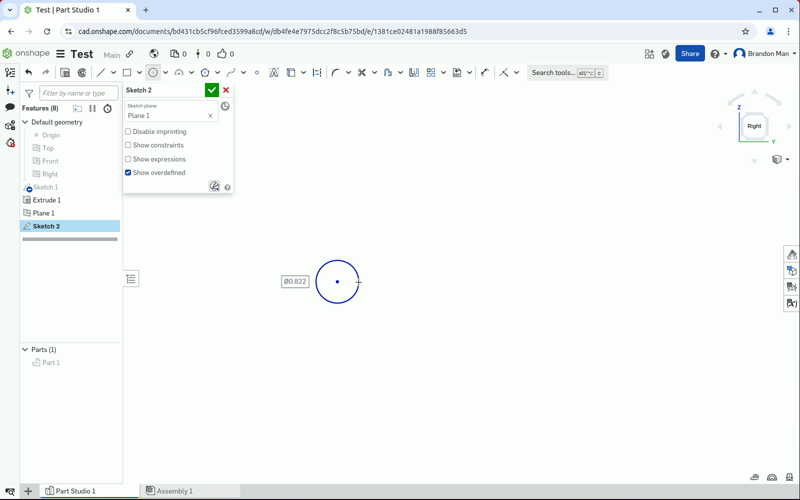
scroll(-6)
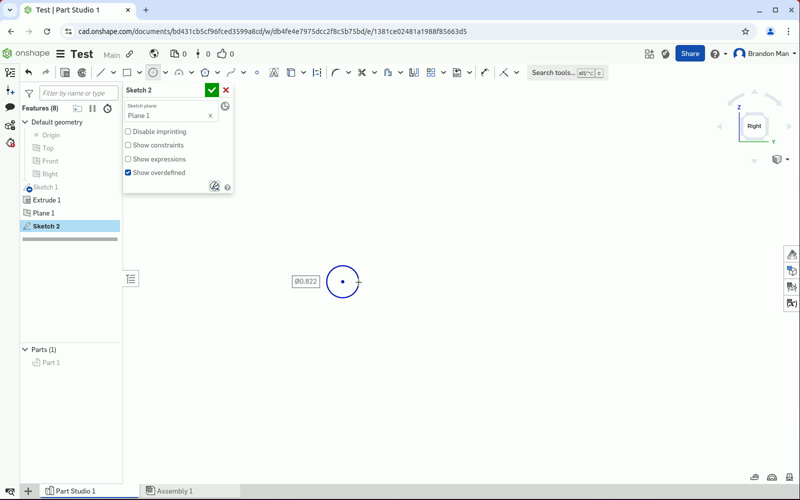
scroll(-6)
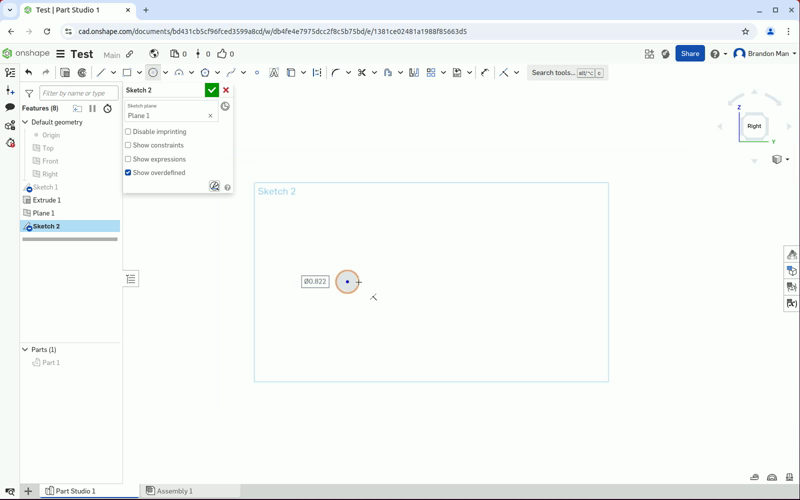
scroll(-6)
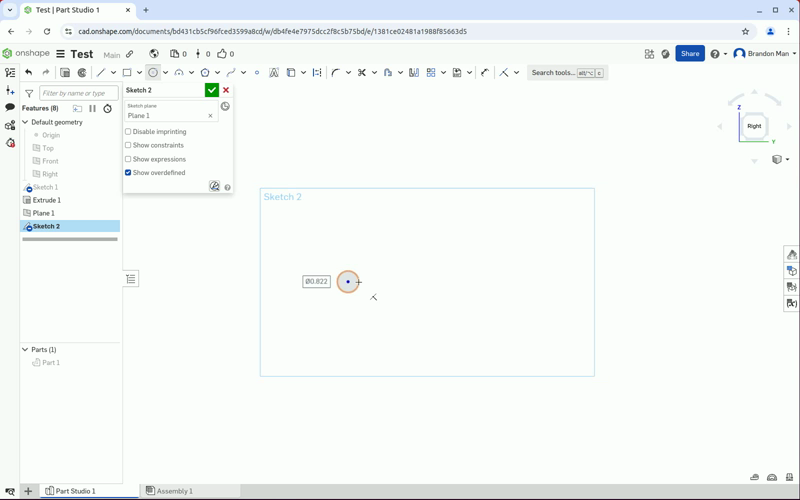
scroll(-6)
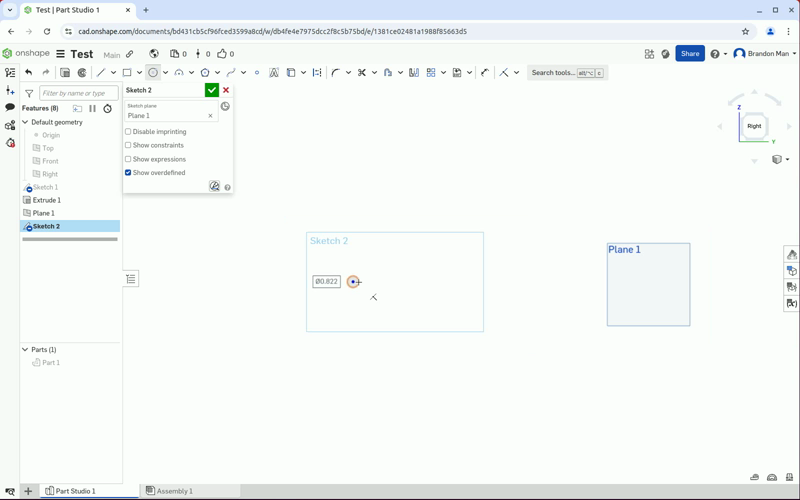
scroll(-6)
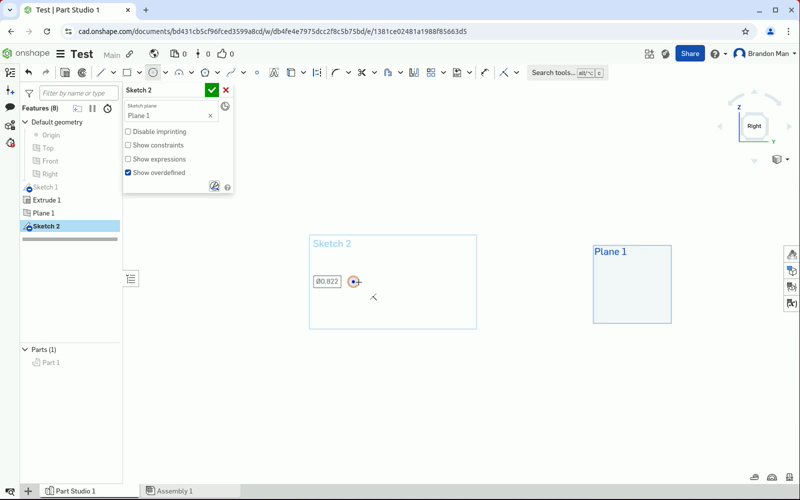
scroll(-6)
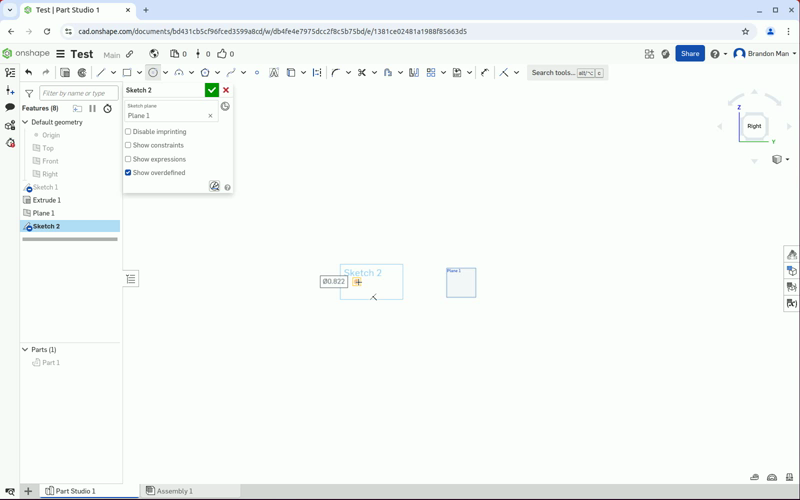
key(esc)
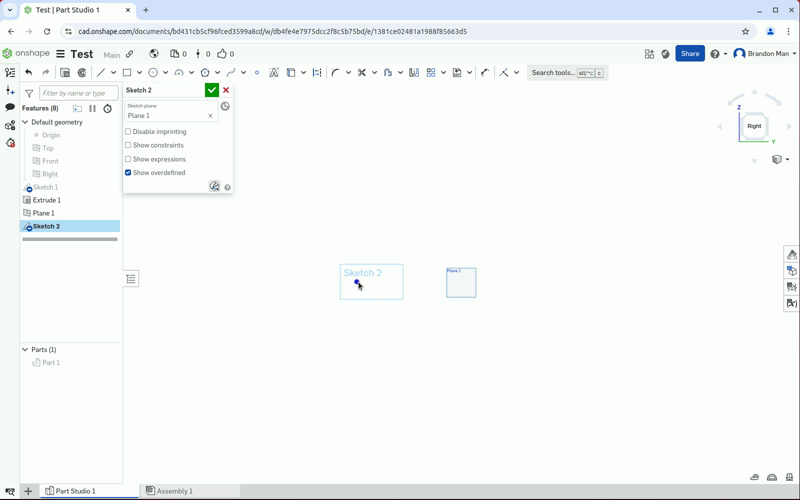
mouse_move(355, 282)
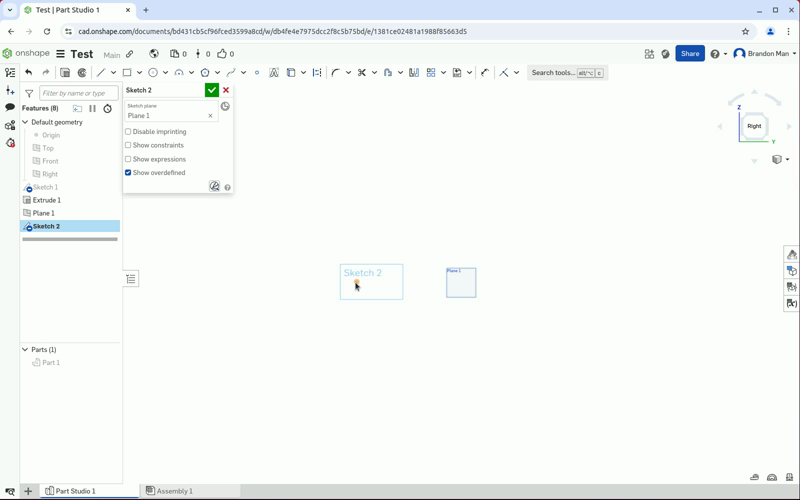
scroll(6)
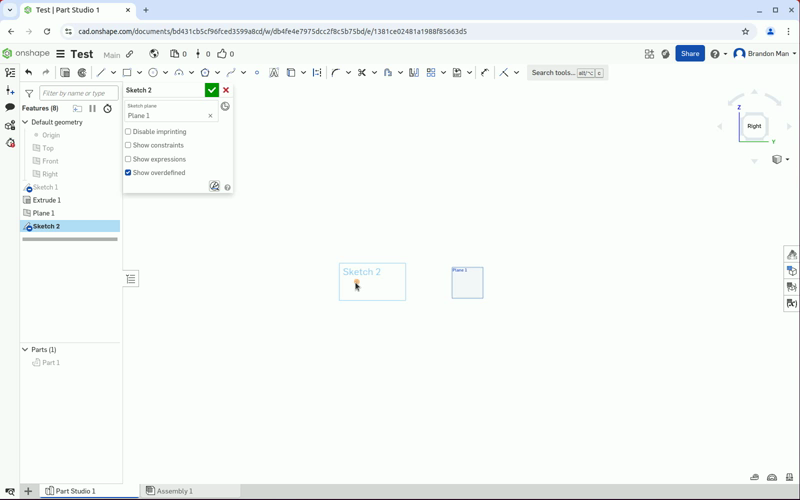
scroll(6)
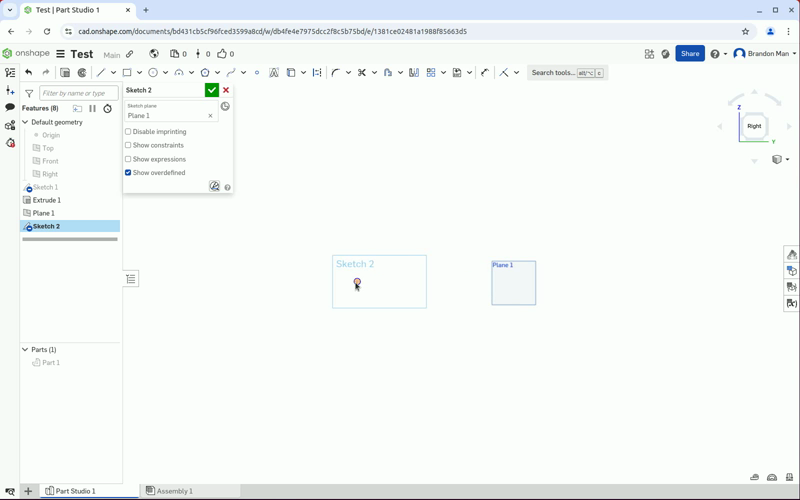
scroll(6)
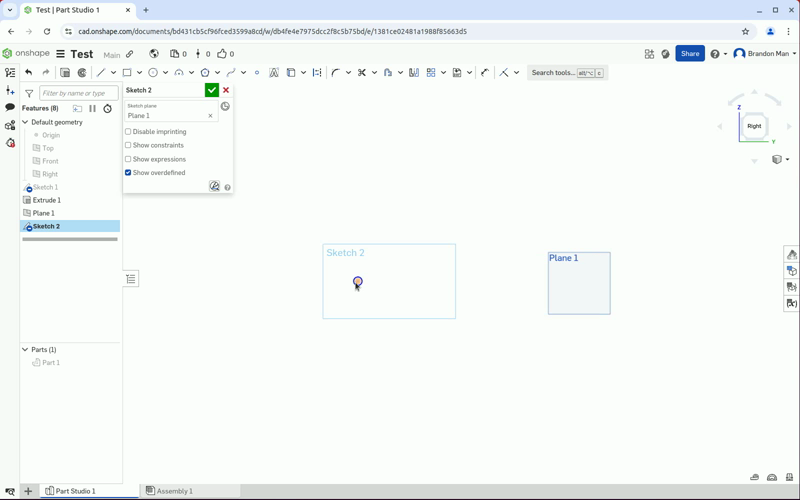
scroll(6)
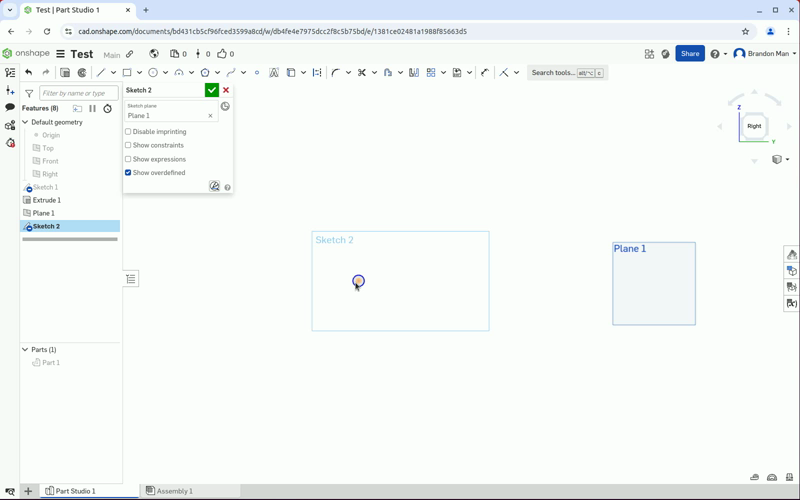
scroll(6)
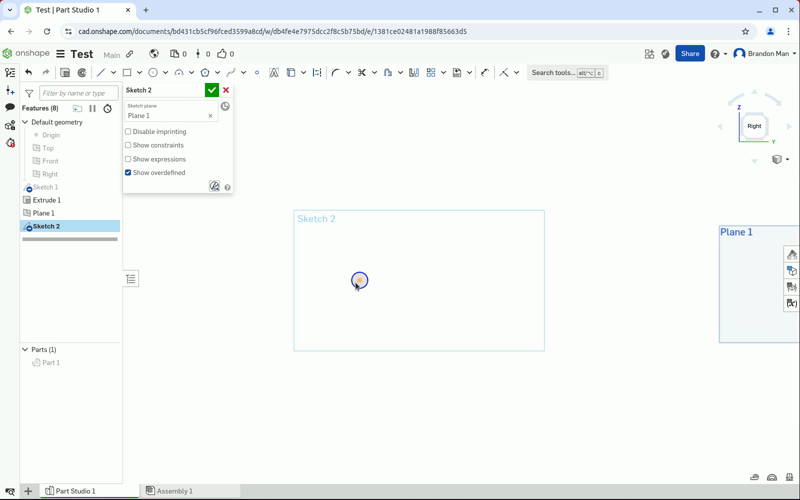
scroll(6)
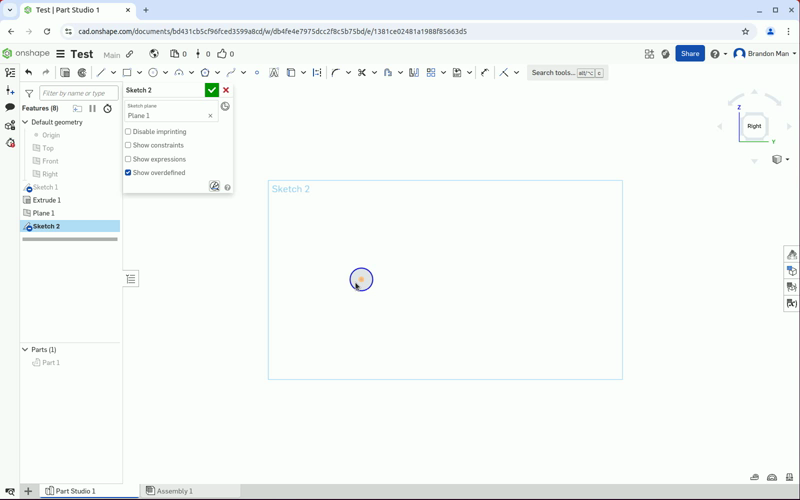
scroll(6)
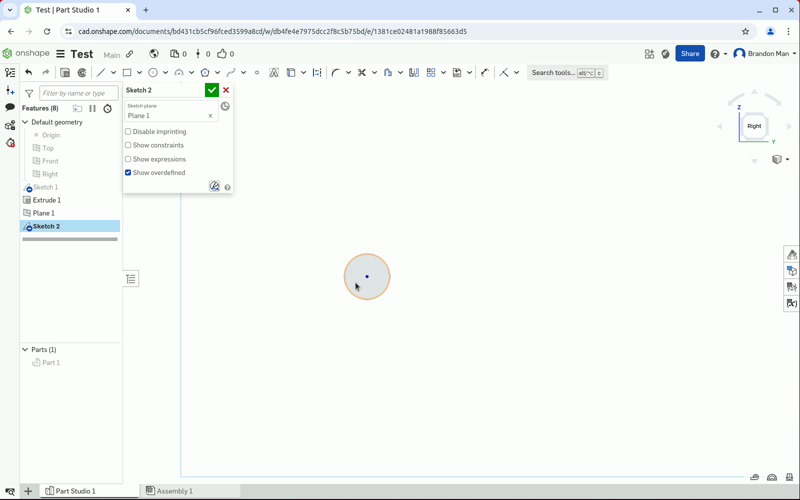
click(355, 282)
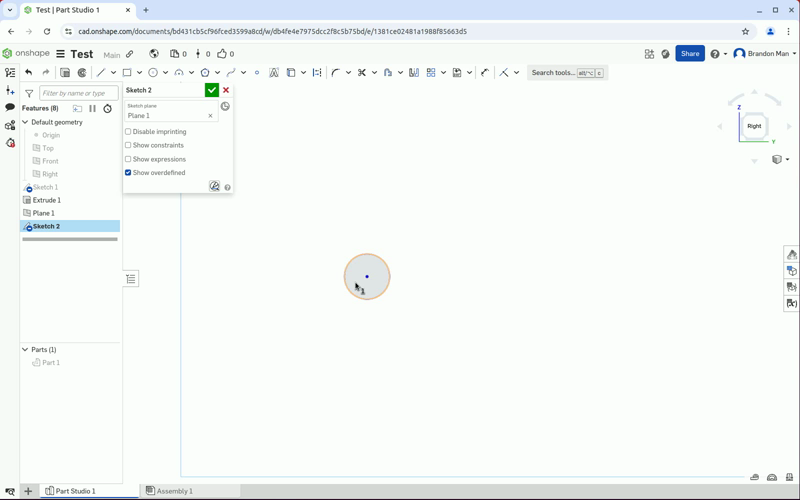
scroll(-6)
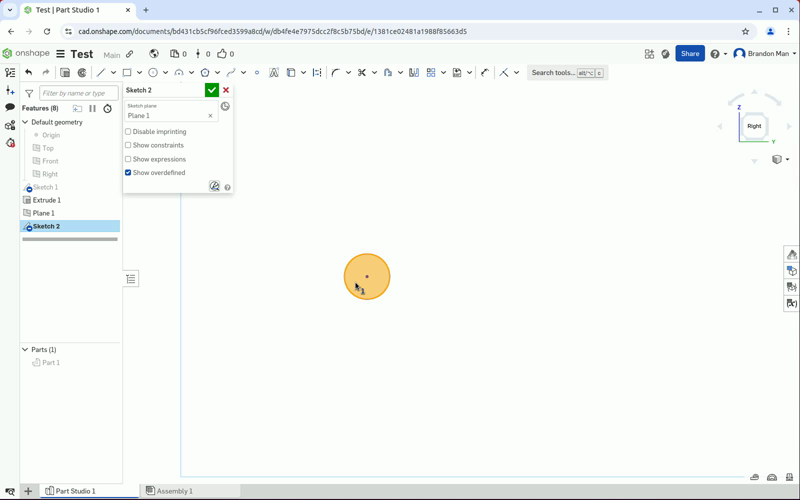
scroll(-6)
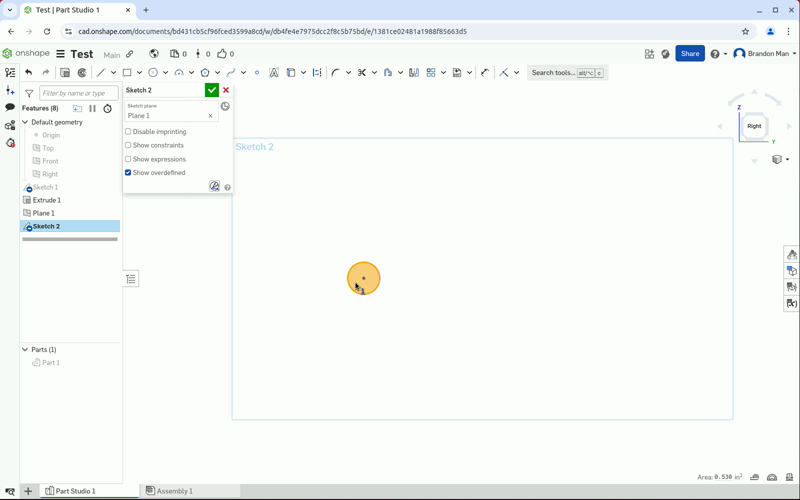
scroll(-6)
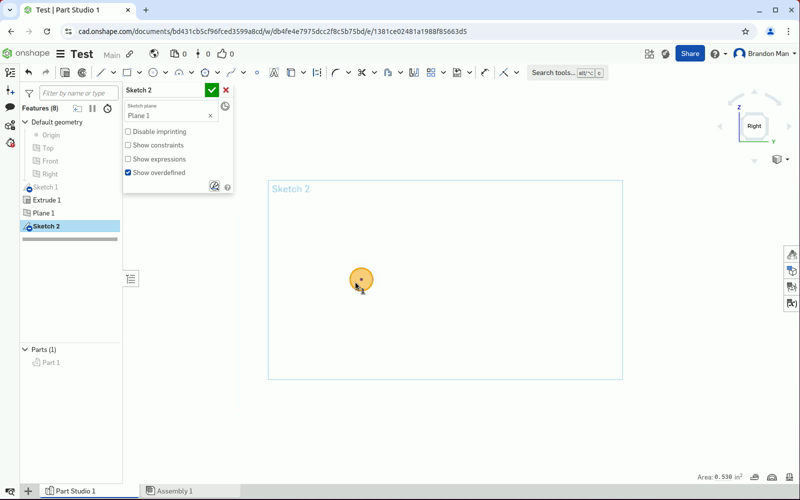
scroll(-6)
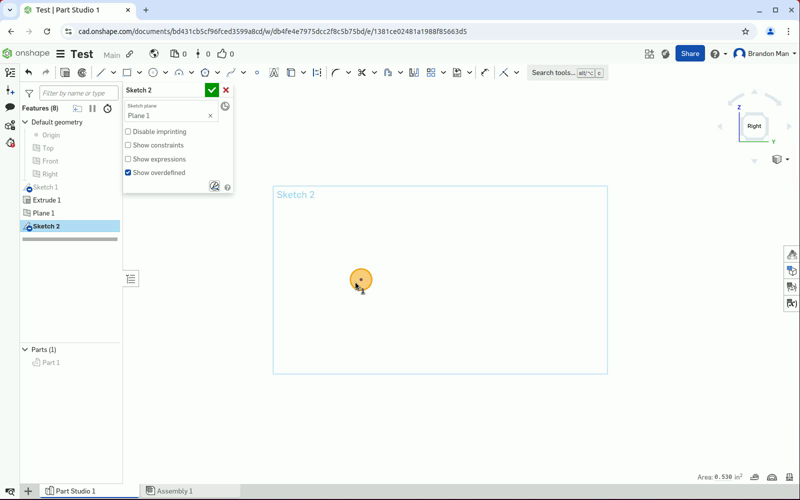
scroll(-6)
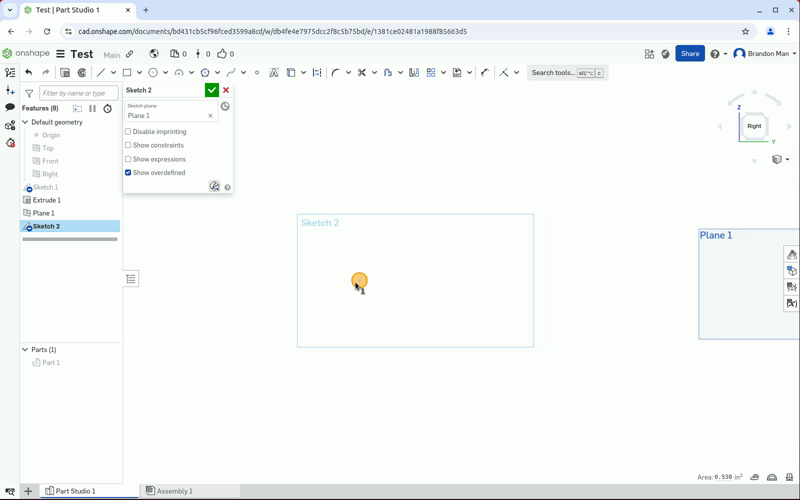
scroll(-6)
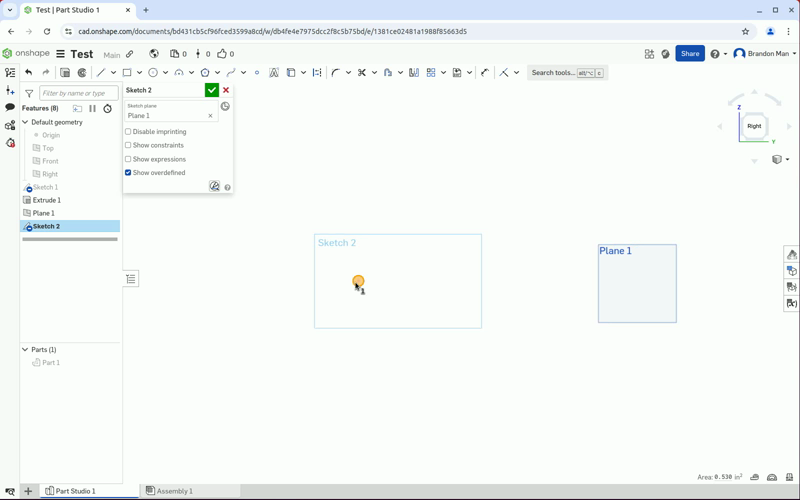
scroll(-6)
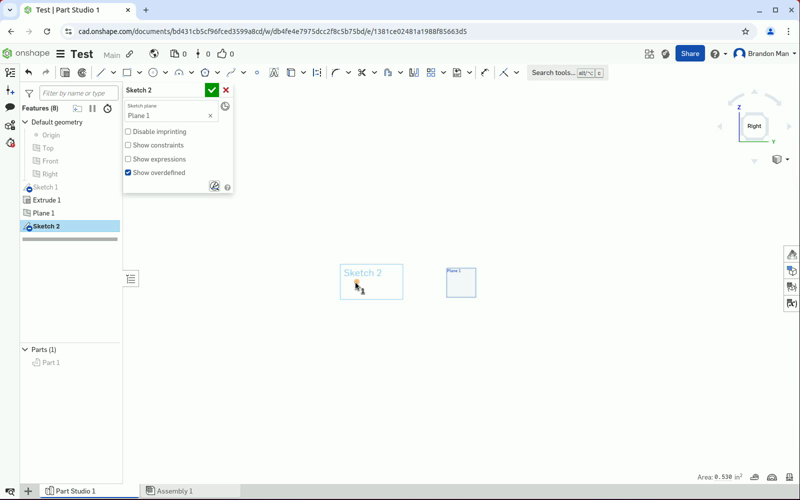
mouse_move(73, 352)
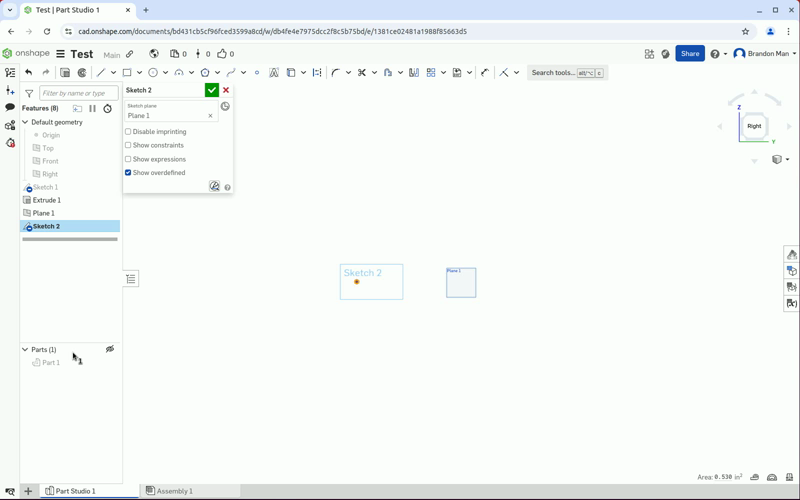
key(shift+y)
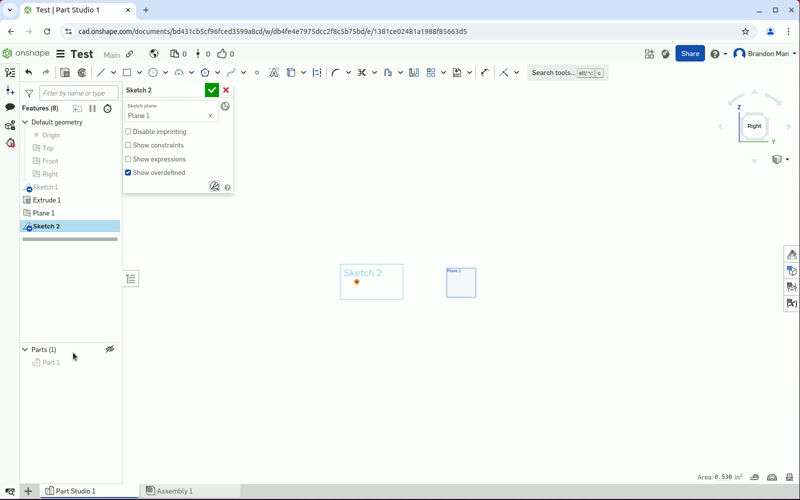
key(shift+e)
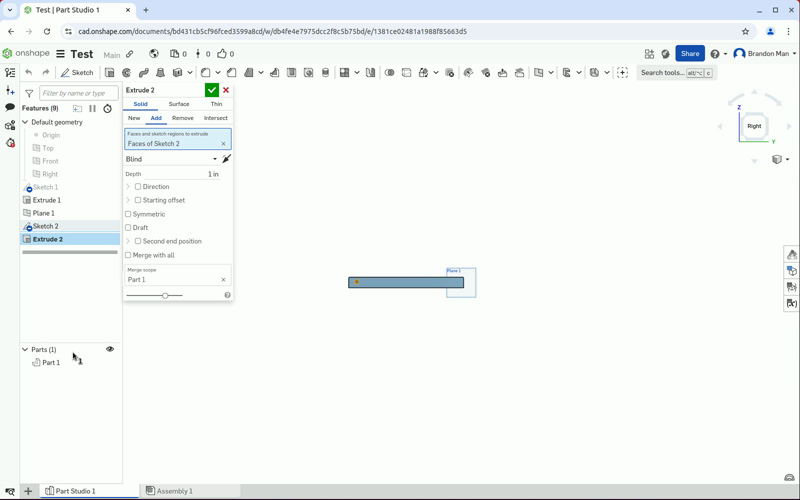
mouse_move(143, 106)
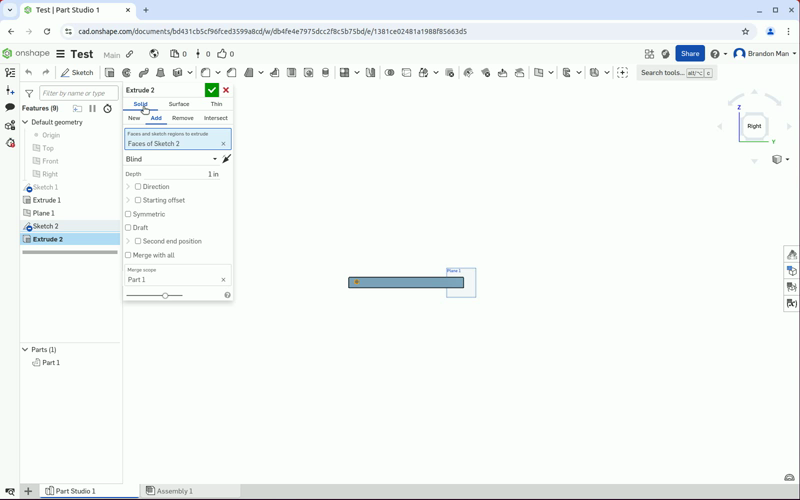
click(143, 106)
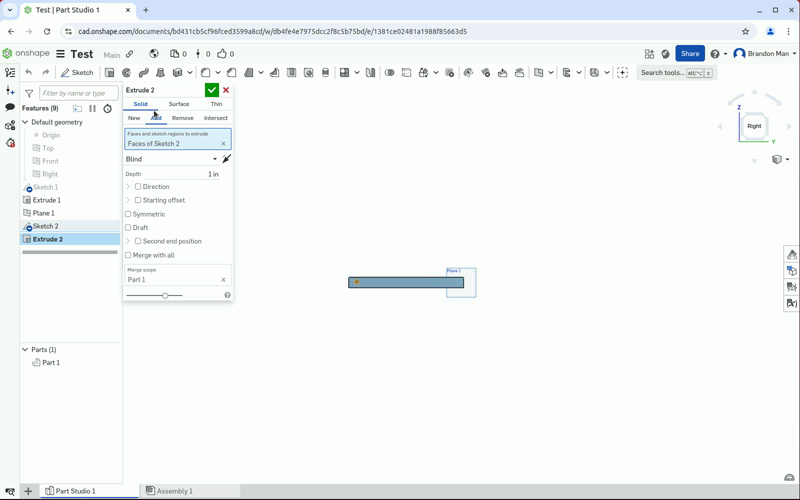
mouse_move(186, 120)
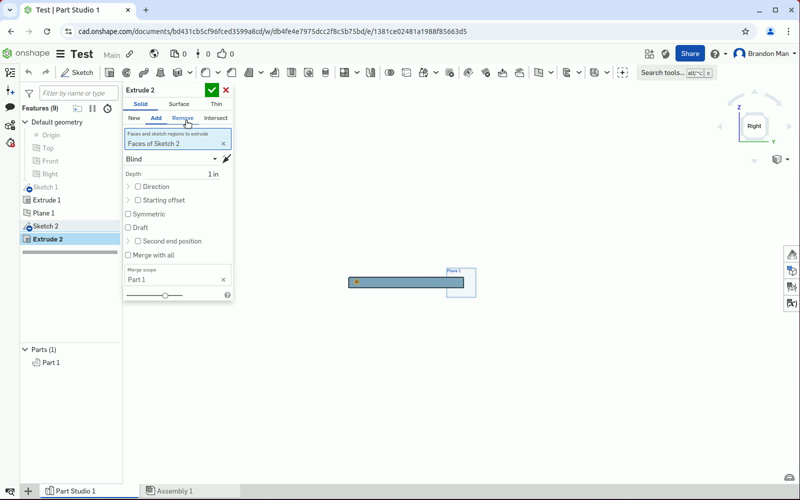
click(186, 120)
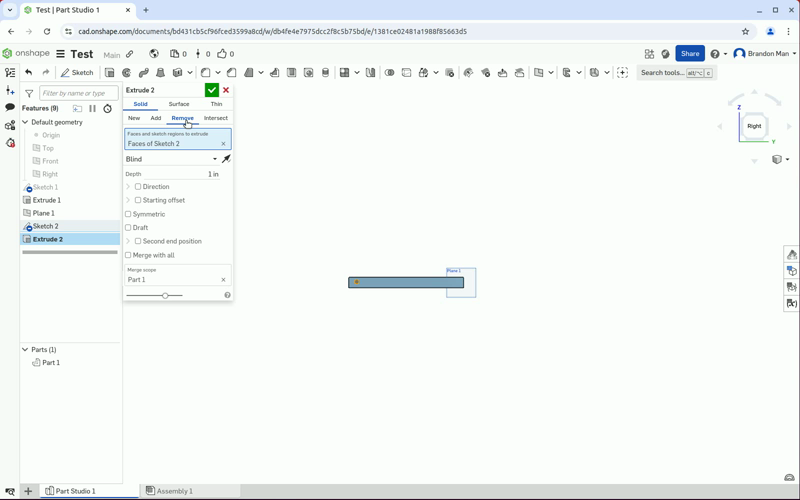
key(tab, 4)
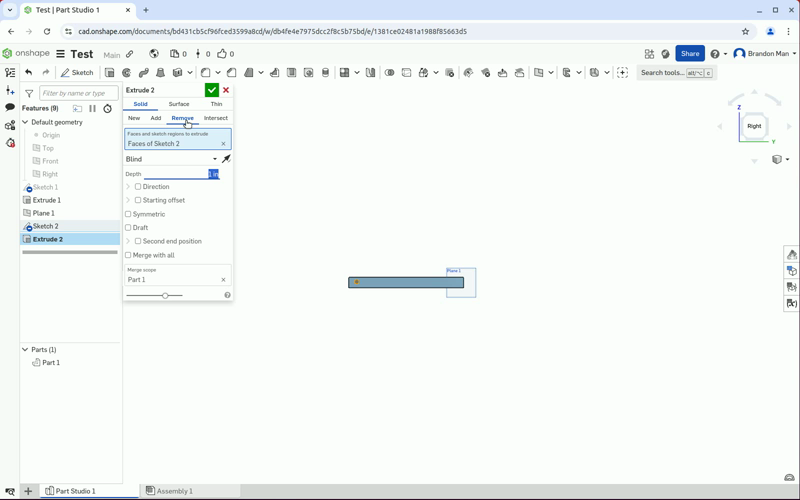
text(1.926)
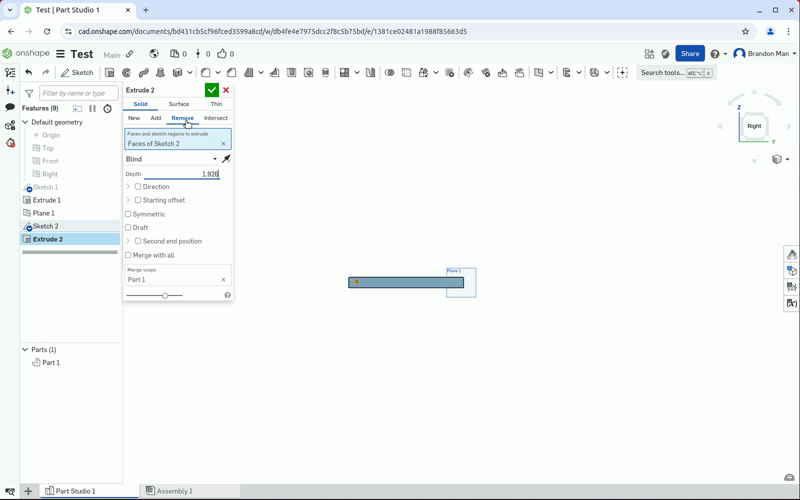
key(tab, 6)
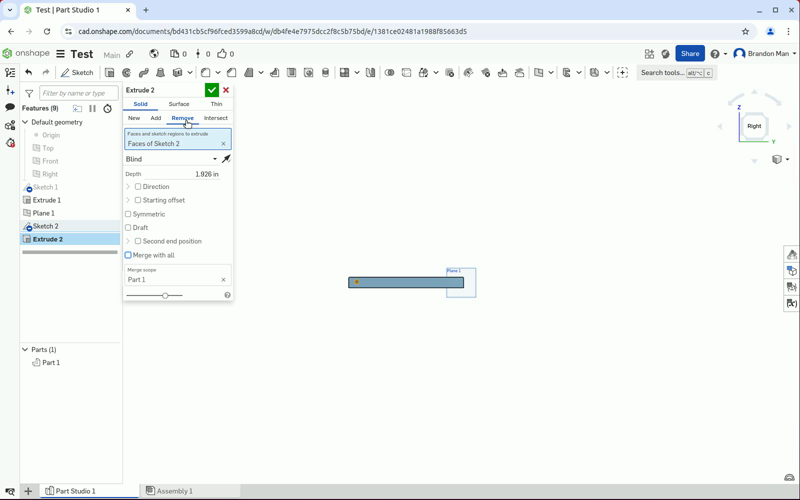
key(space)
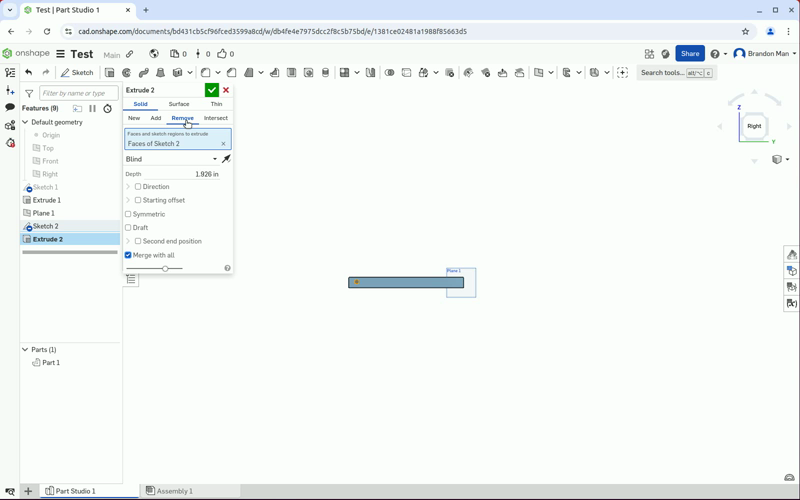
key(enter)
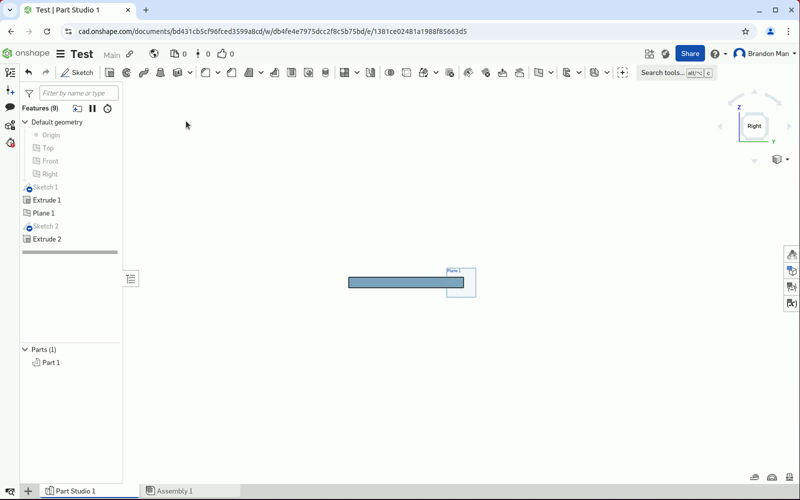
key(shift+h)
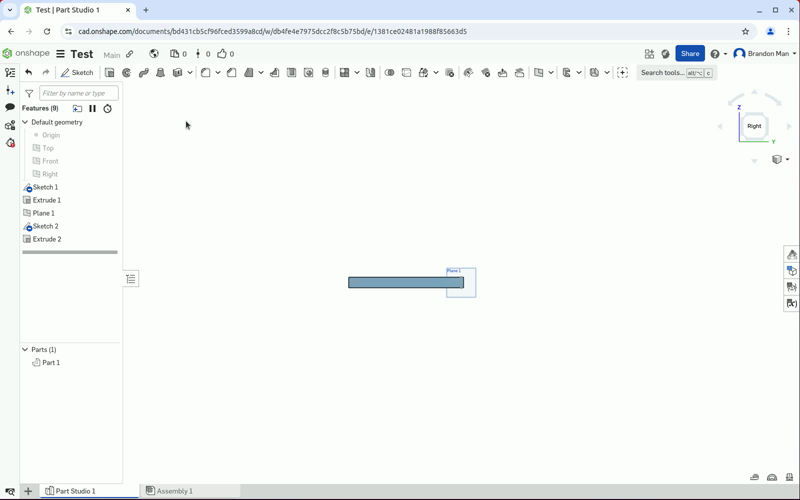
key(shift+h)
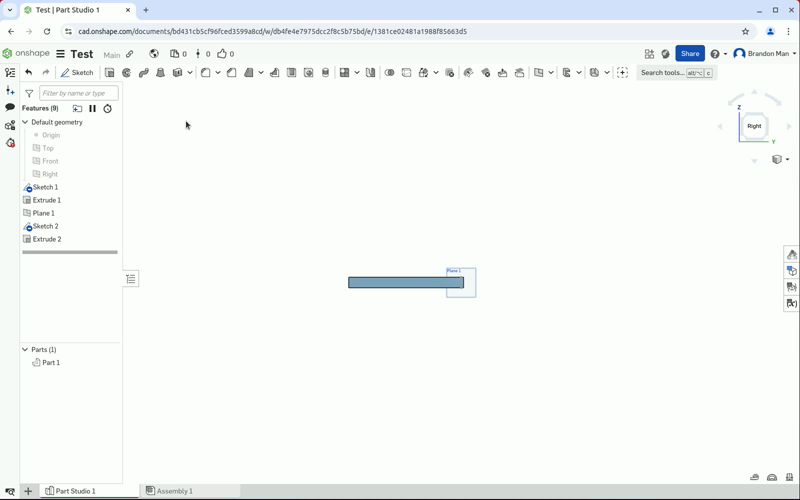
key(shift+7)
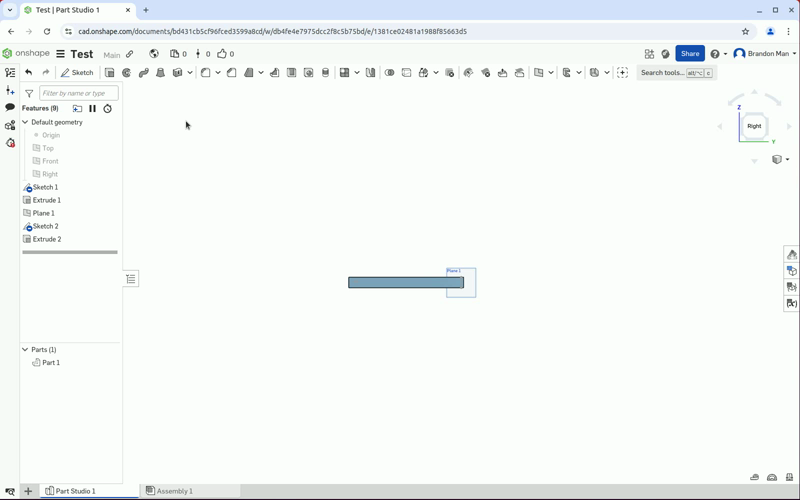
key(right, 2)
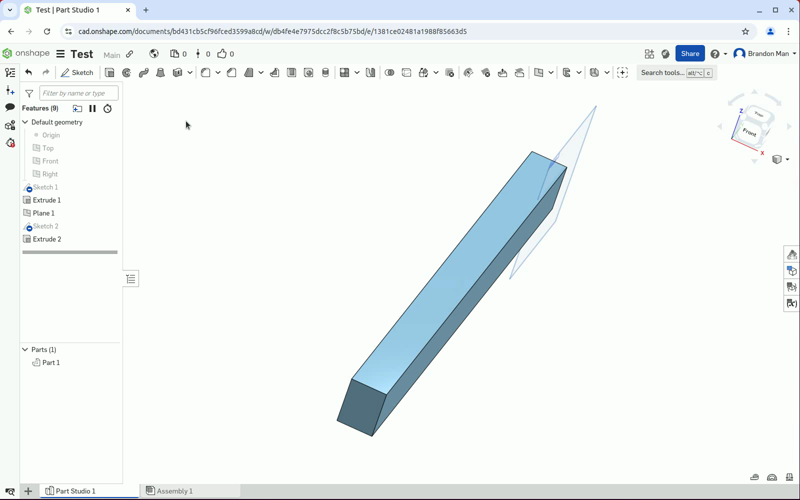
key(down, 2)
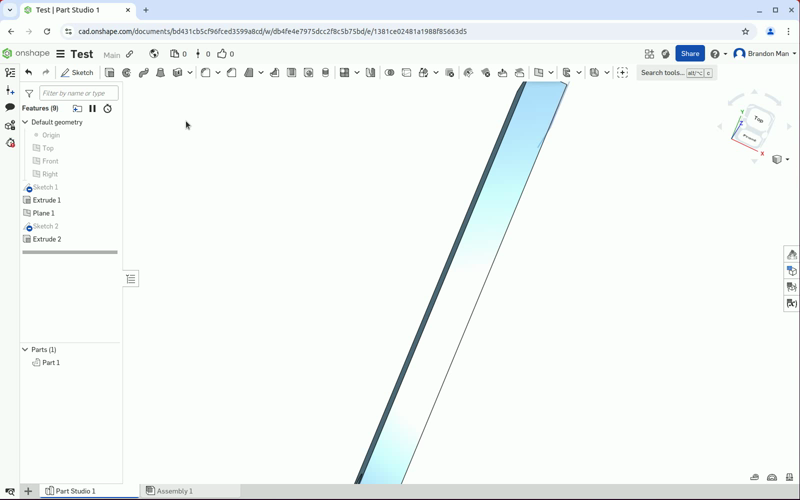
key(up, 2)
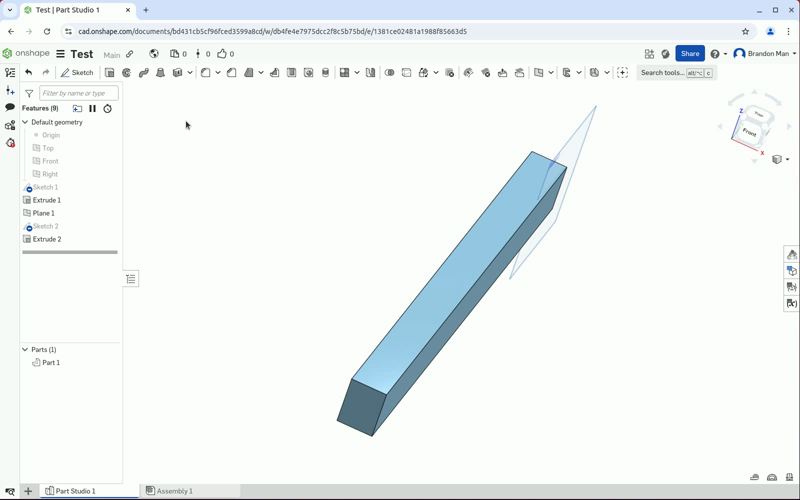
key(left, 2)
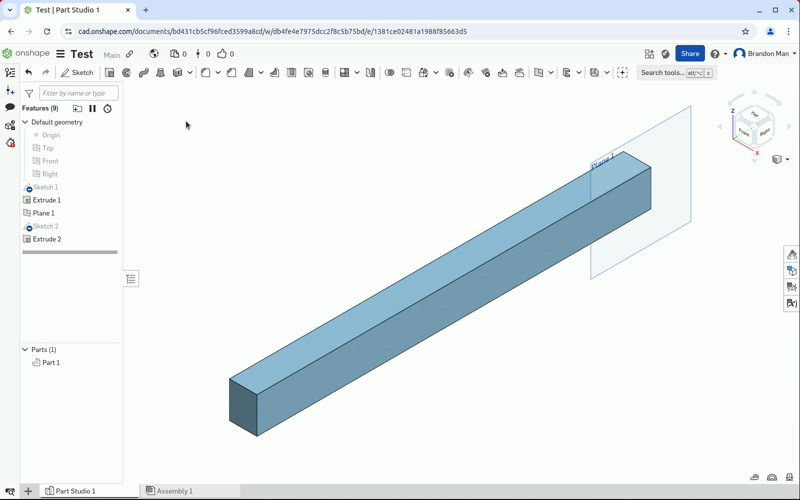
mouse_move(73, 189)
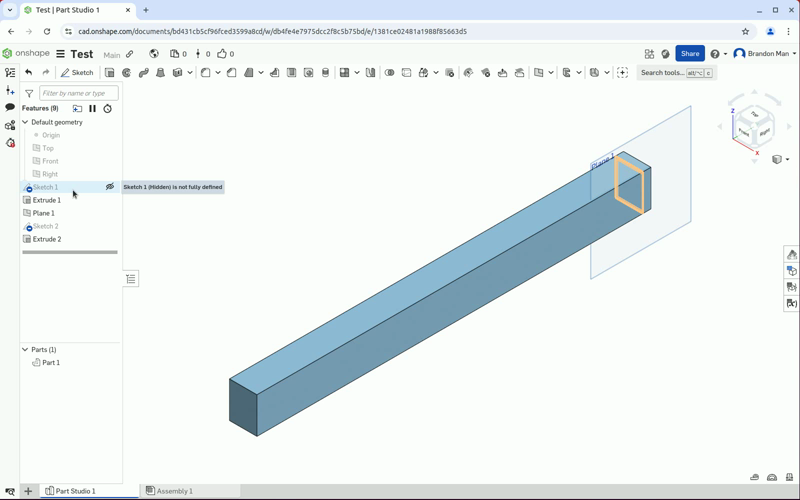
click(73, 189)